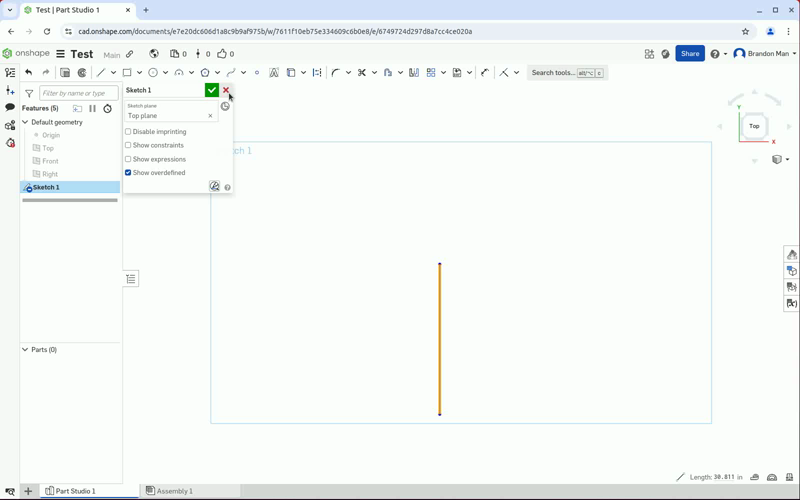
key(shift+h)
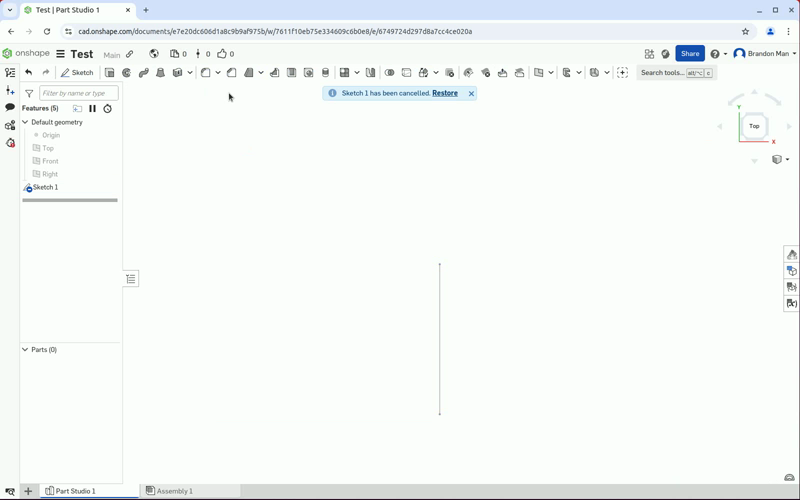
key(shift+s)
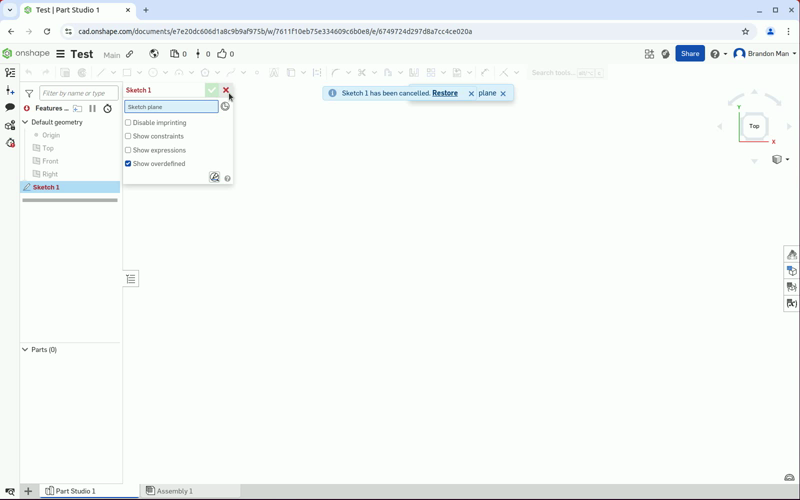
mouse_move(73, 150)
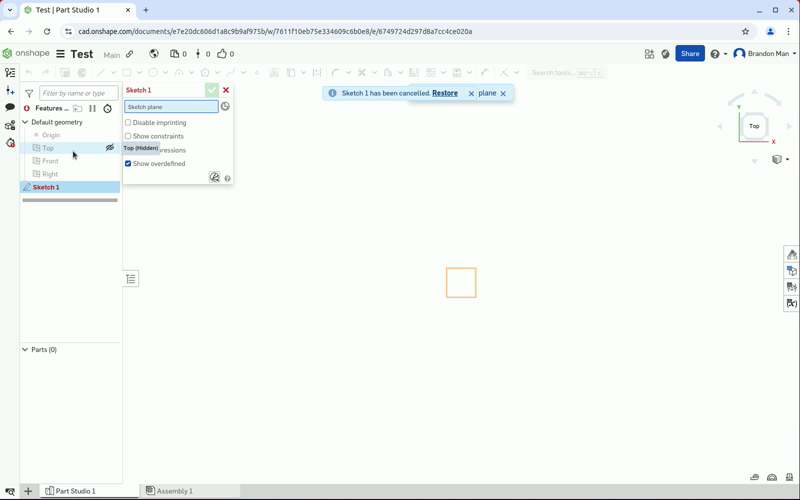
click(73, 150)
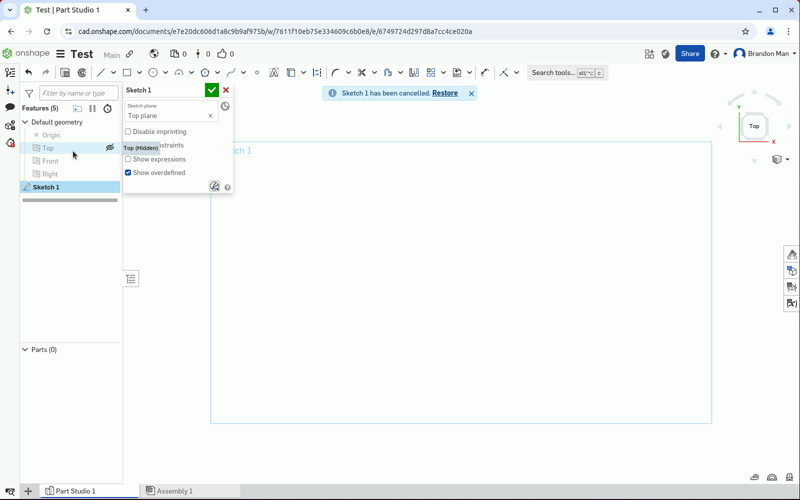
mouse_move(73, 352)
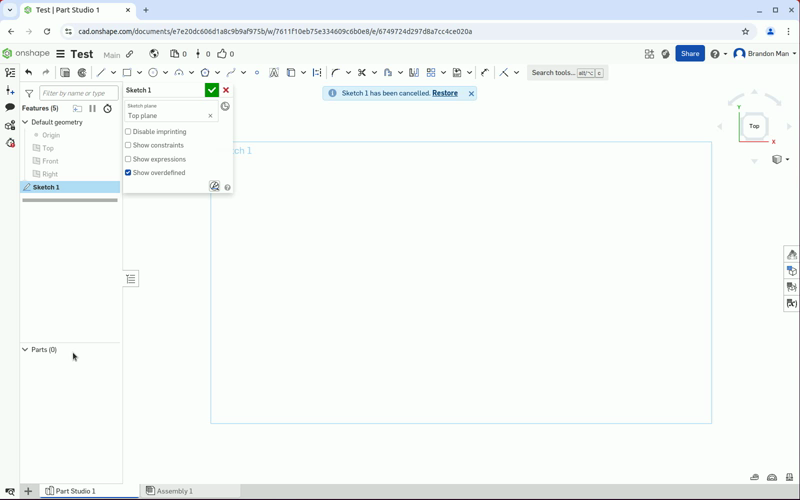
key(y)
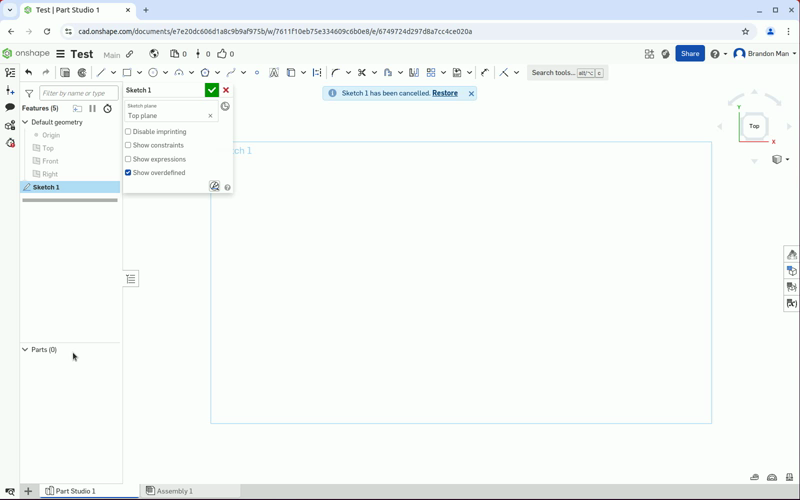
key(c)
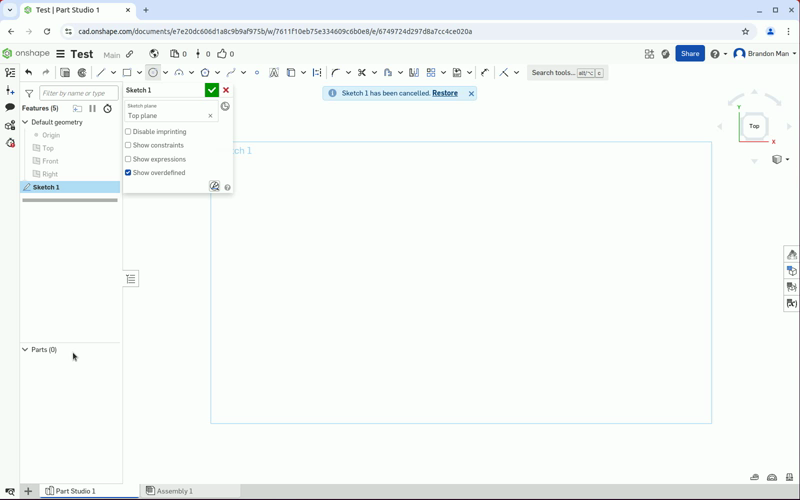
key_down(shift)
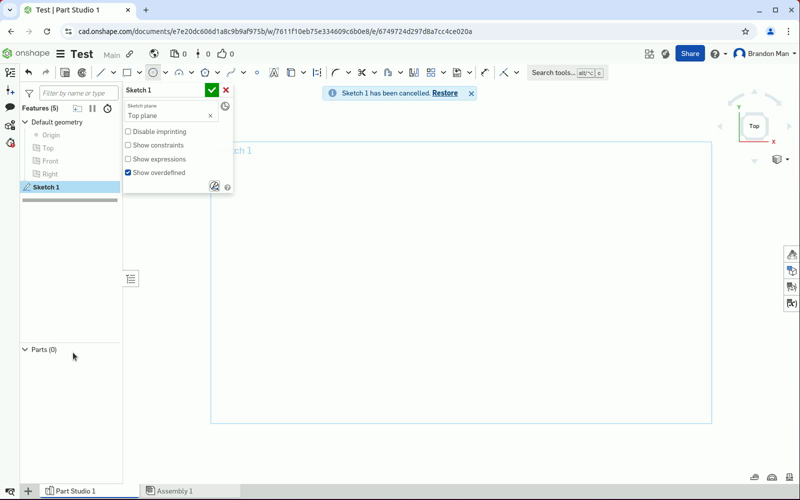
mouse_move(461, 282)
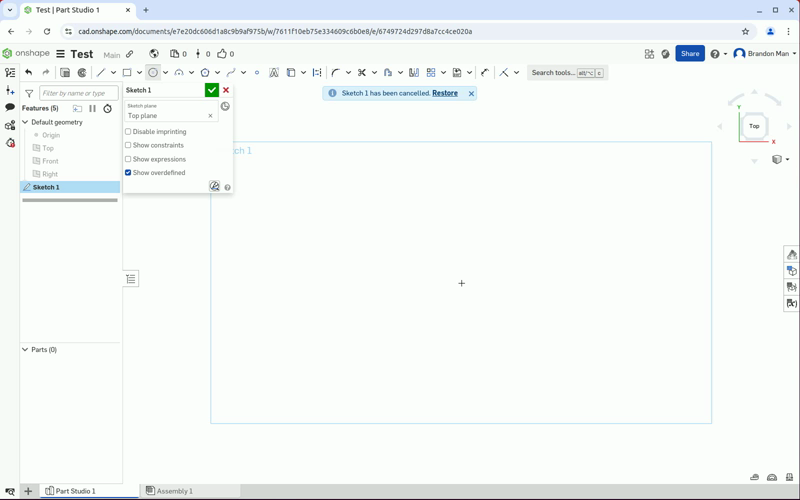
click(461, 282)
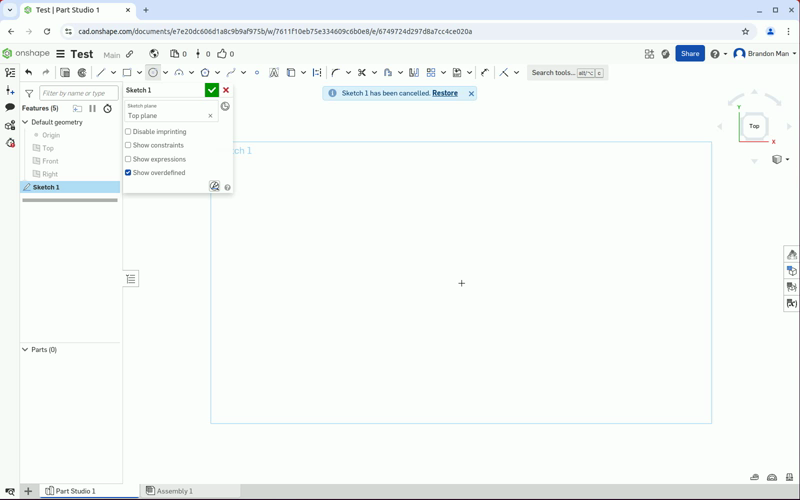
key_up(shift)
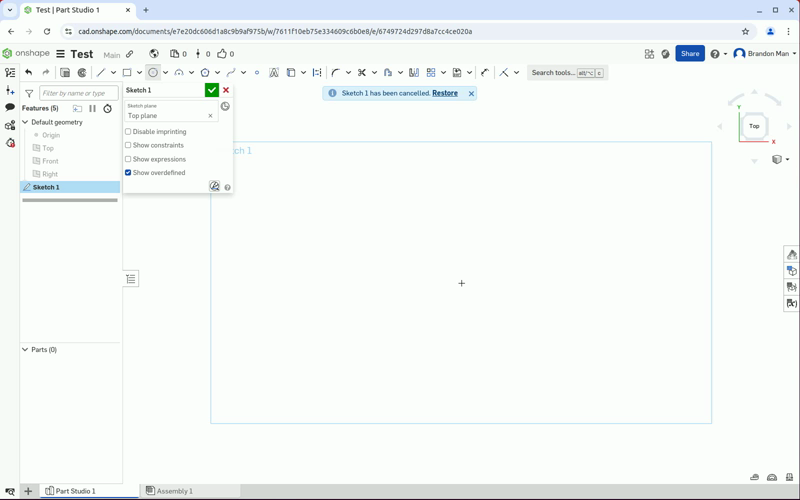
mouse_move(497, 282)
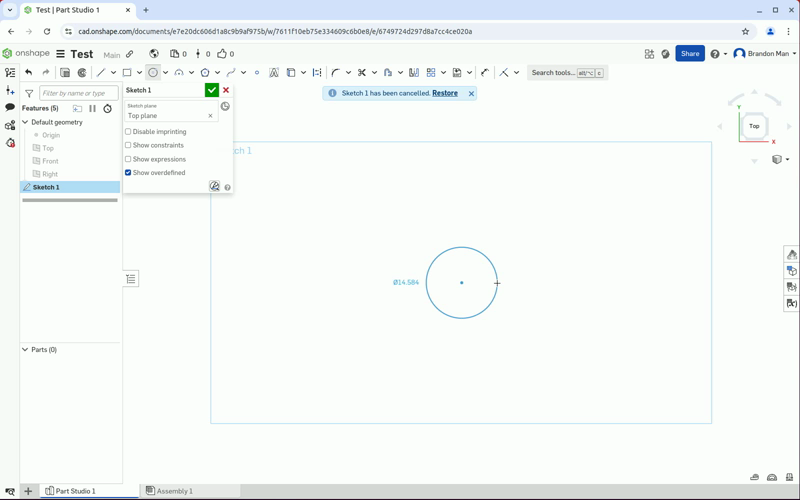
click(497, 282)
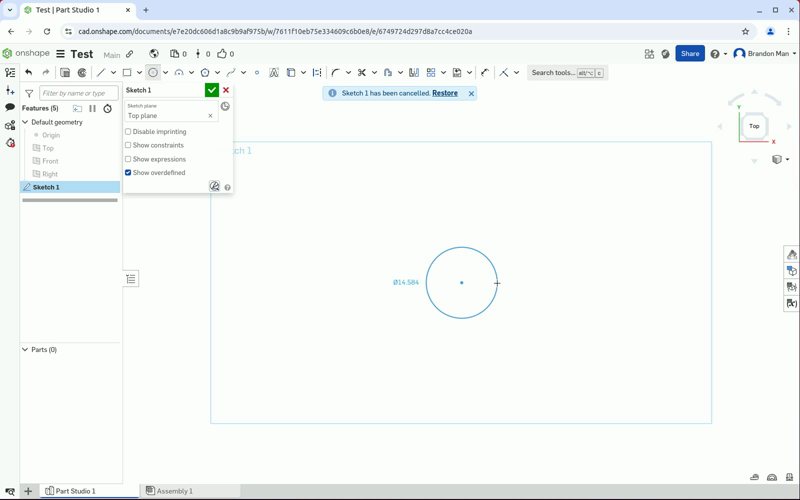
key(esc)
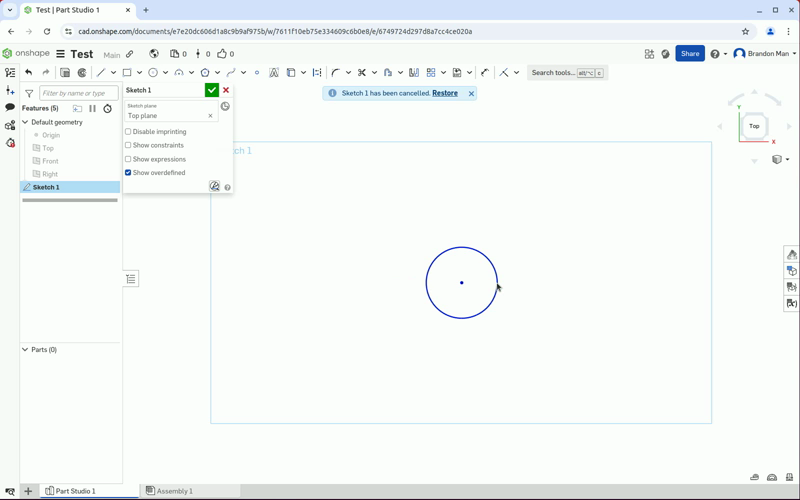
key(c)
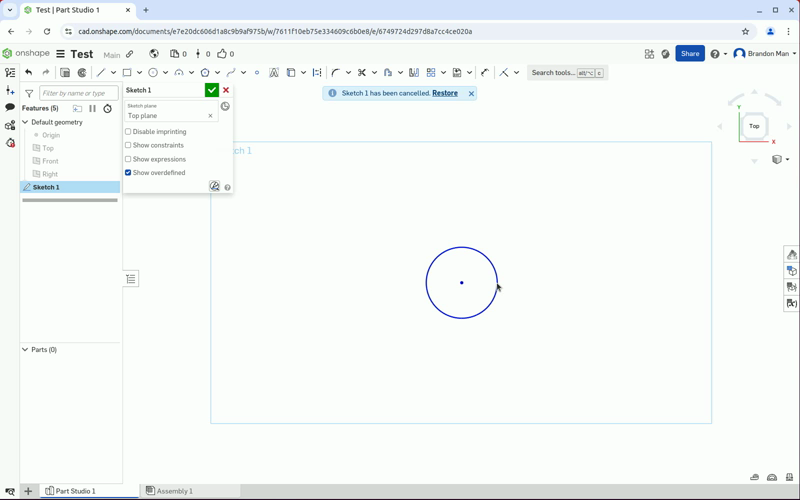
key_down(shift)
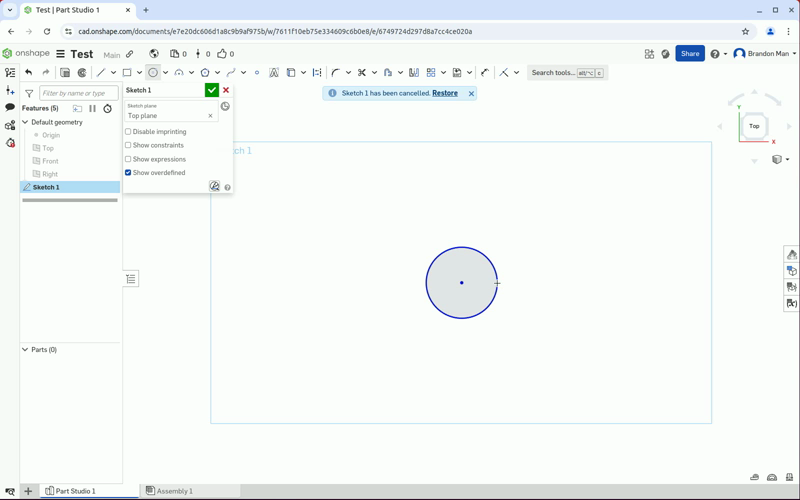
mouse_move(461, 282)
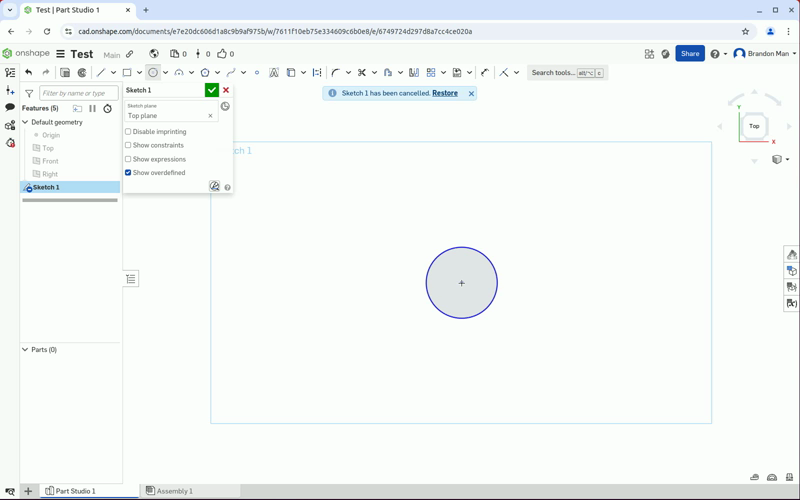
click(461, 282)
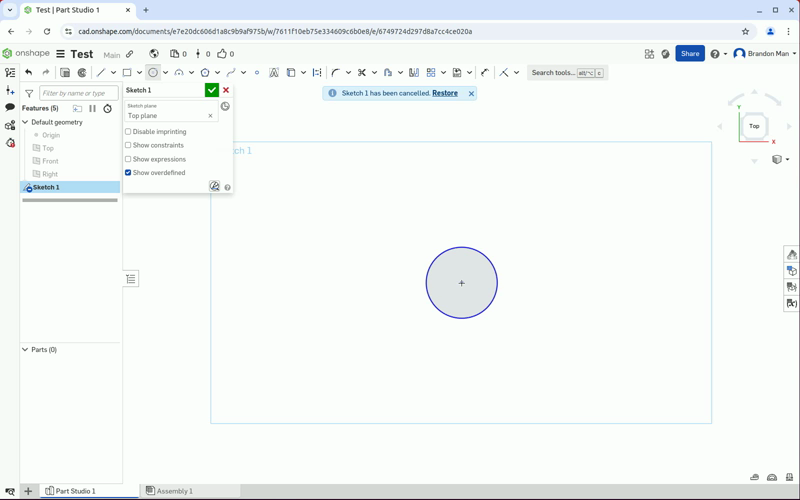
key_up(shift)
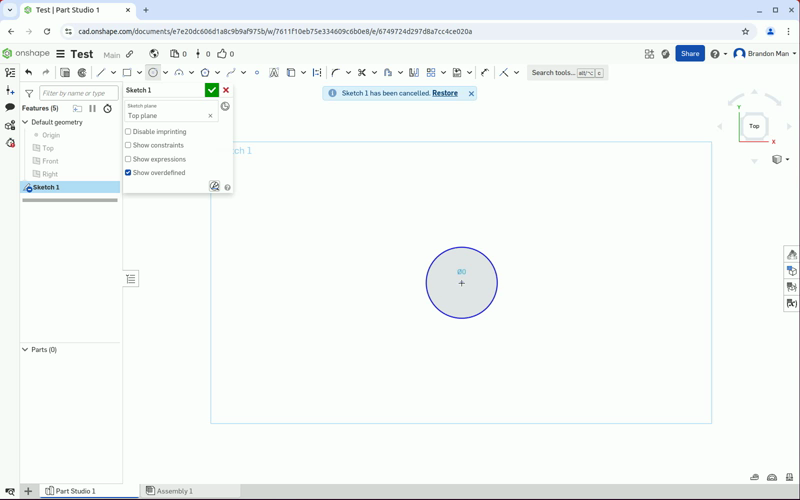
mouse_move(482, 282)
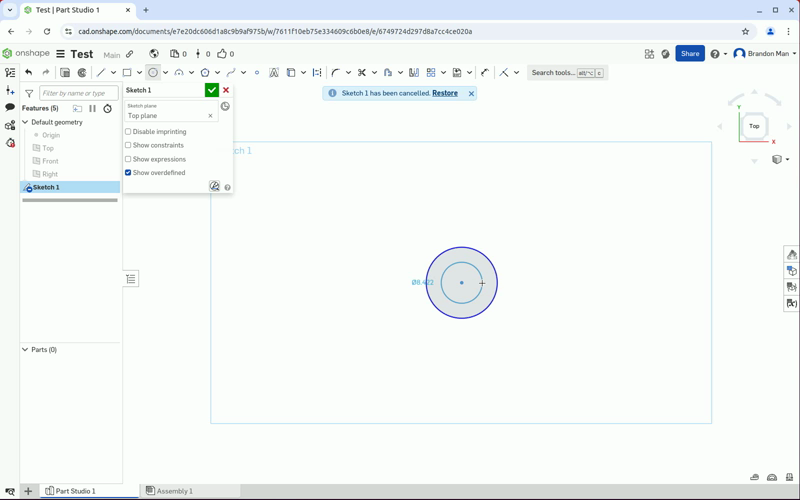
click(482, 282)
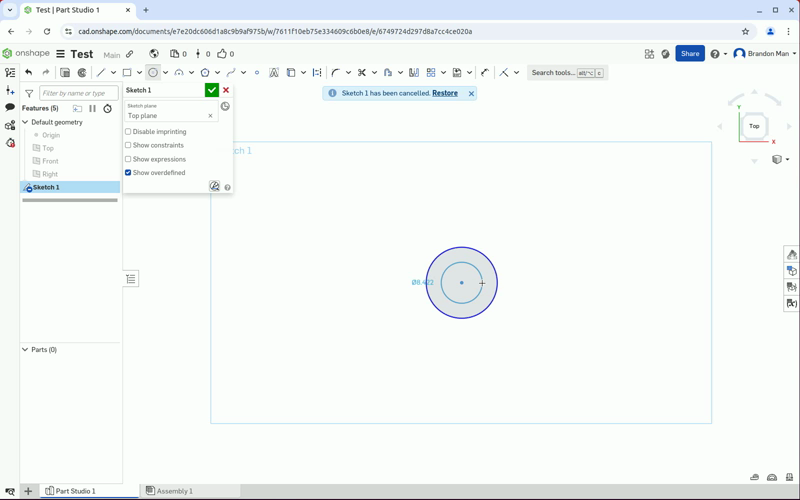
key(esc)
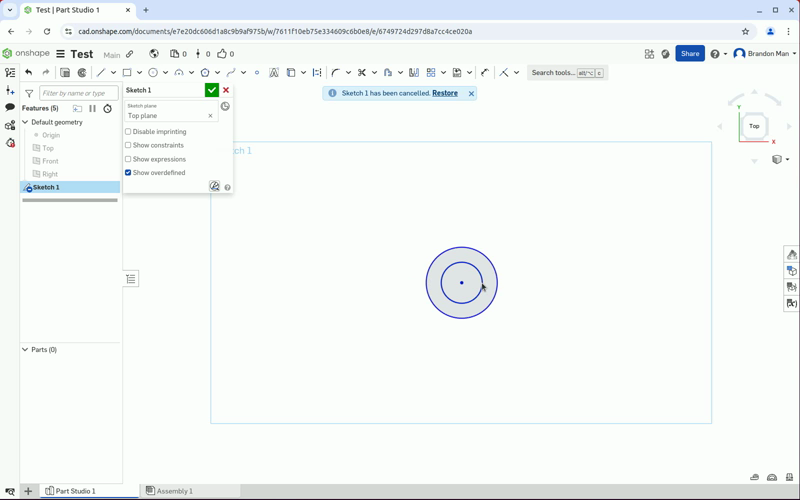
mouse_move(445, 255)
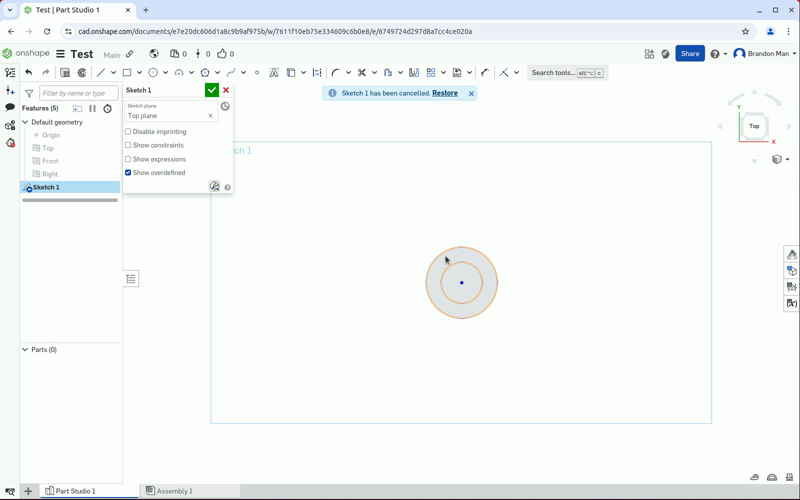
click(445, 255)
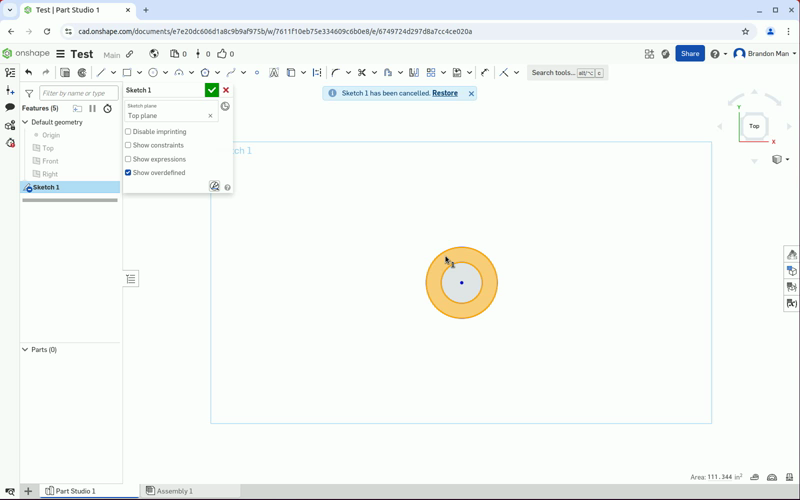
mouse_move(73, 352)
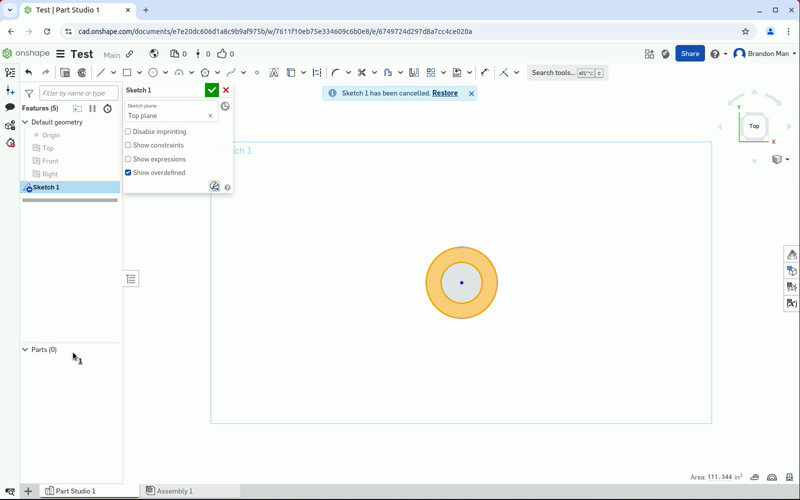
key(shift+y)
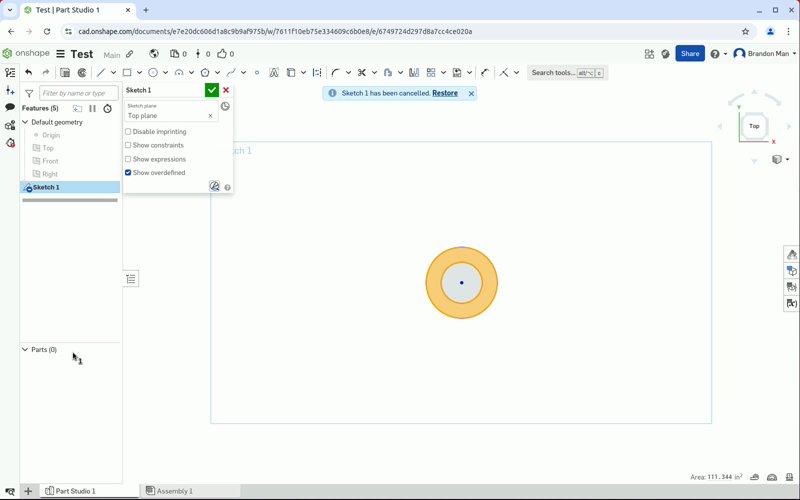
key(shift+e)
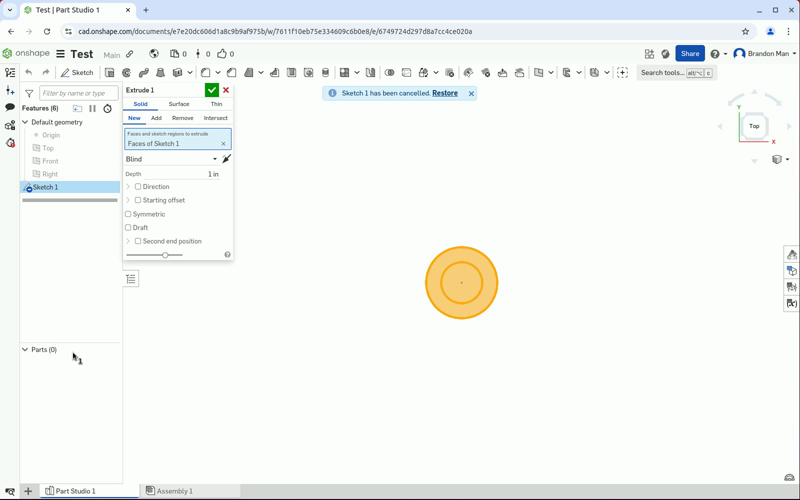
mouse_move(143, 106)
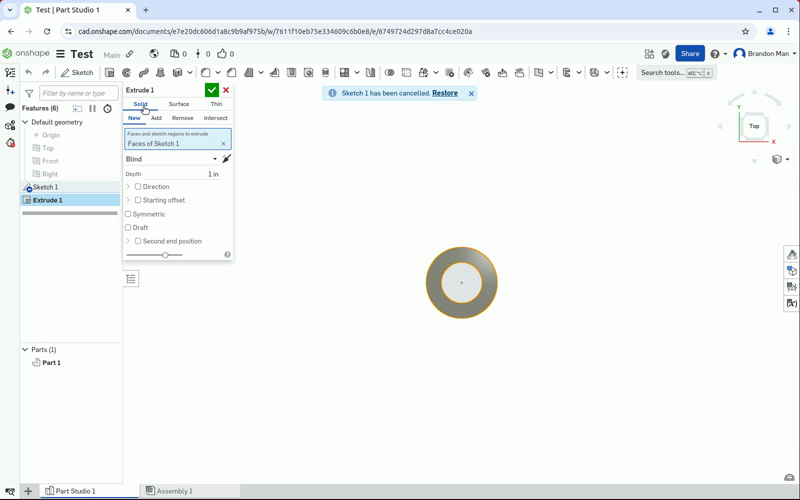
click(143, 106)
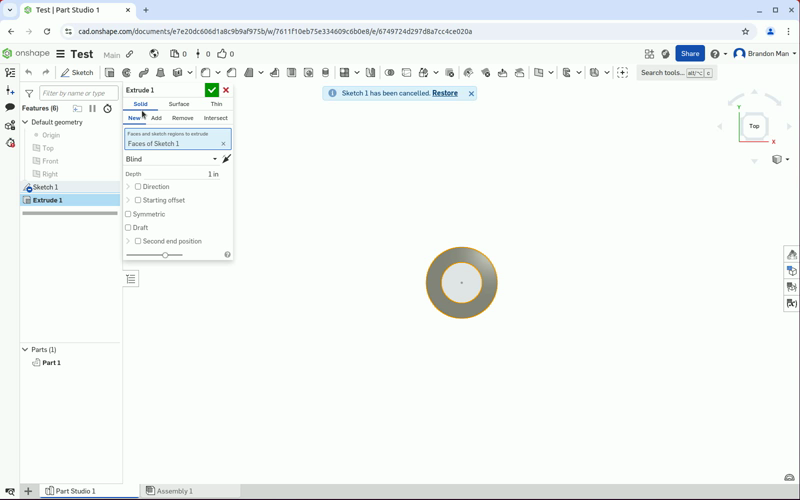
mouse_move(137, 120)
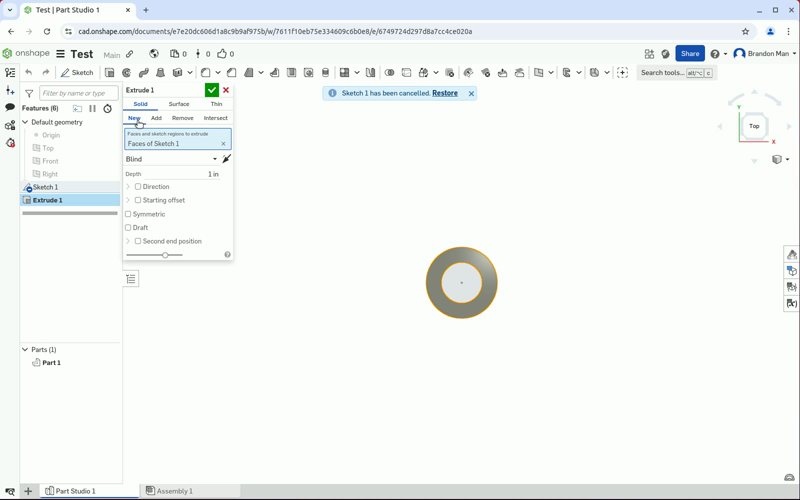
click(137, 120)
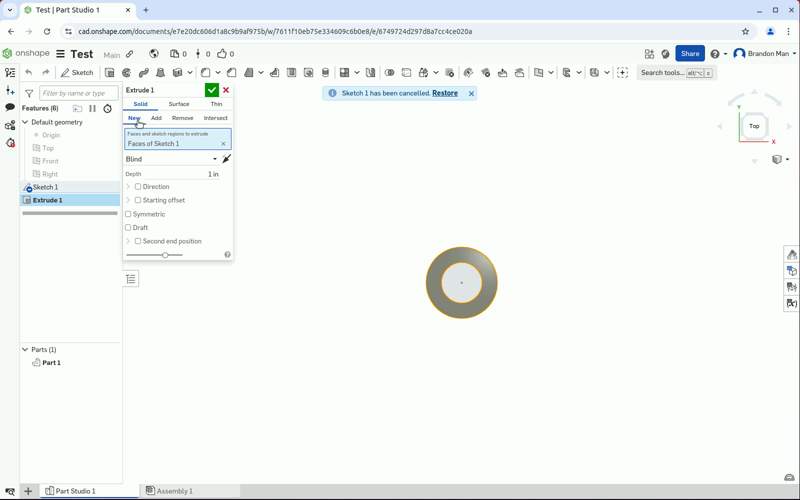
key(tab, 4)
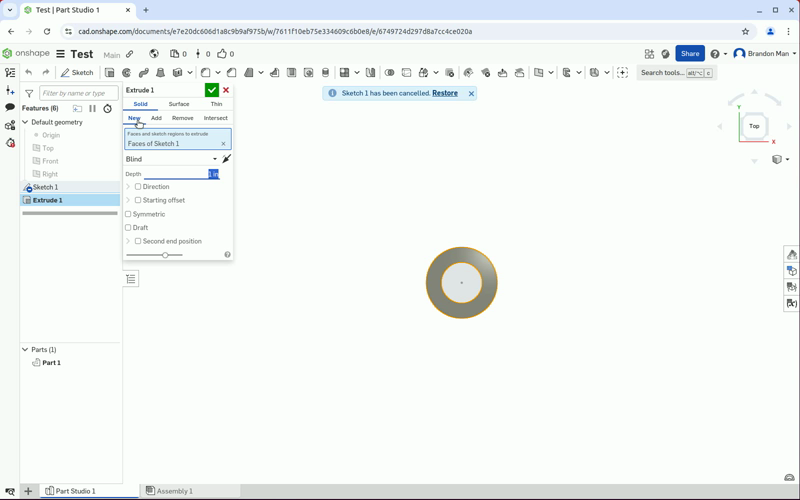
text(22.627)
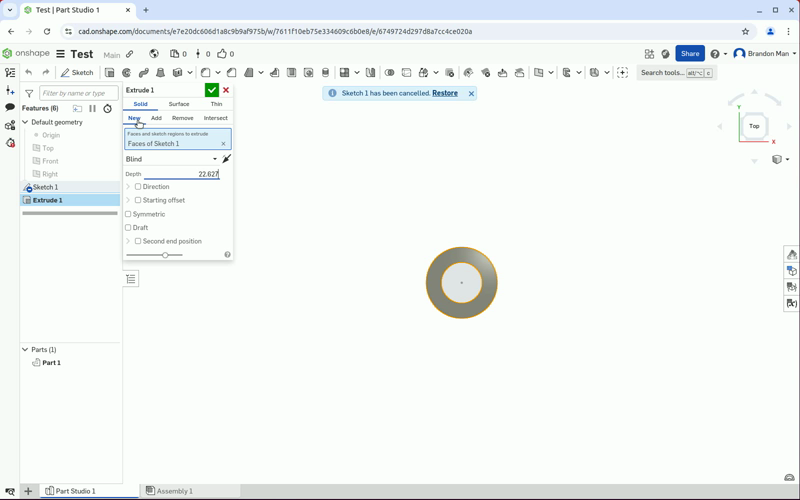
key(enter)
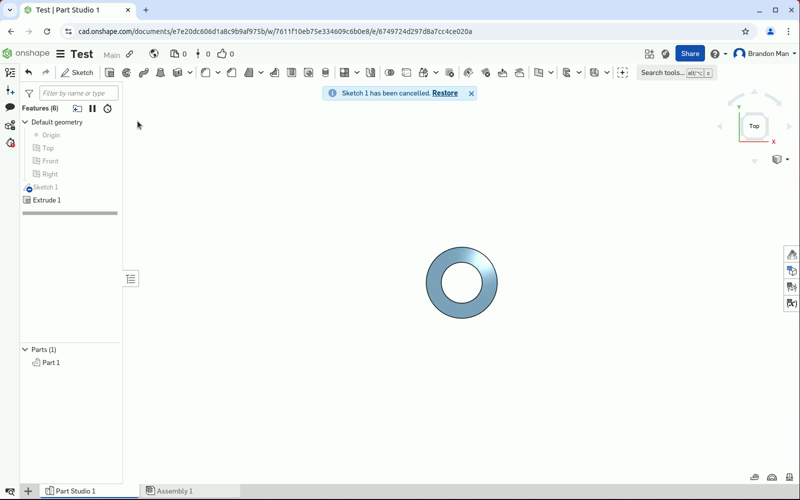
key(shift+h)
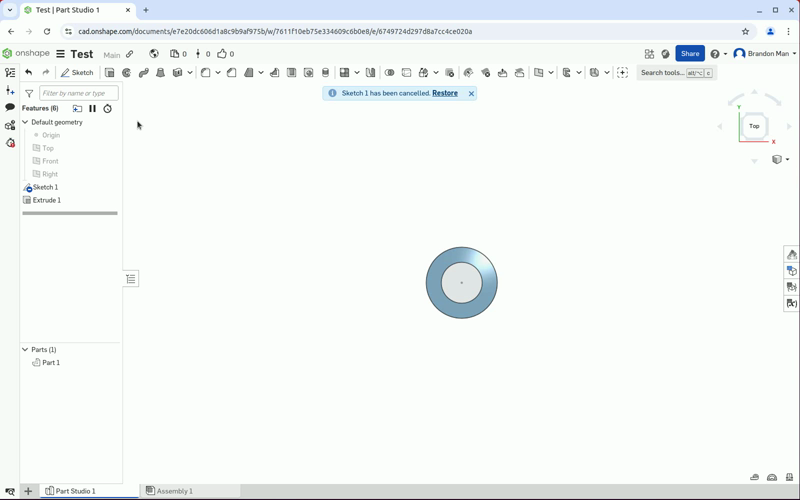
key(shift+h)
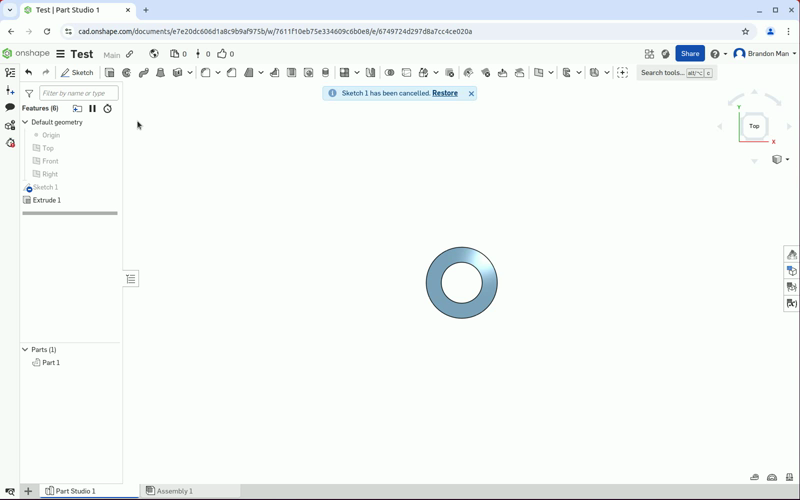
mouse_move(73, 189)
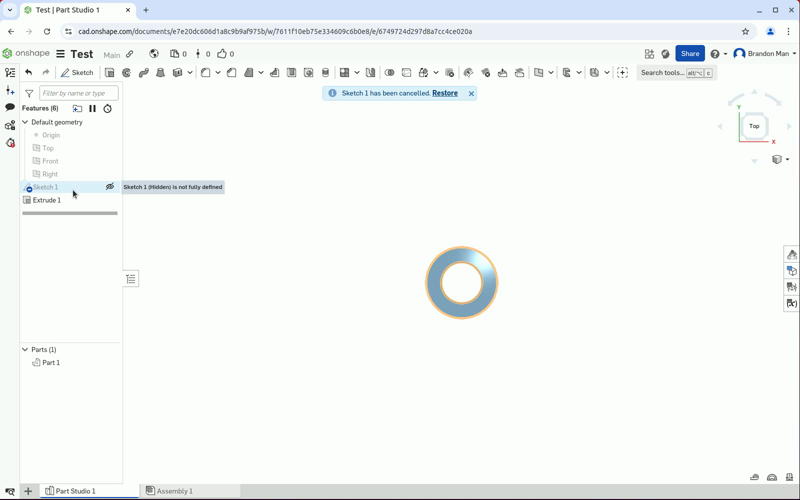
click(73, 189)
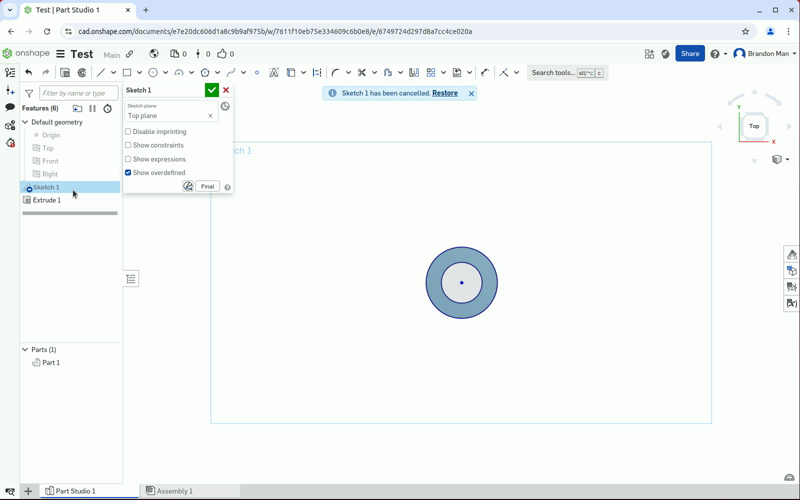
mouse_move(229, 92)
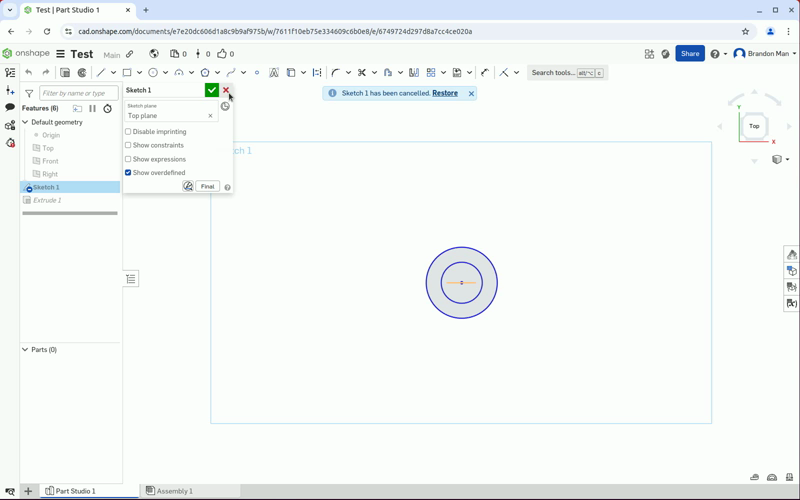
click(229, 92)
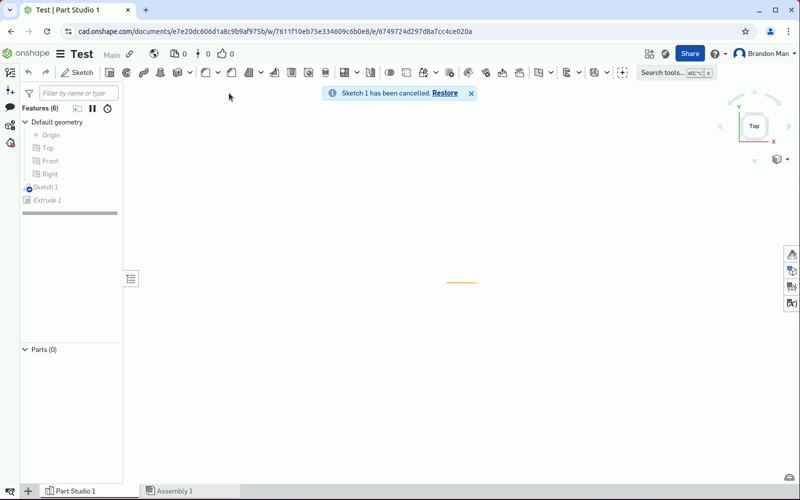
mouse_move(541, 75)
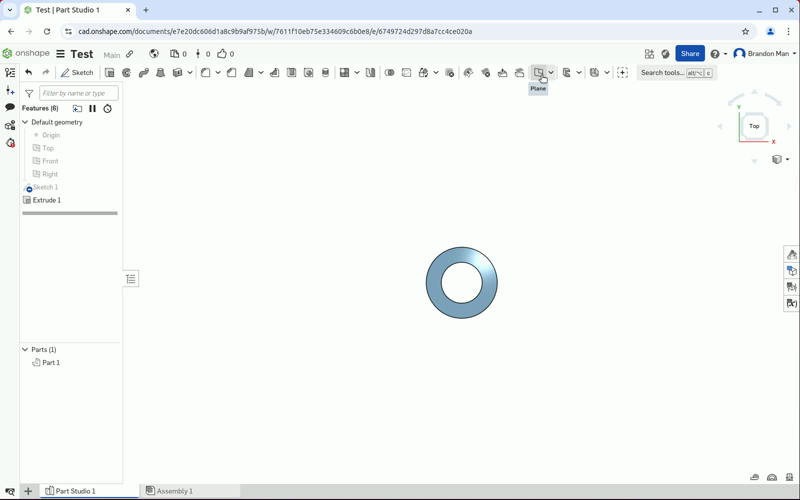
click(541, 75)
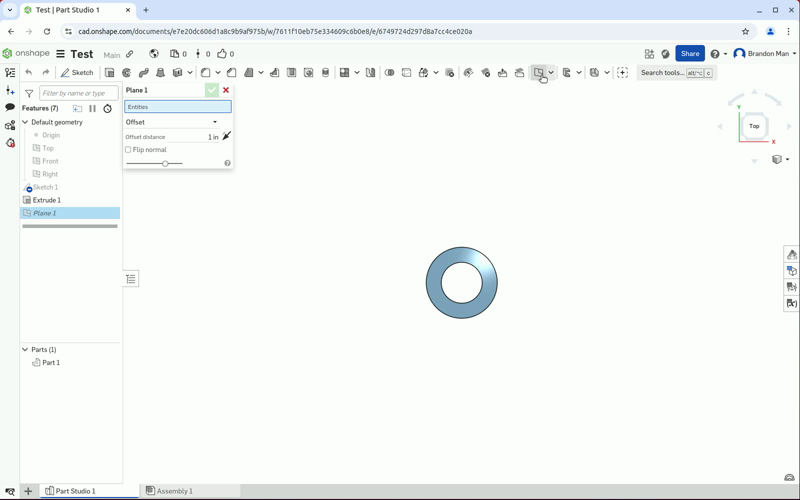
mouse_move(73, 150)
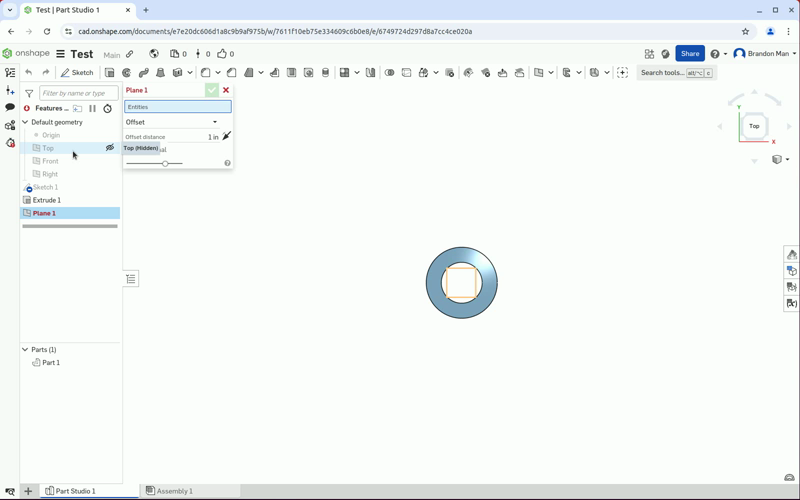
click(73, 150)
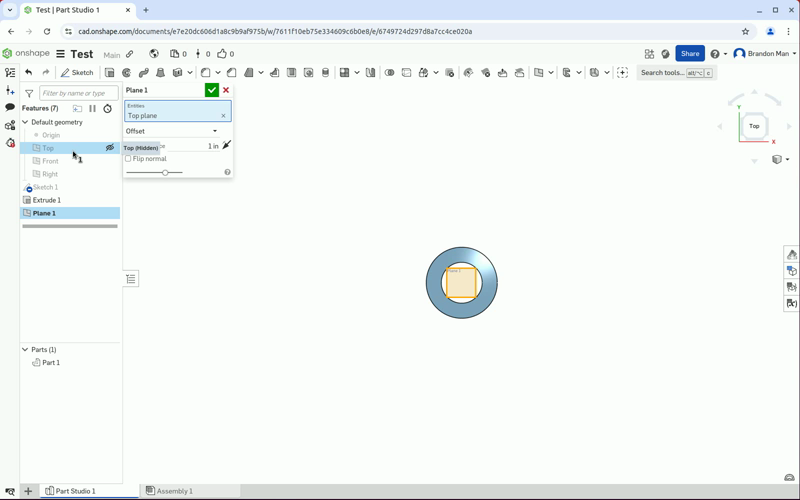
key(tab, 2)
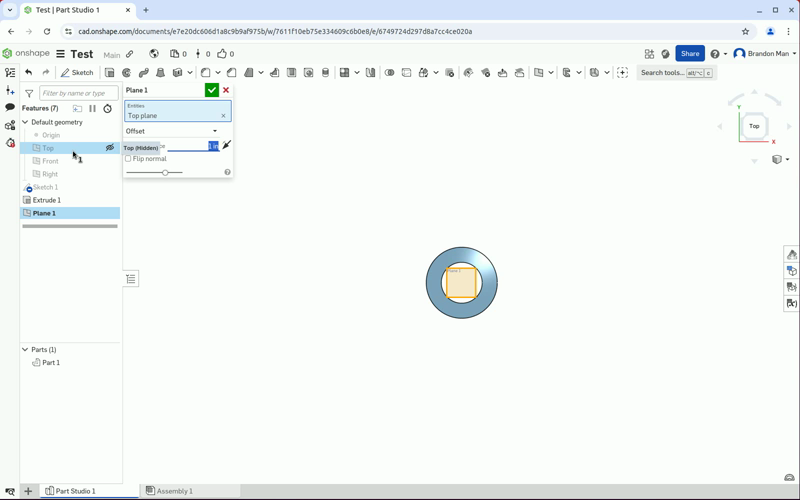
text(22.615)
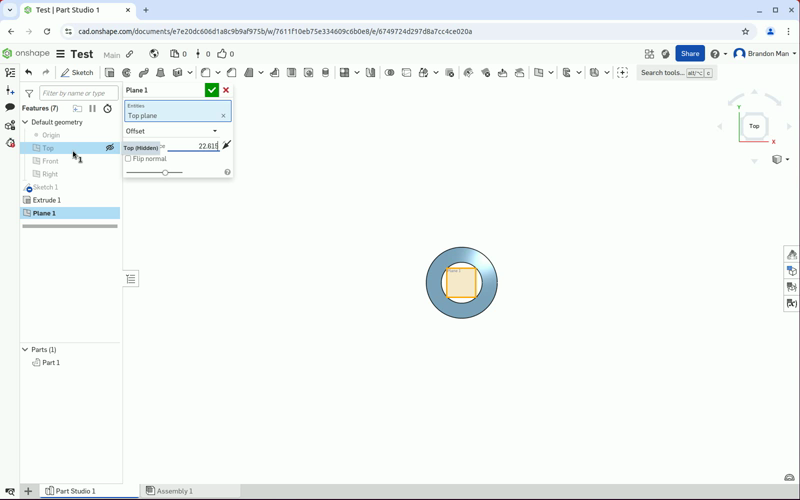
key(enter, 2)
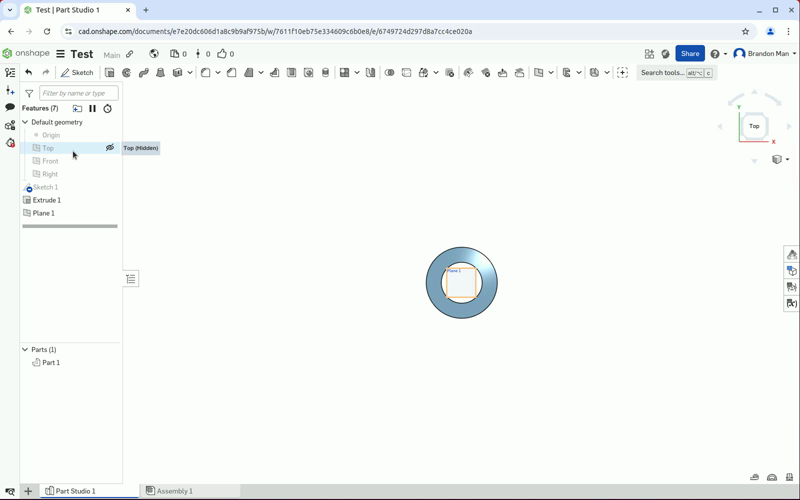
key(shift+s)
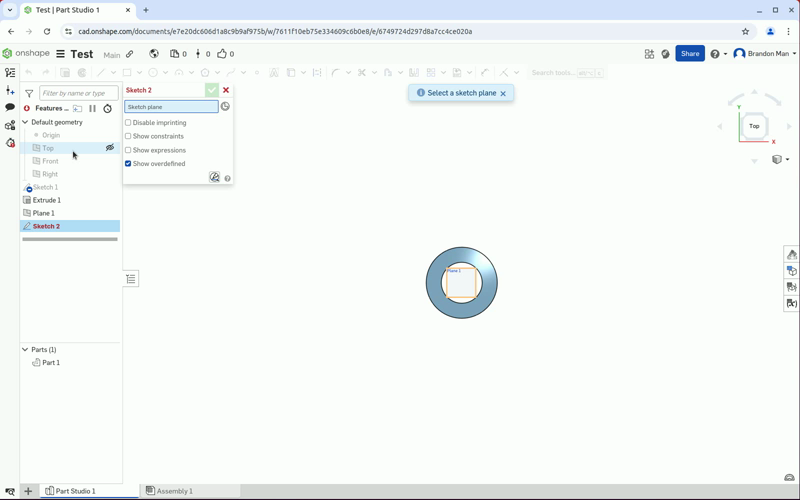
mouse_move(73, 215)
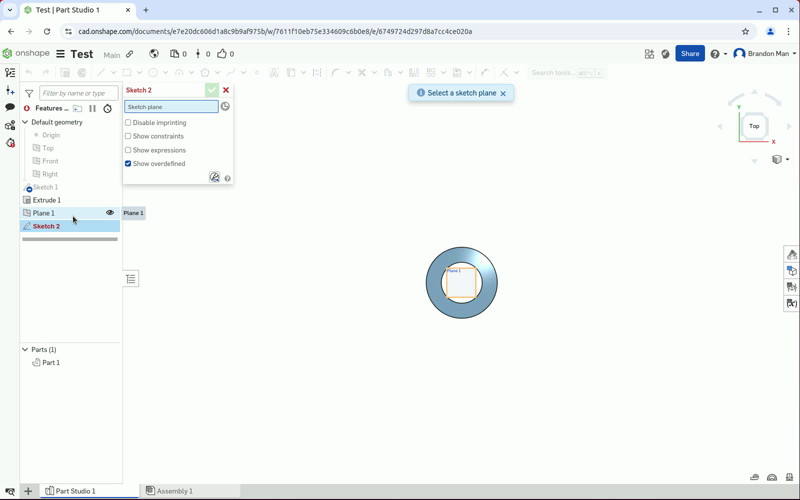
click(73, 215)
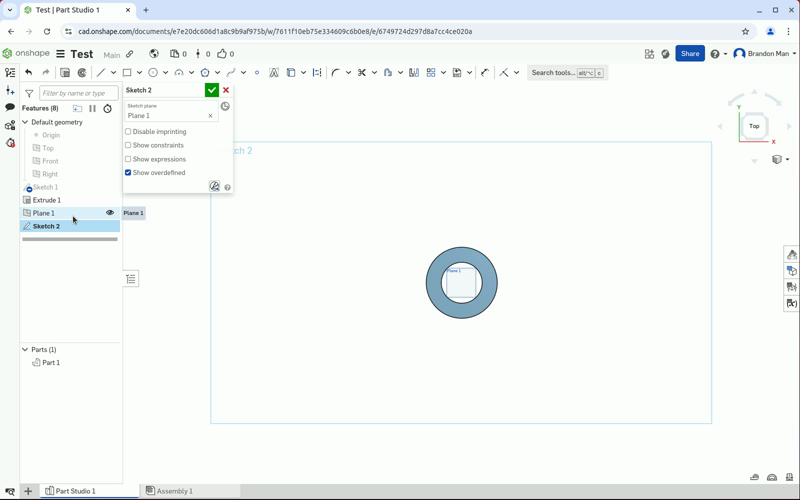
mouse_move(73, 352)
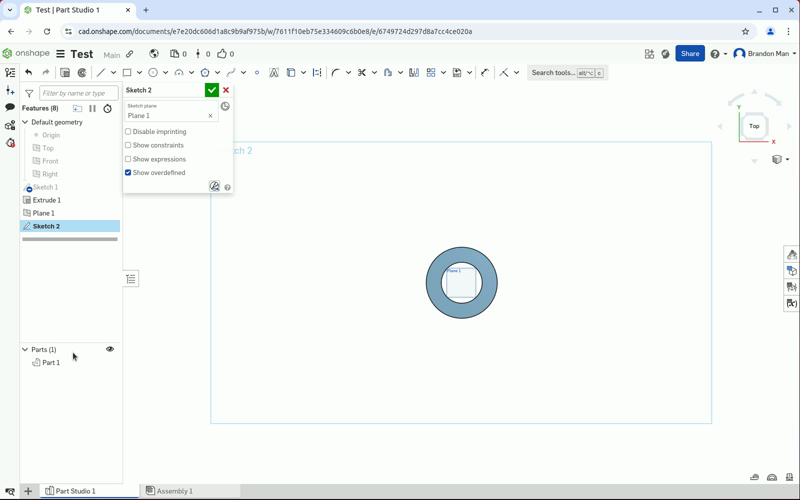
key(y)
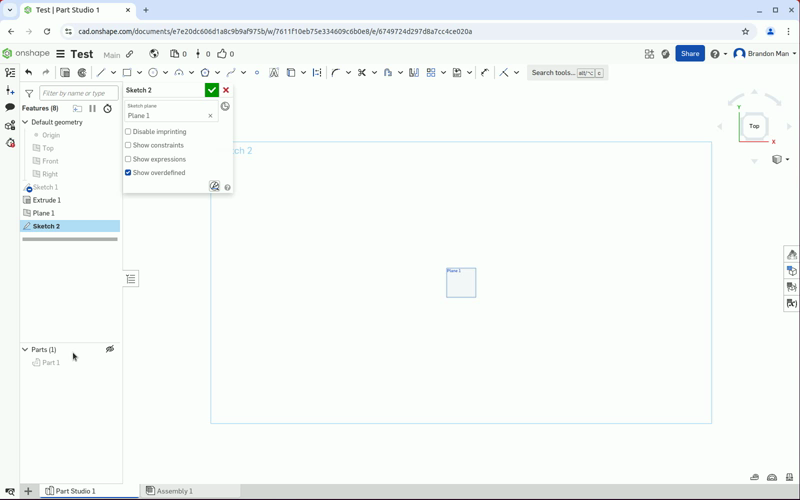
key(a)
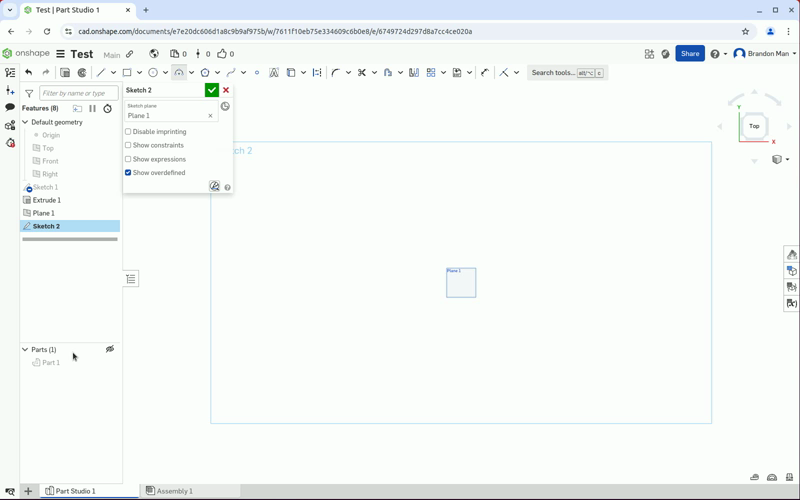
key_down(shift)
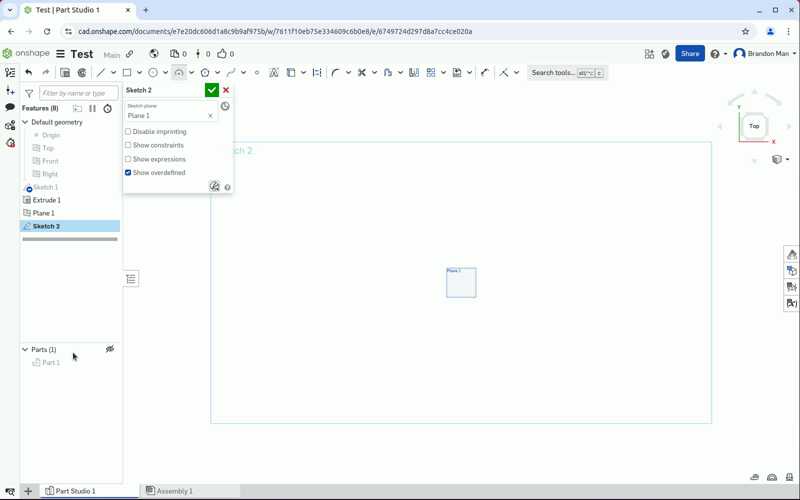
mouse_move(494, 275)
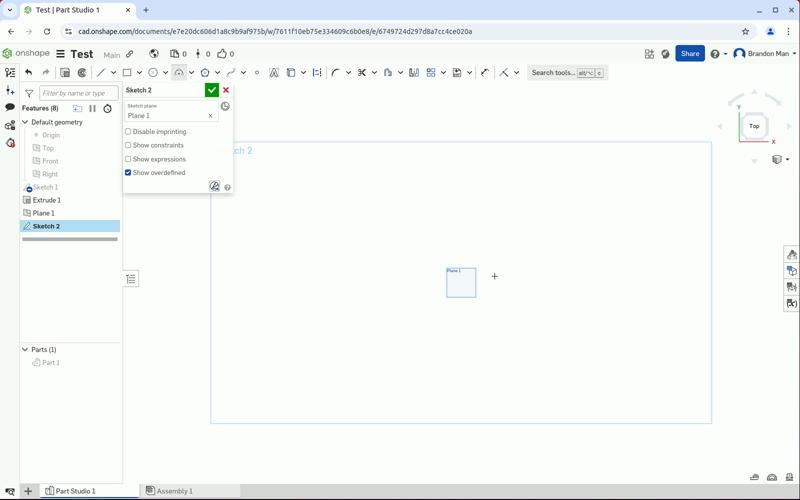
click(494, 275)
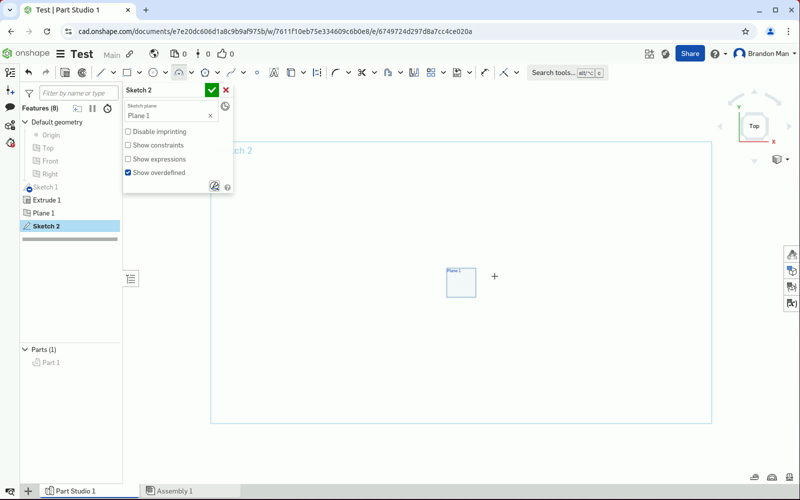
key_up(shift)
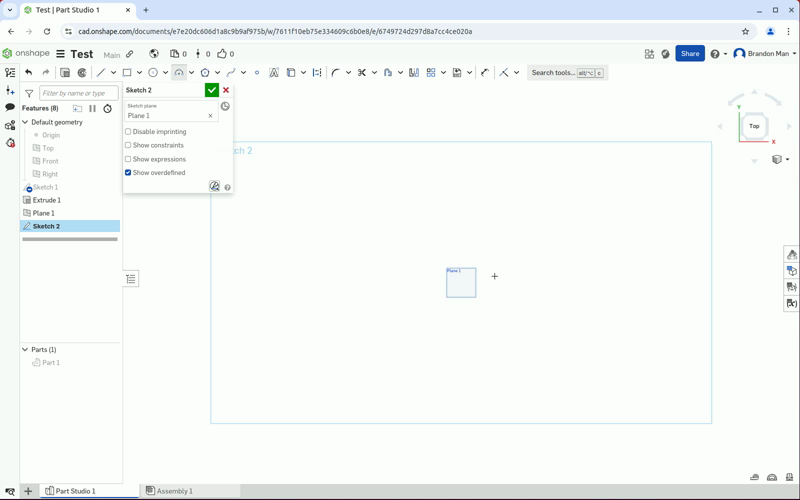
key_down(shift)
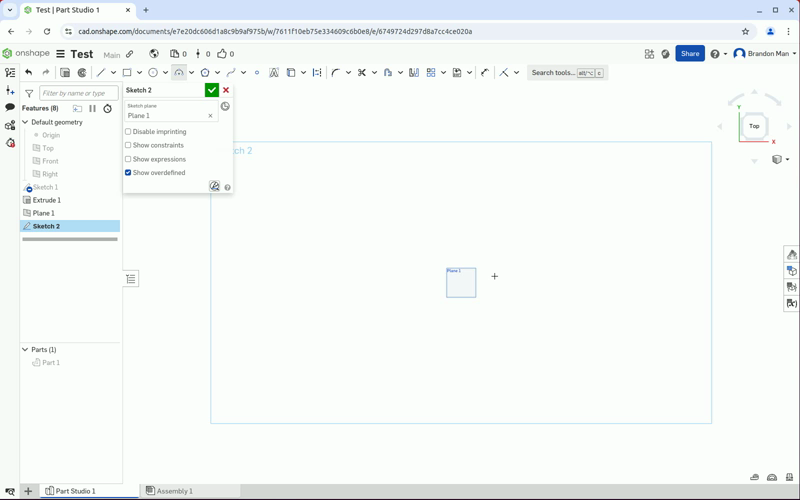
mouse_move(495, 282)
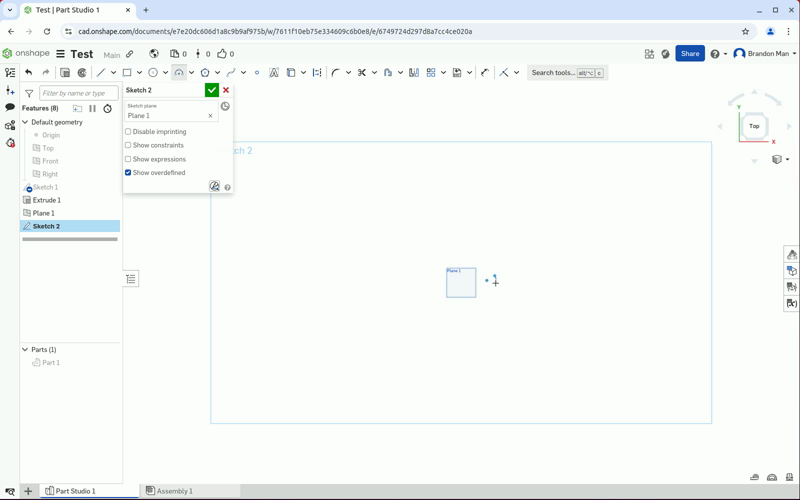
scroll(6)
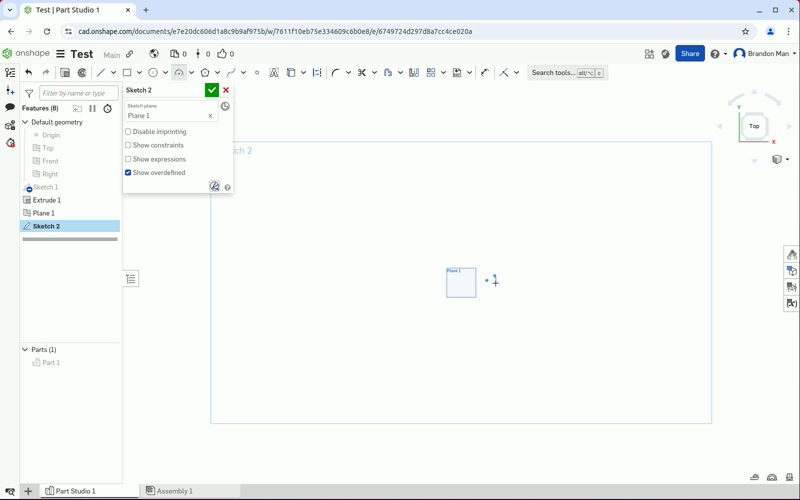
scroll(6)
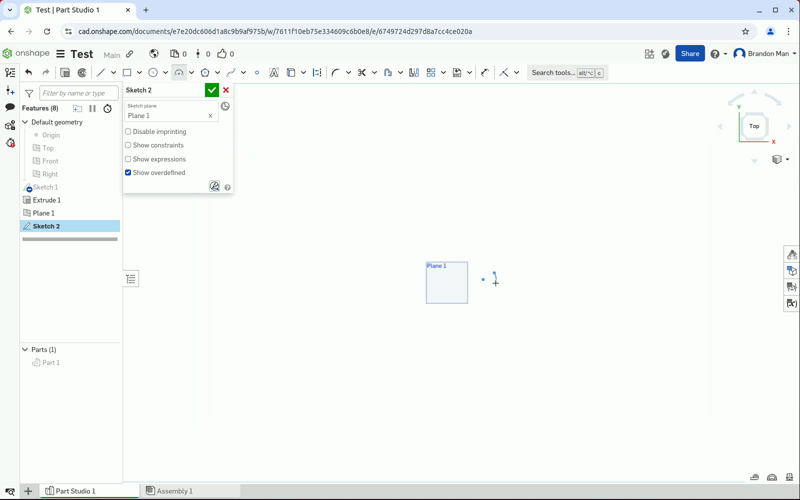
scroll(6)
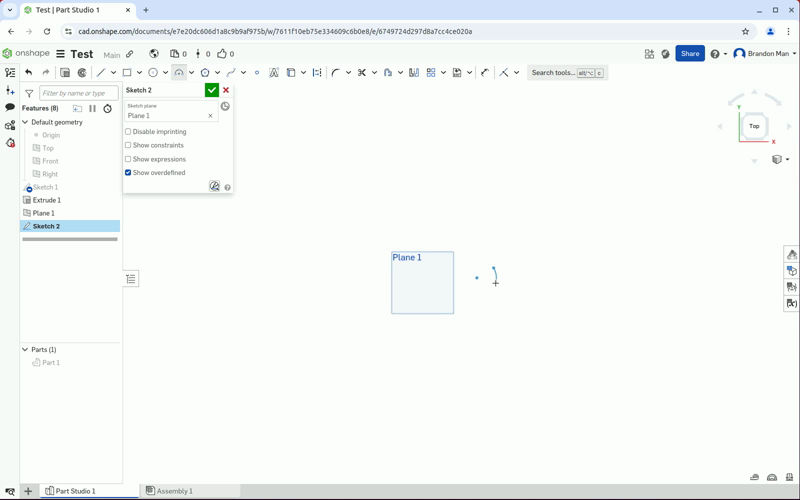
scroll(6)
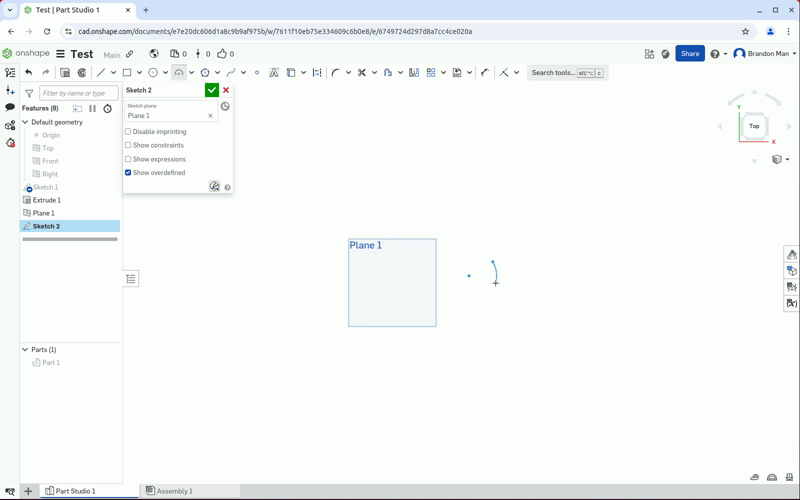
scroll(6)
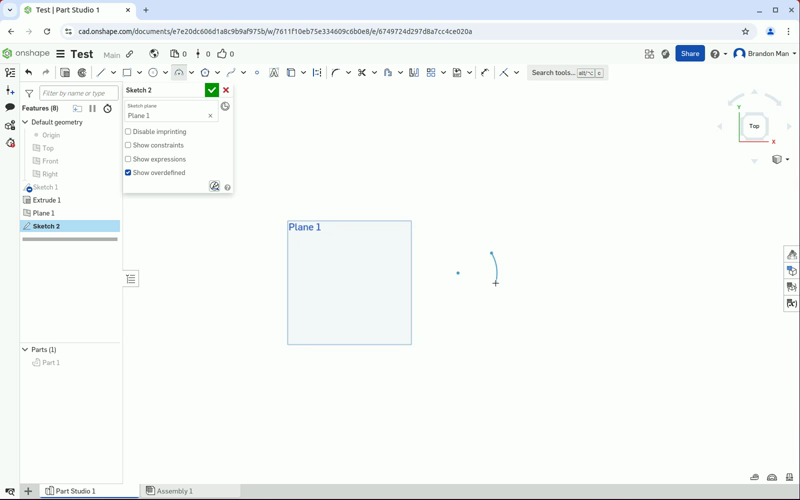
scroll(6)
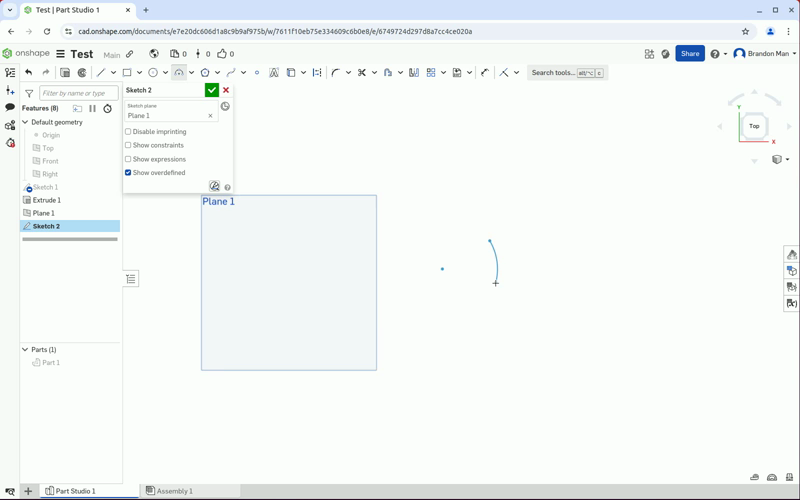
scroll(6)
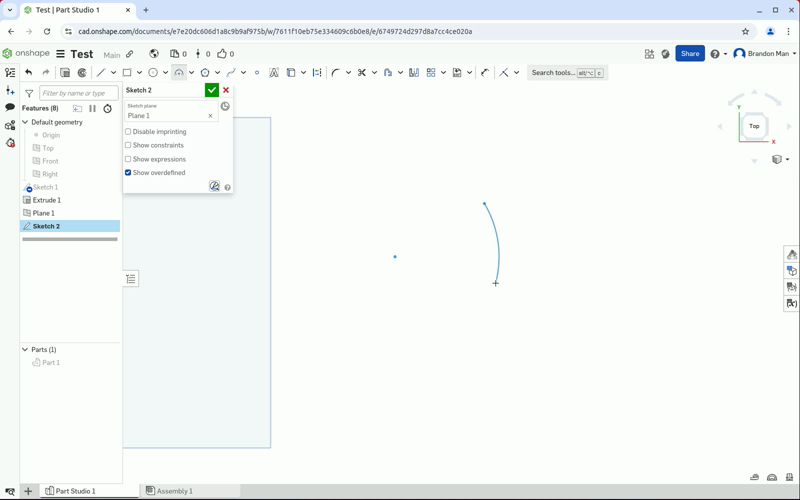
click(495, 282)
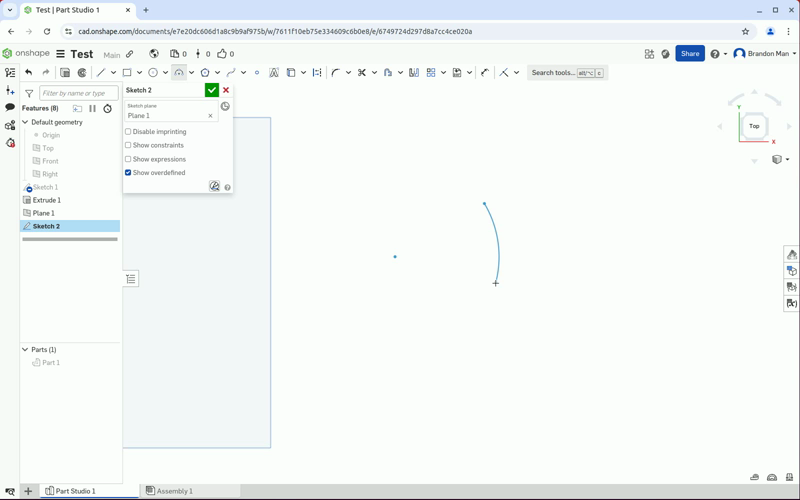
scroll(-6)
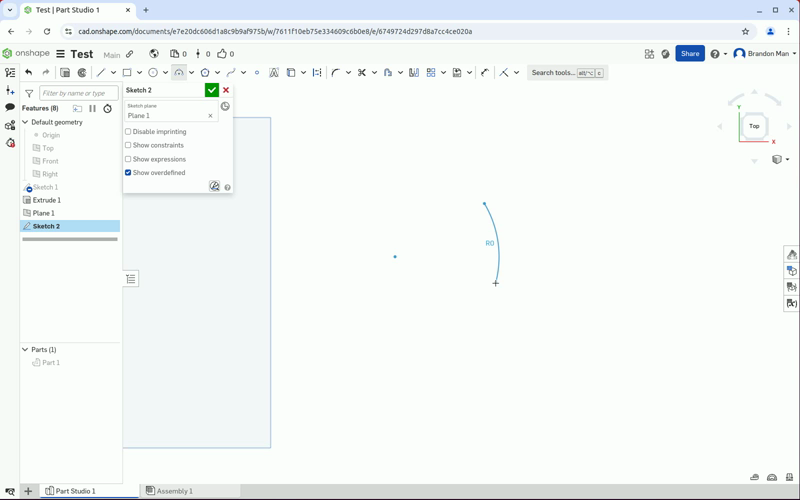
scroll(-6)
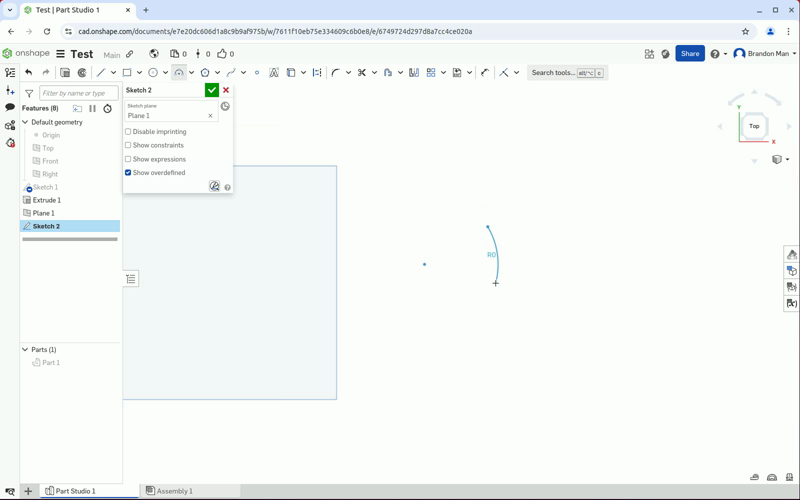
scroll(-6)
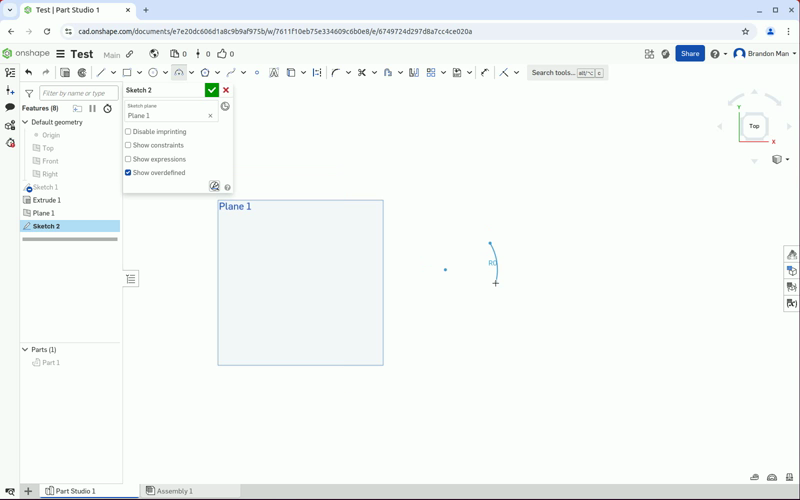
scroll(-6)
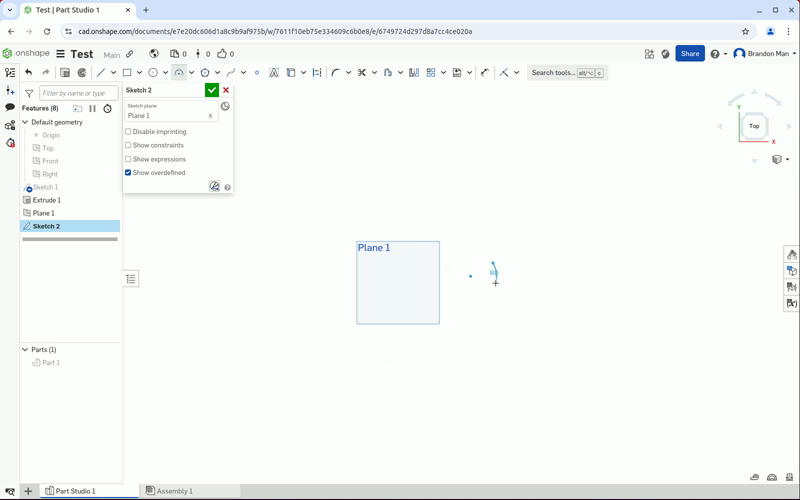
scroll(-6)
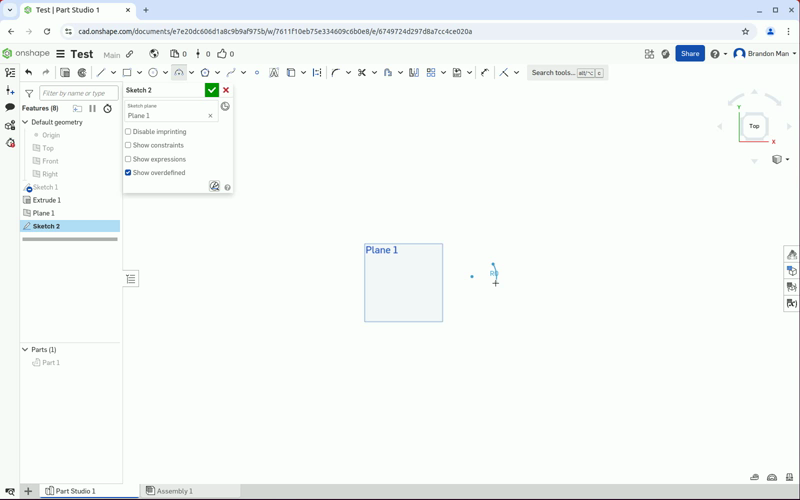
scroll(-6)
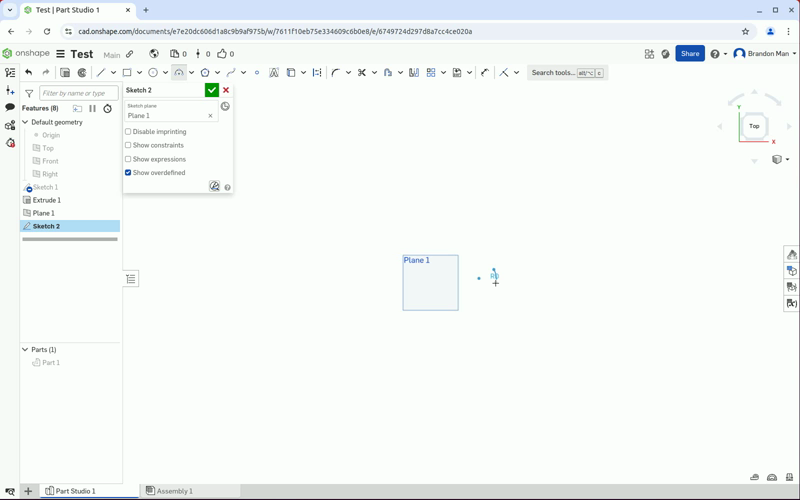
scroll(-6)
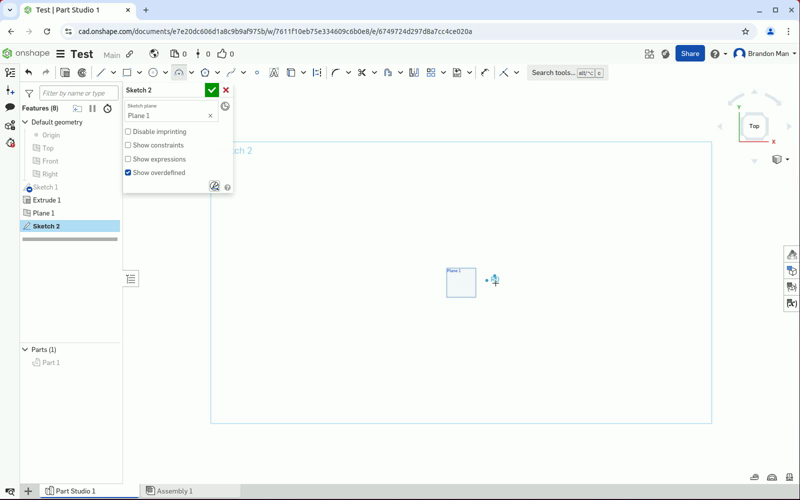
mouse_move(495, 279)
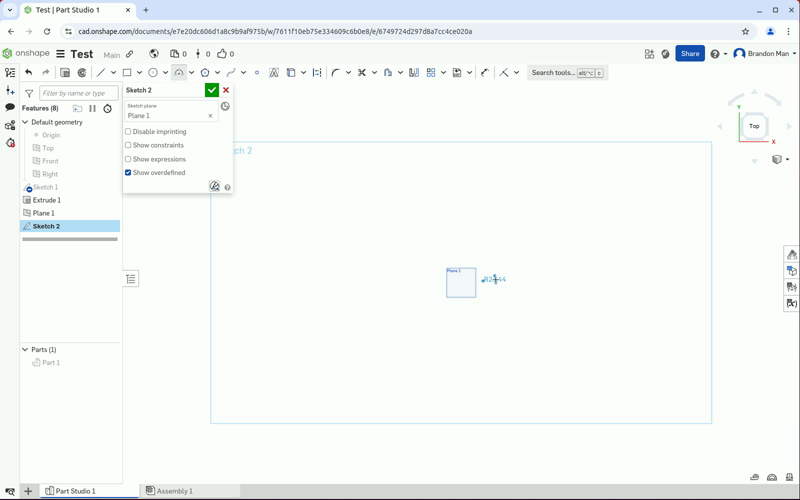
scroll(6)
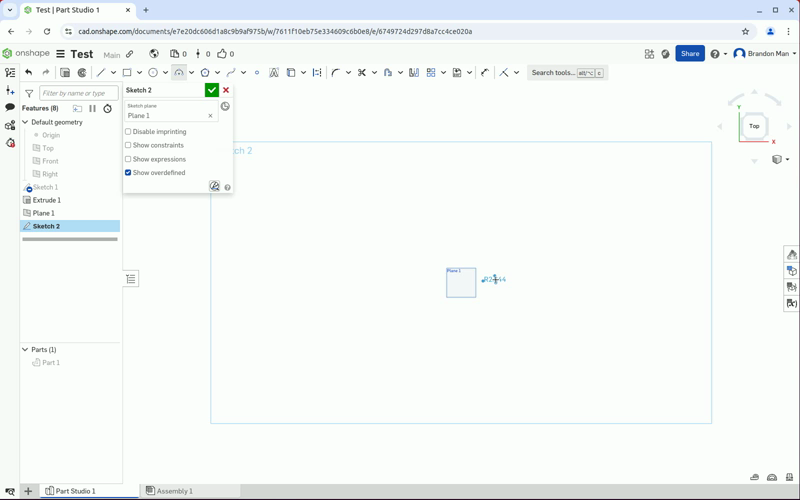
scroll(6)
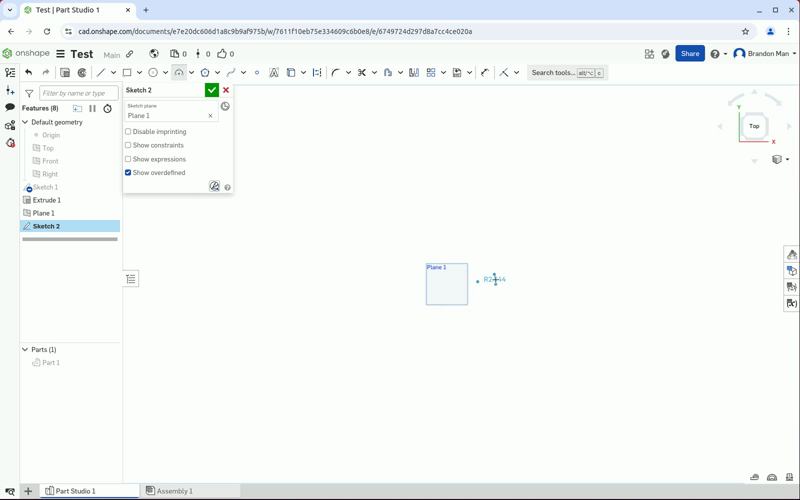
scroll(6)
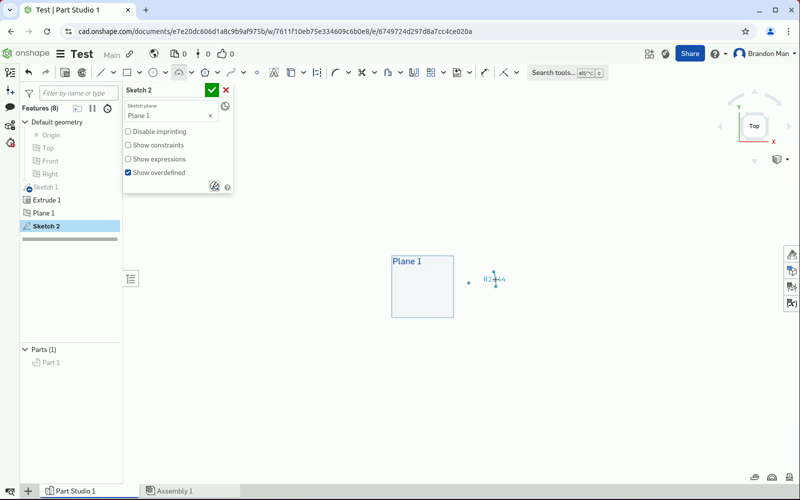
scroll(6)
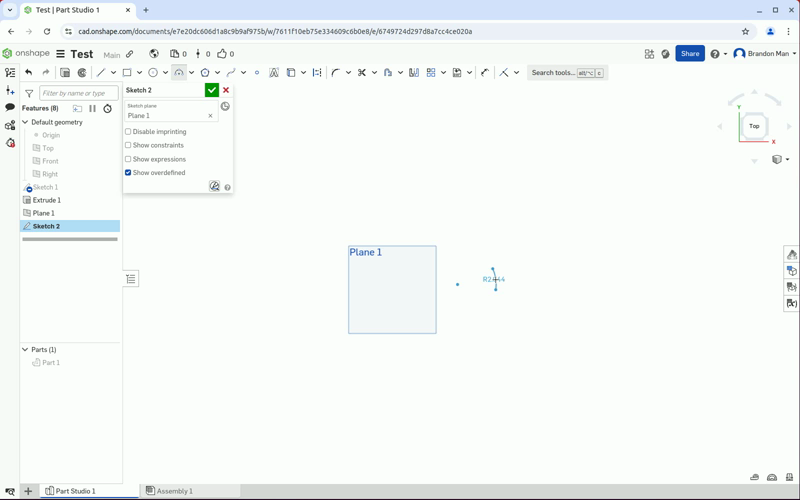
scroll(6)
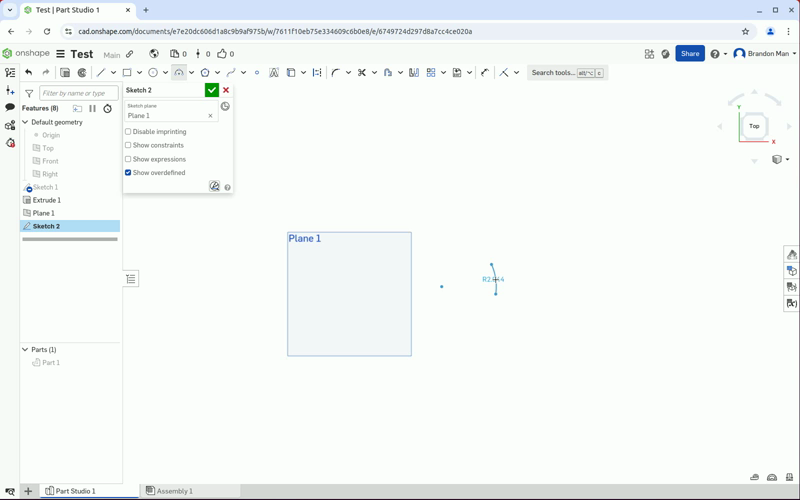
scroll(6)
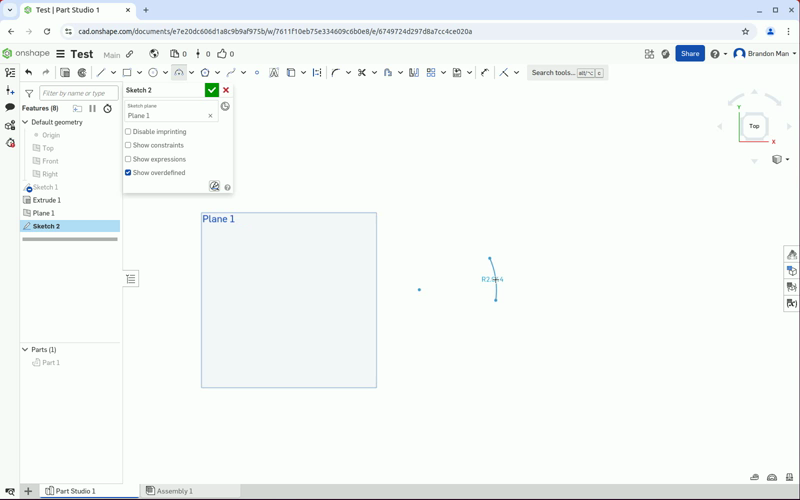
scroll(6)
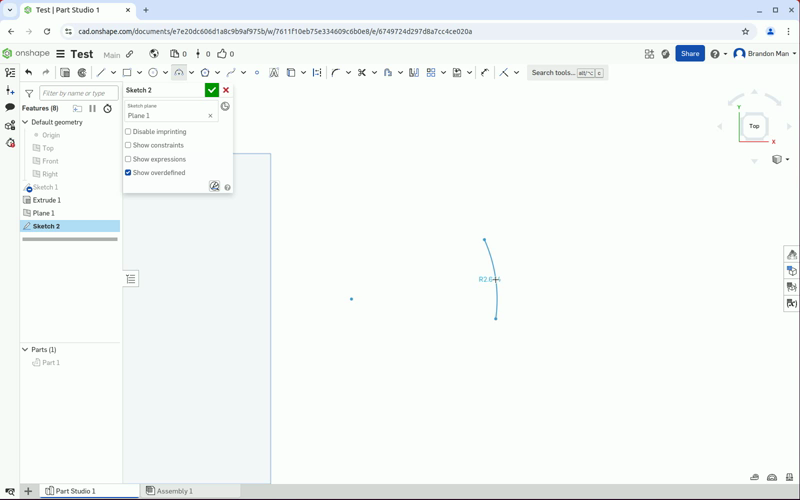
click(495, 279)
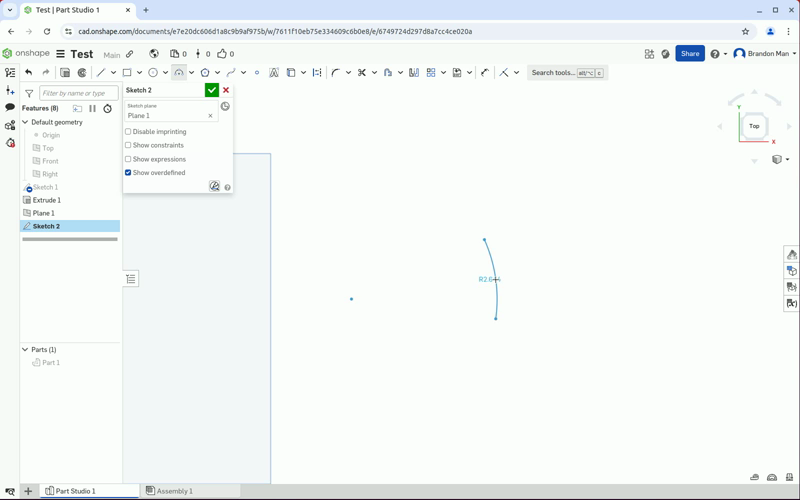
scroll(-6)
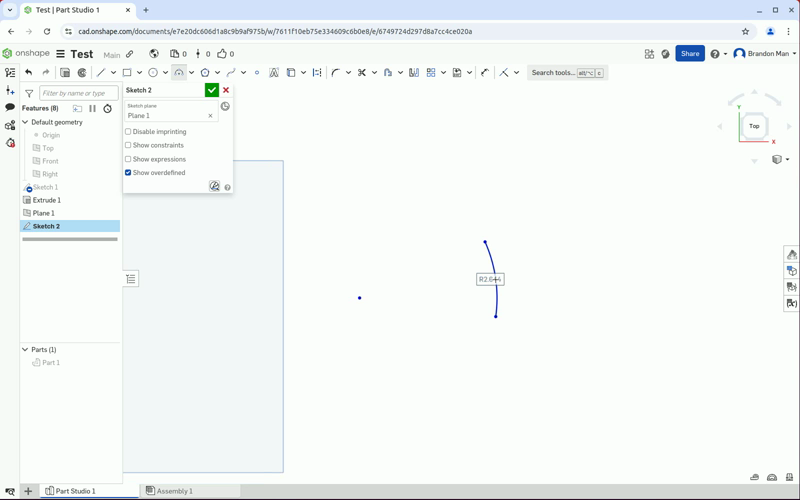
scroll(-6)
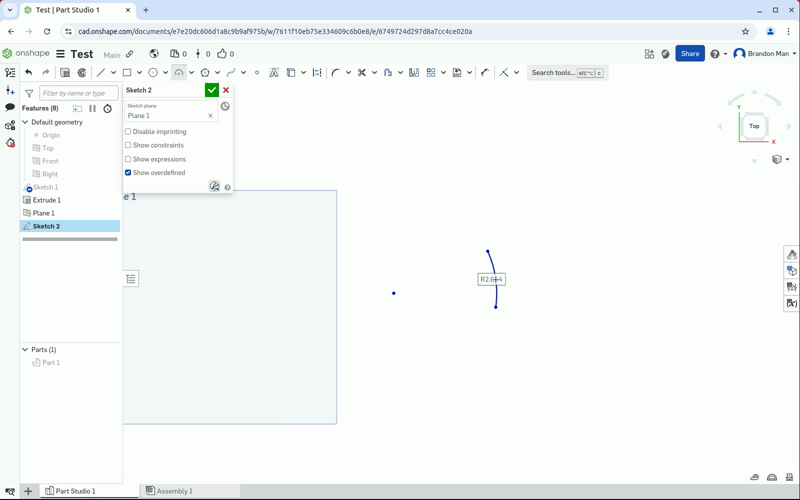
scroll(-6)
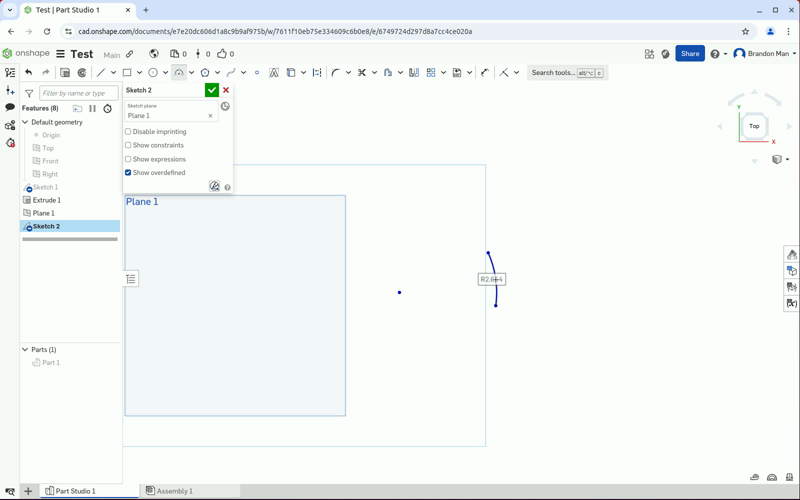
scroll(-6)
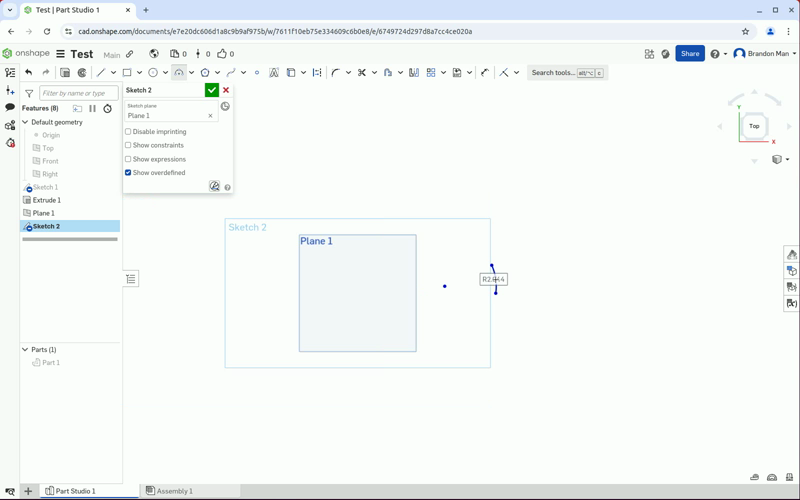
scroll(-6)
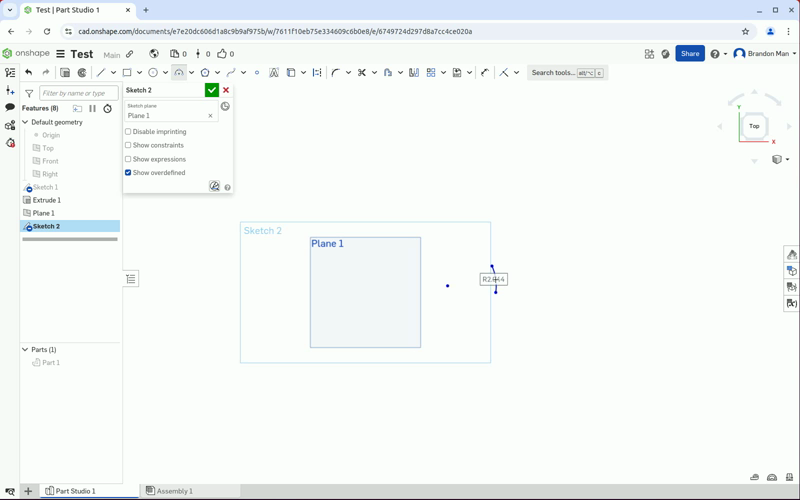
scroll(-6)
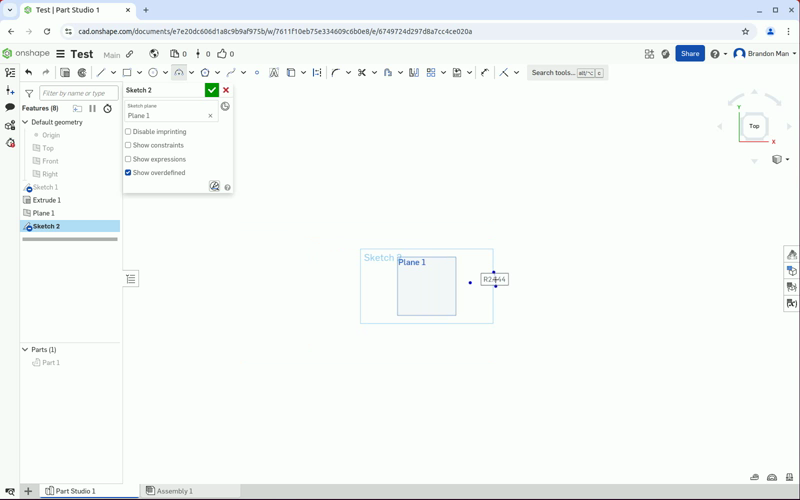
scroll(-6)
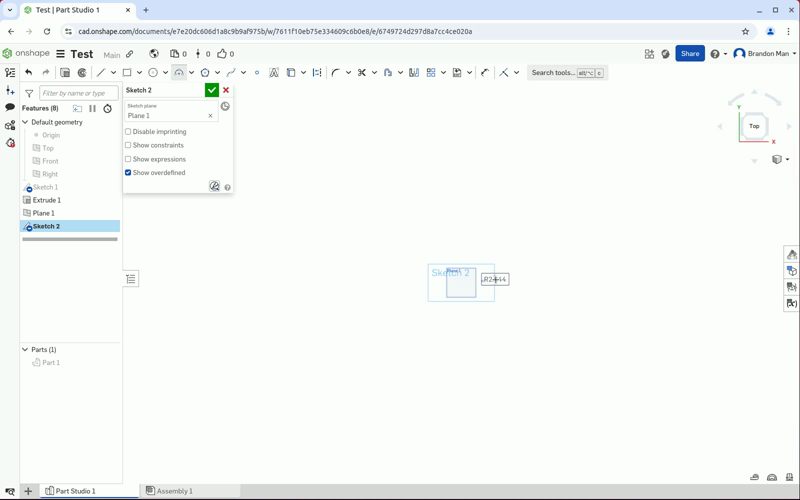
key_up(shift)
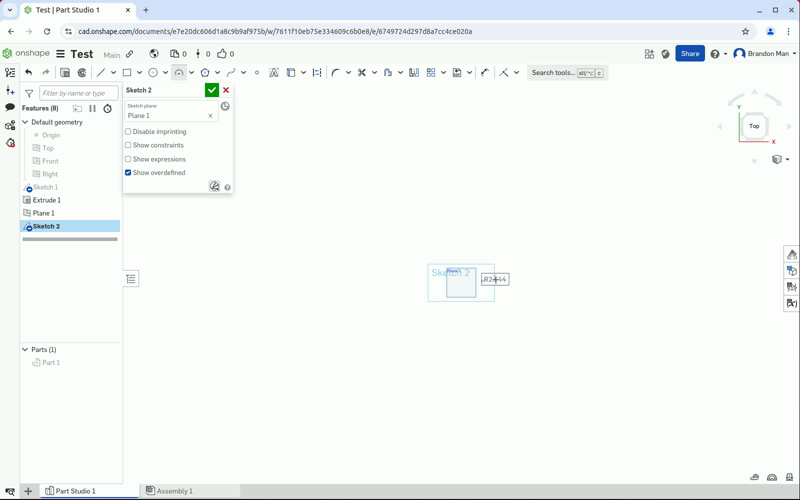
key(esc)
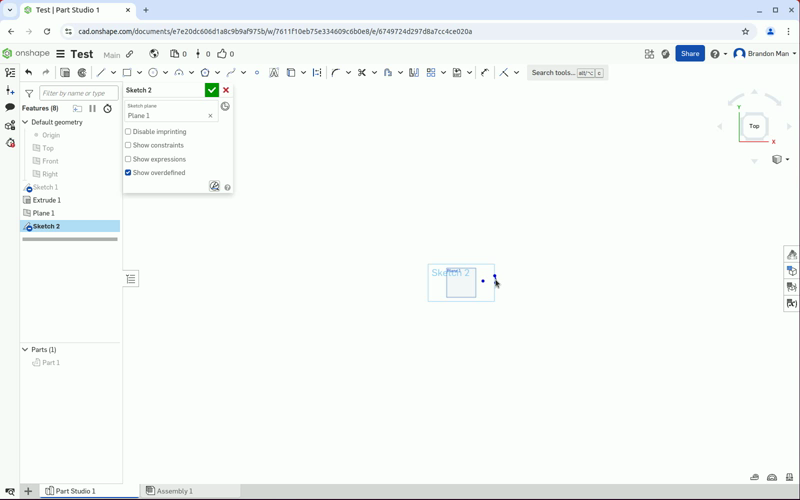
key(l)
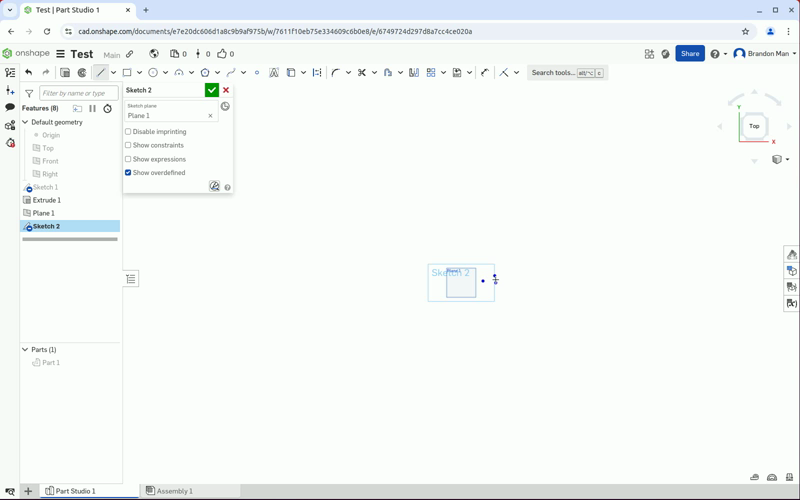
mouse_move(495, 282)
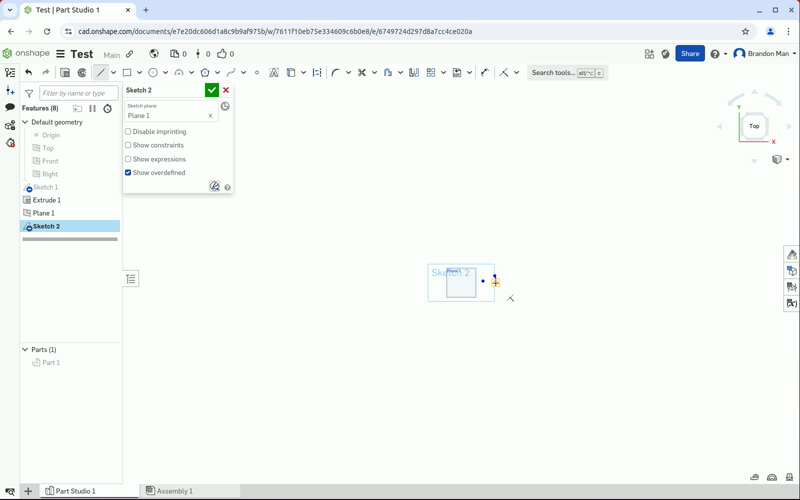
scroll(6)
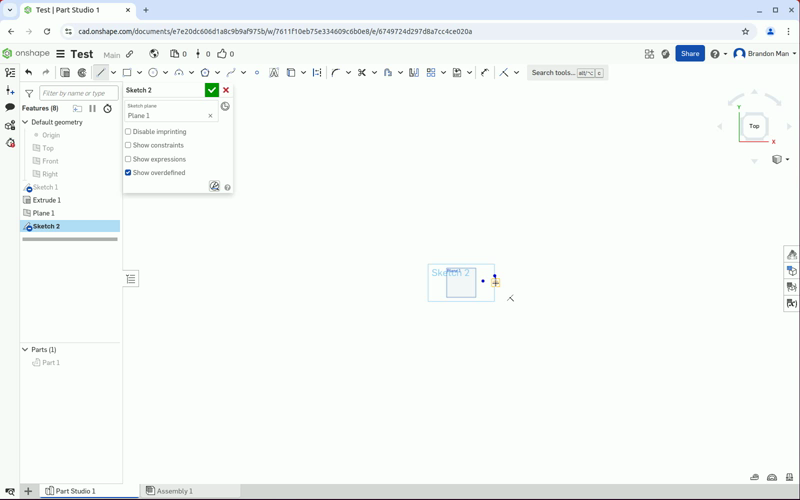
scroll(6)
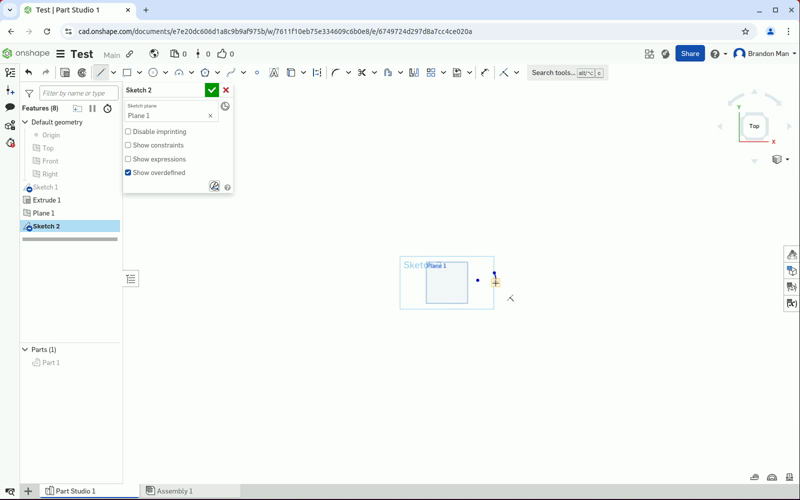
scroll(6)
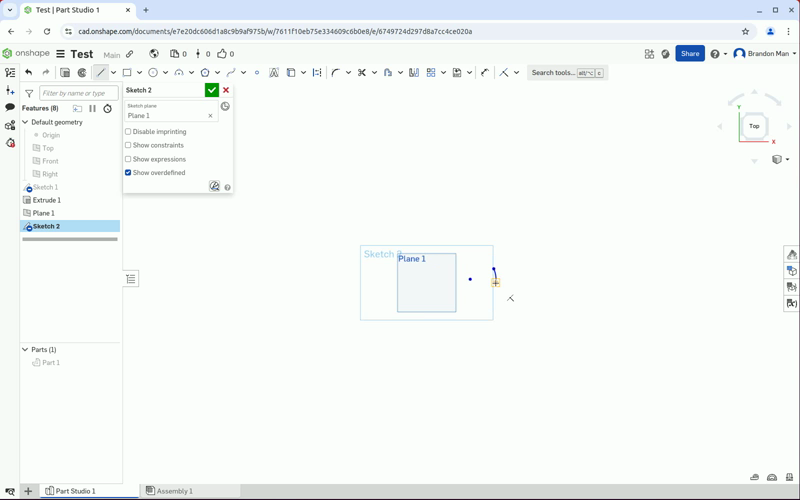
scroll(6)
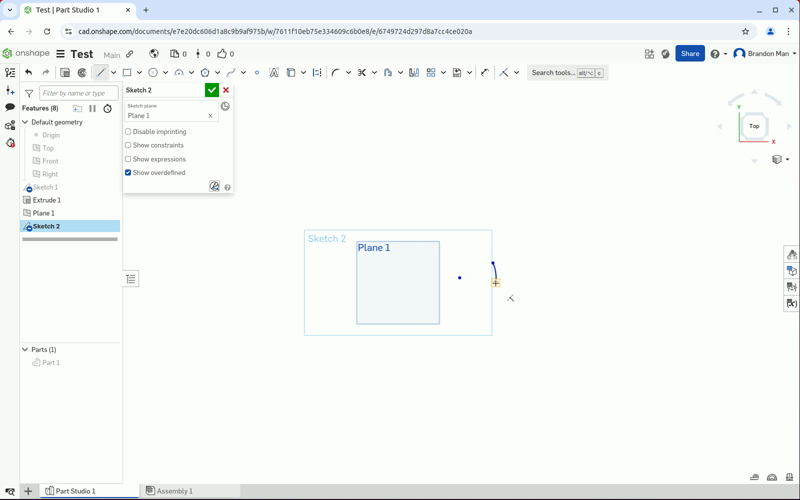
scroll(6)
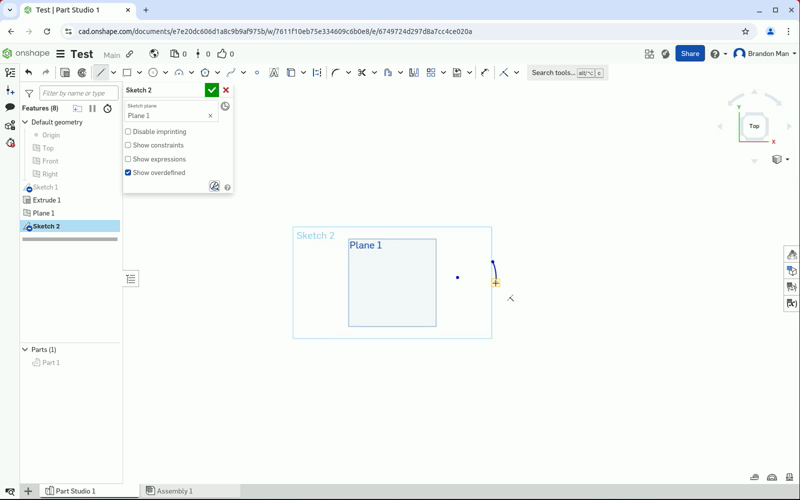
scroll(6)
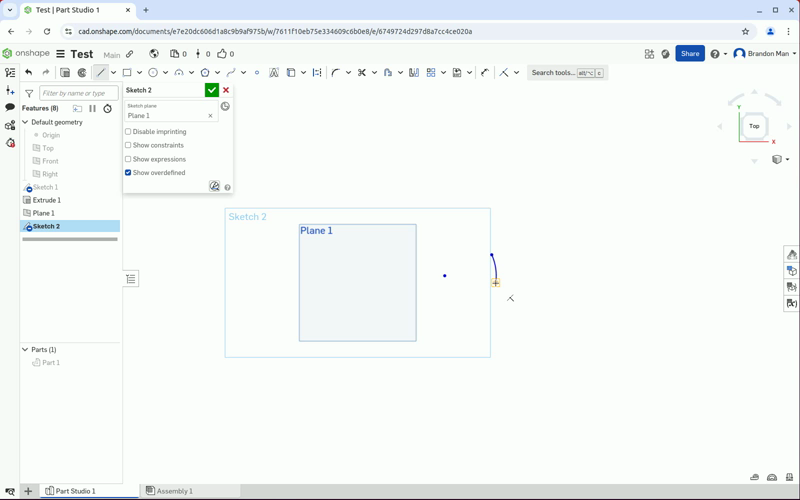
scroll(6)
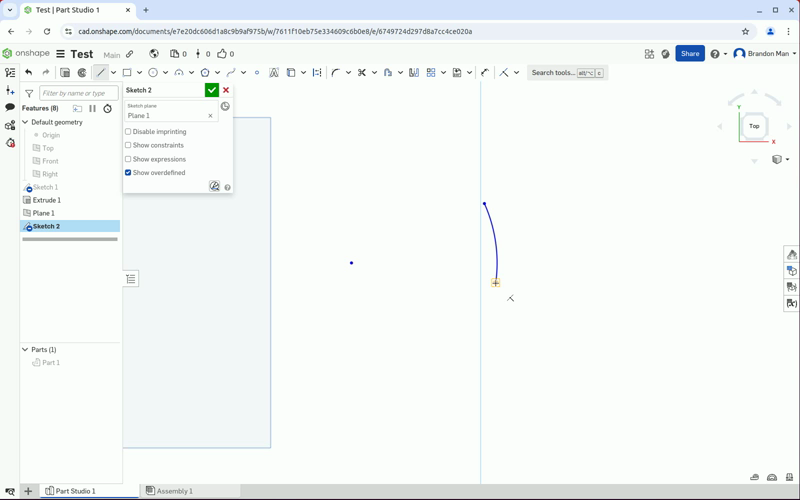
click(495, 282)
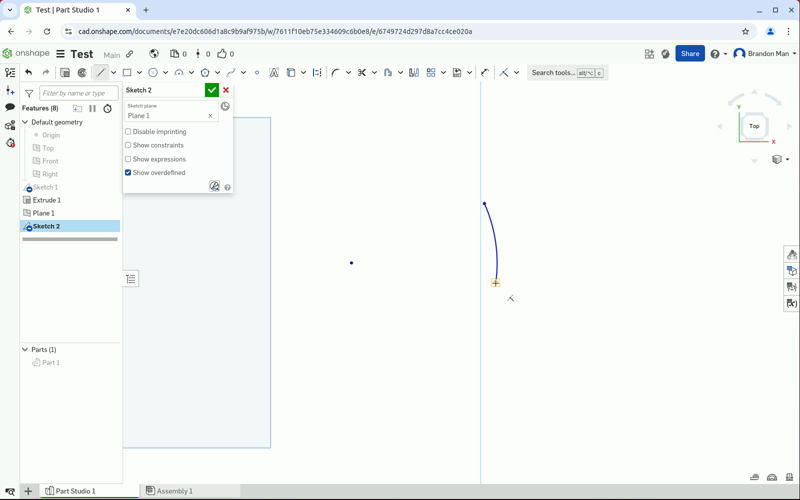
scroll(-6)
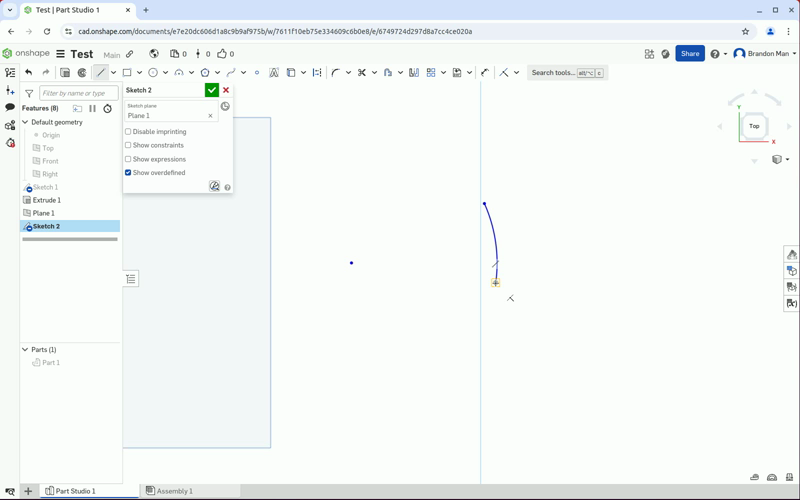
scroll(-6)
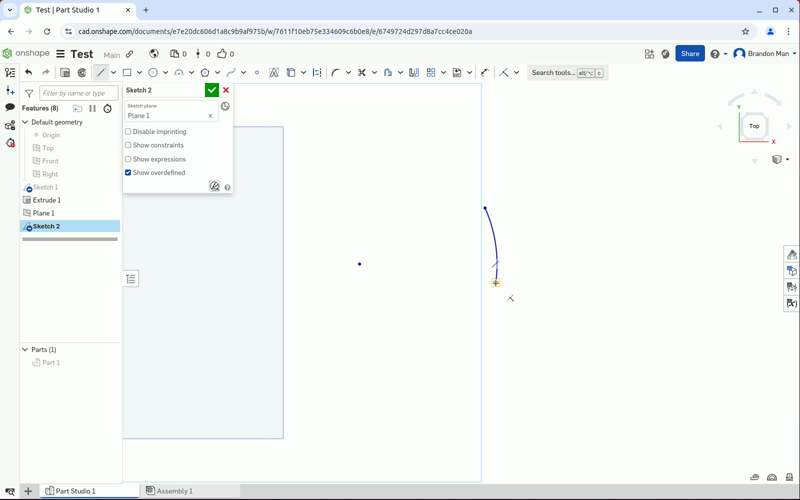
scroll(-6)
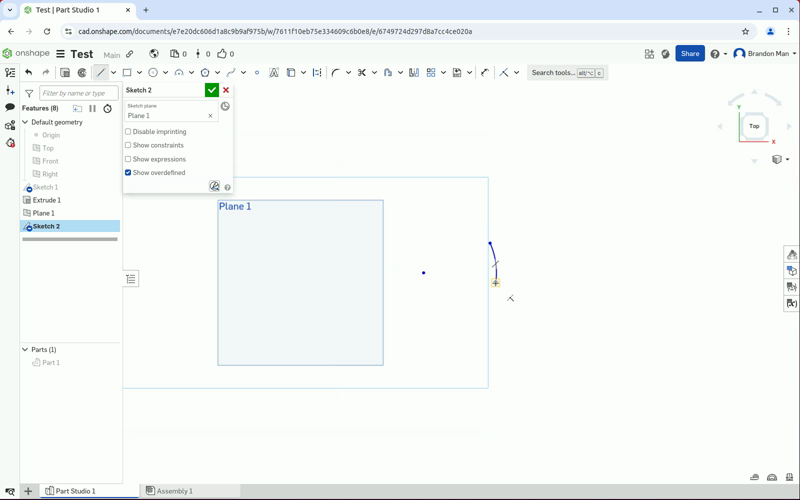
scroll(-6)
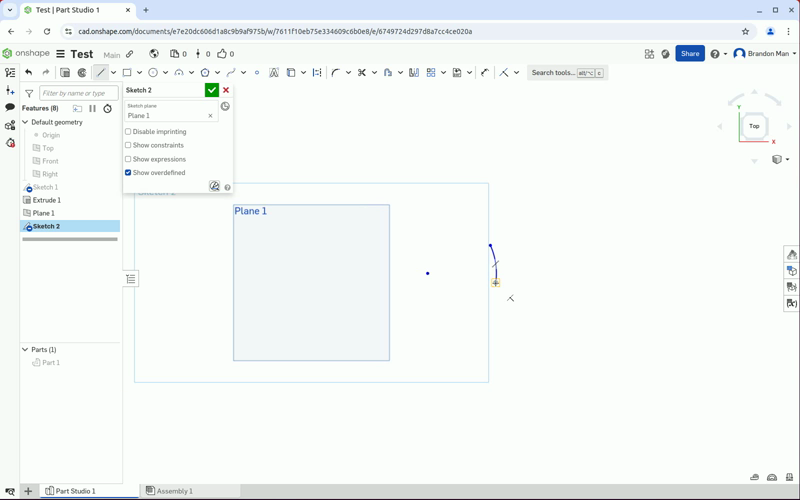
scroll(-6)
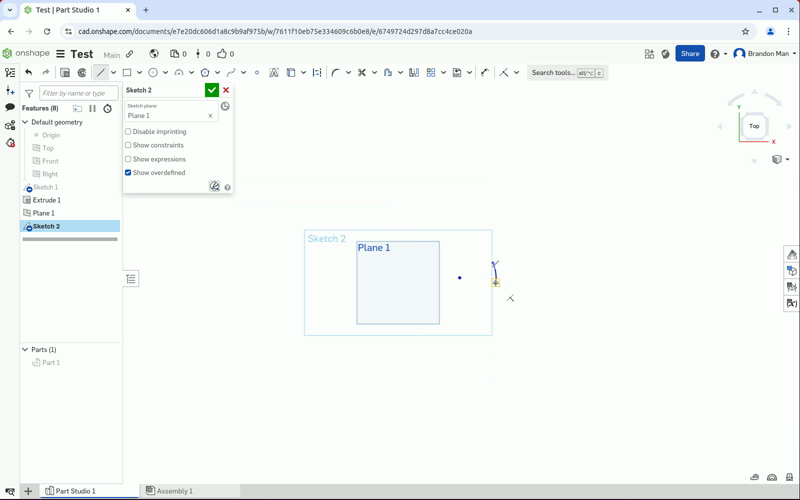
scroll(-6)
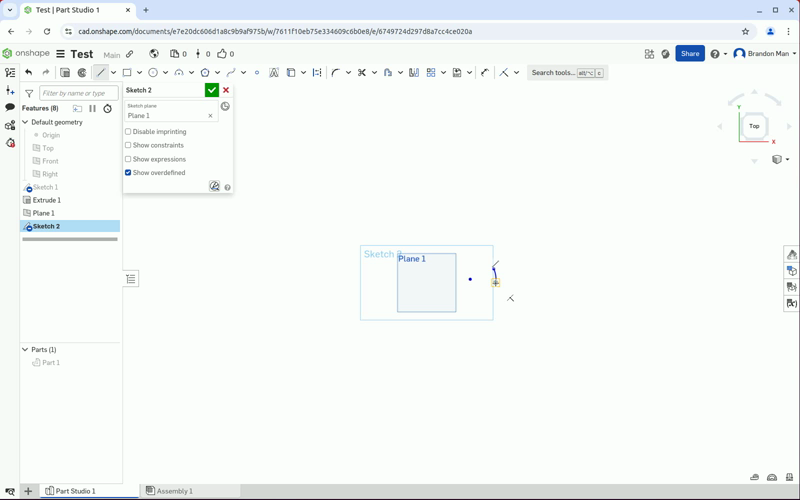
scroll(-6)
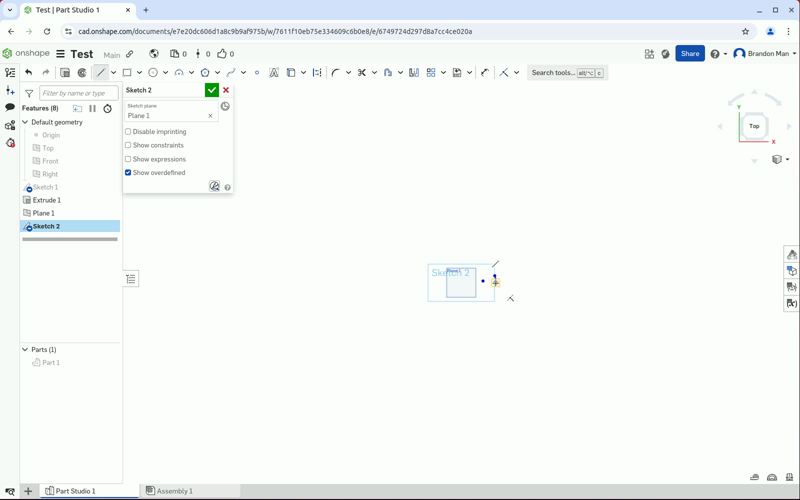
key_down(shift)
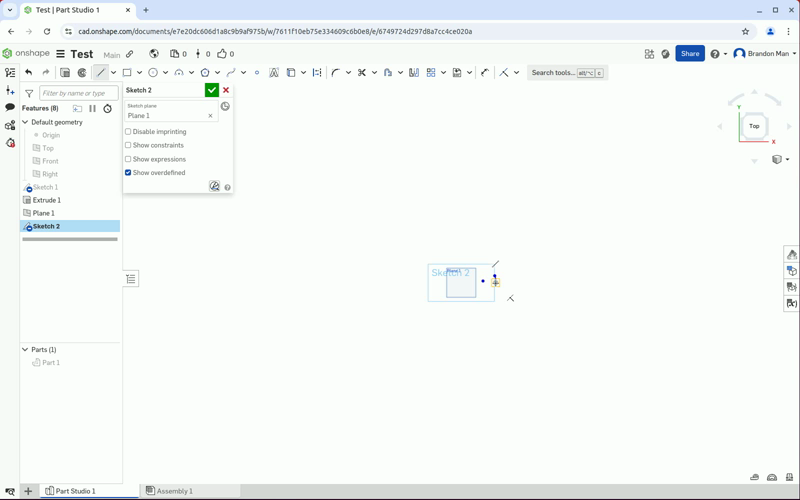
mouse_move(525, 282)
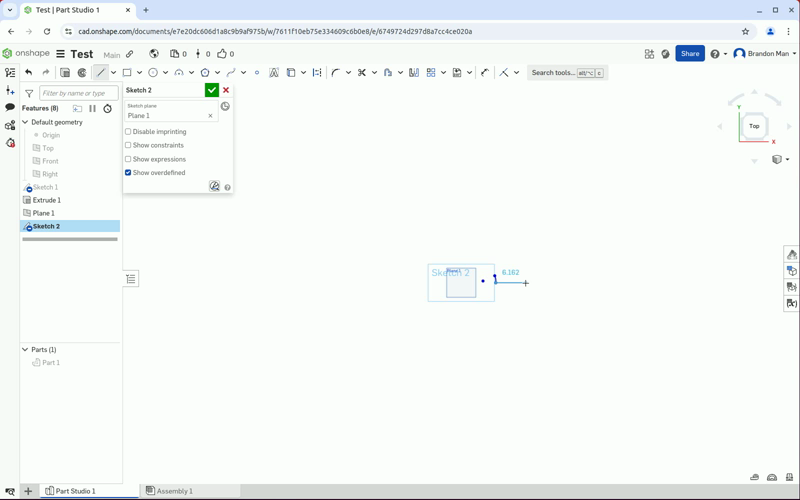
mouse_move(523, 282)
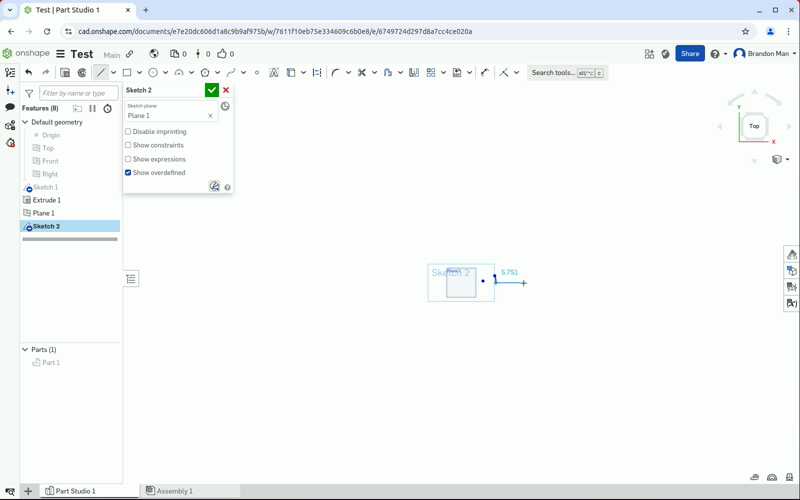
click(523, 282)
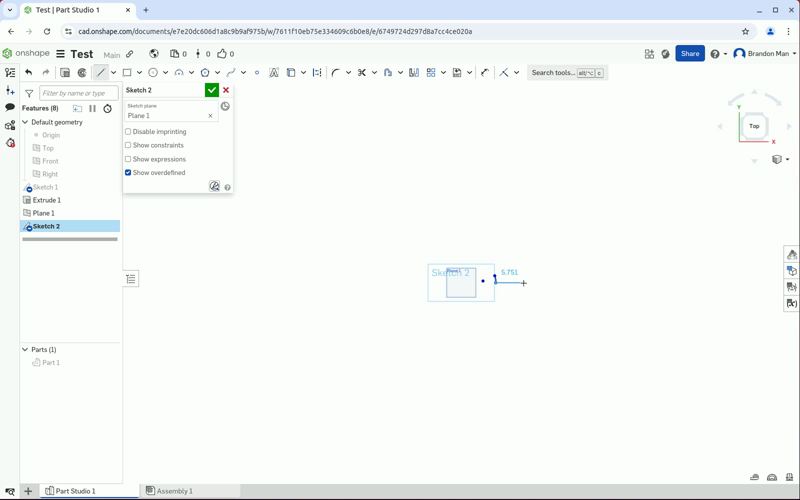
key_up(shift)
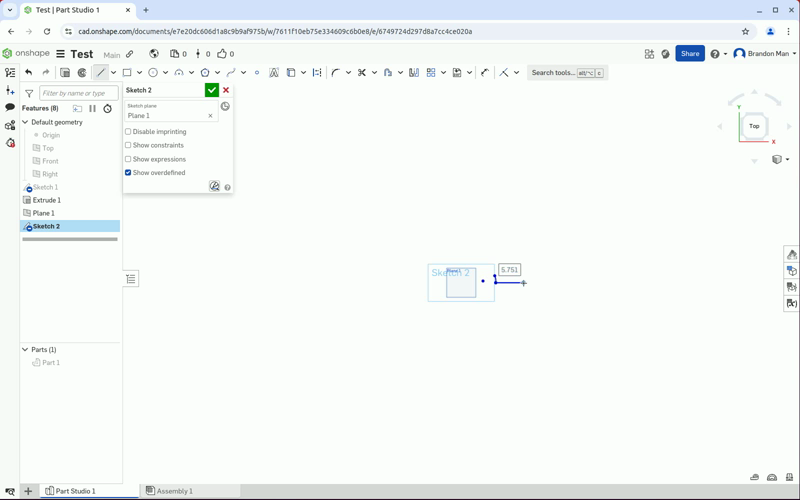
key_down(shift)
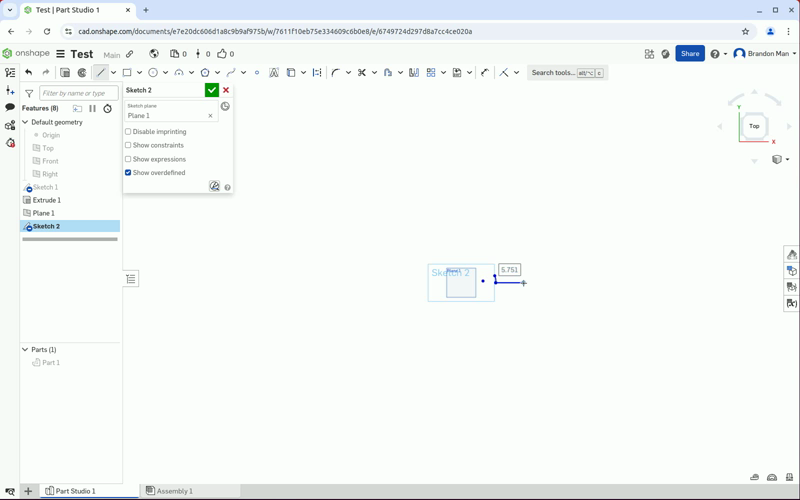
mouse_move(553, 282)
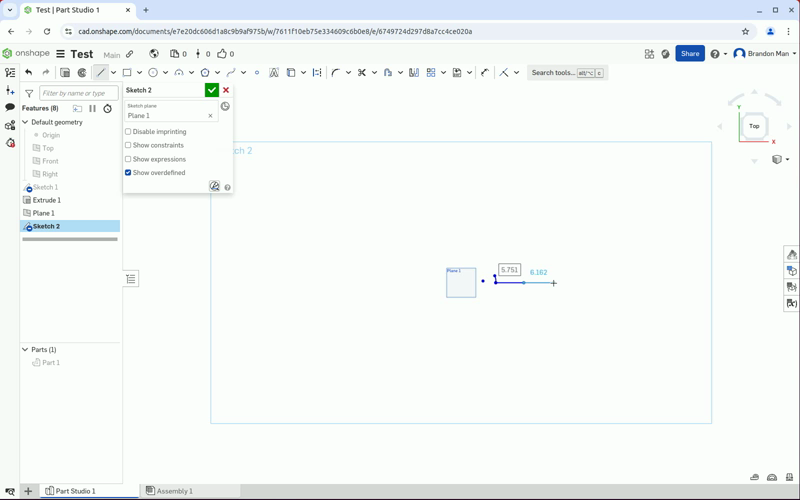
mouse_move(523, 275)
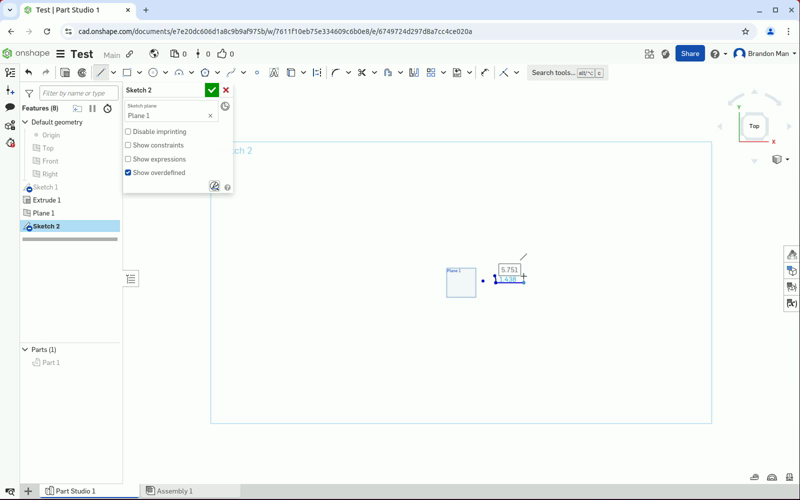
scroll(6)
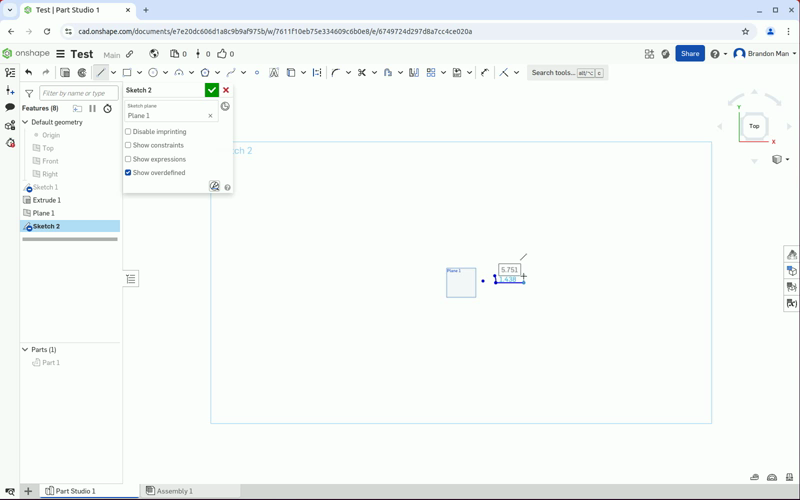
scroll(6)
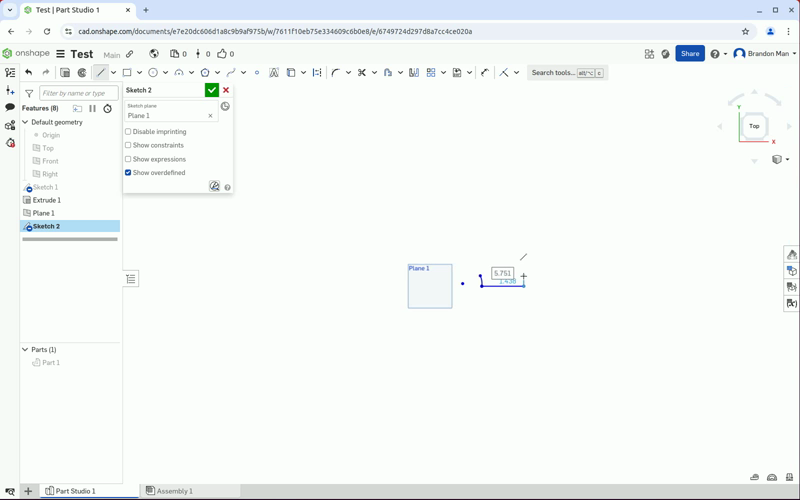
scroll(6)
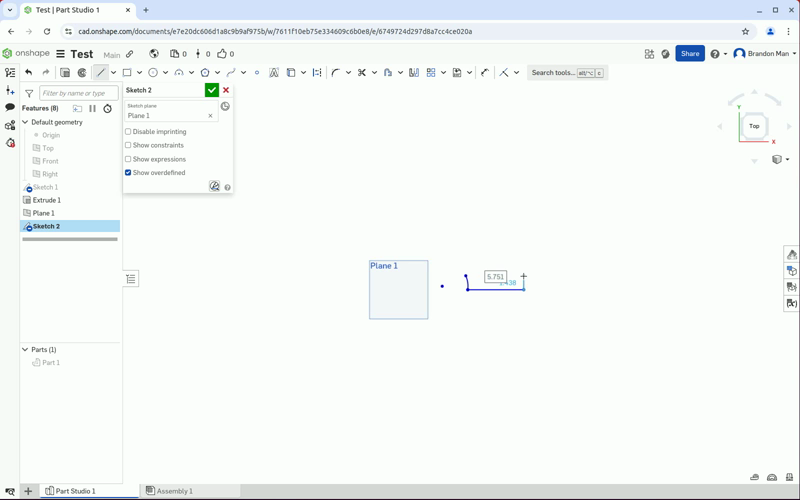
scroll(6)
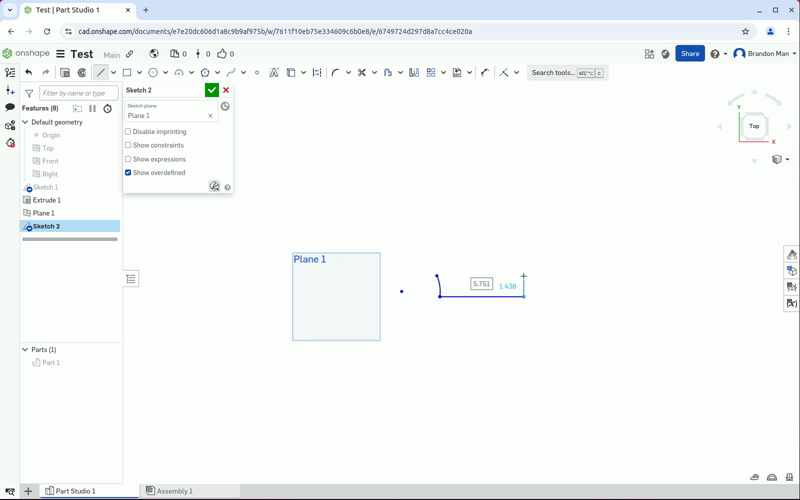
scroll(6)
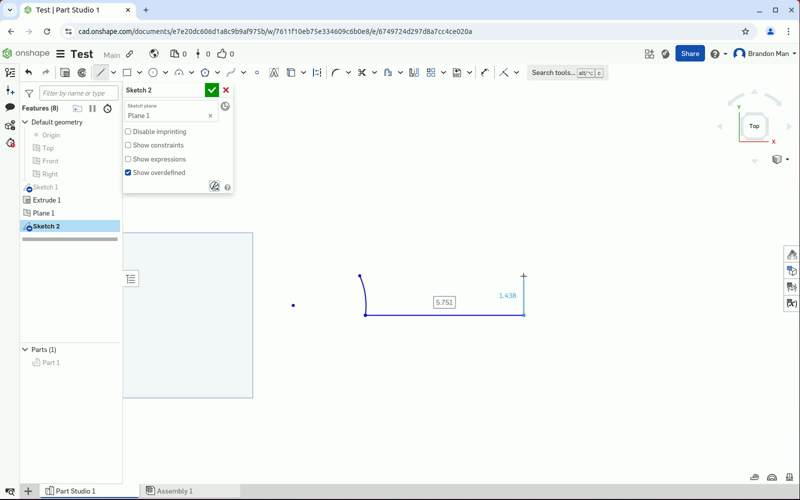
scroll(6)
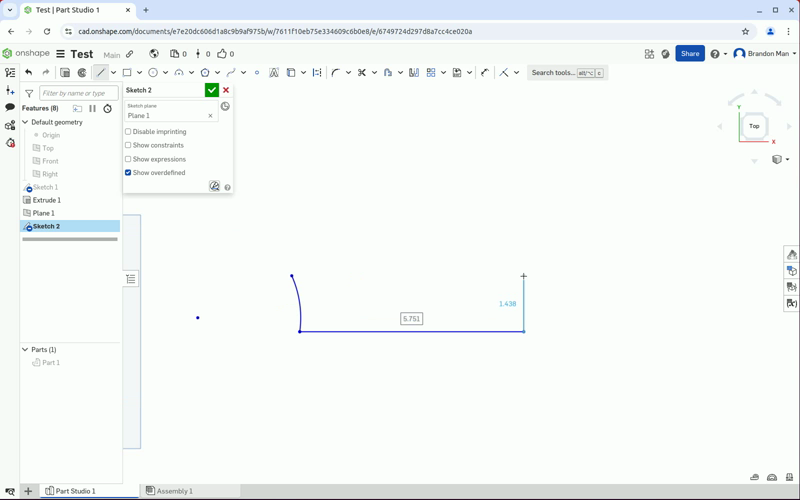
scroll(6)
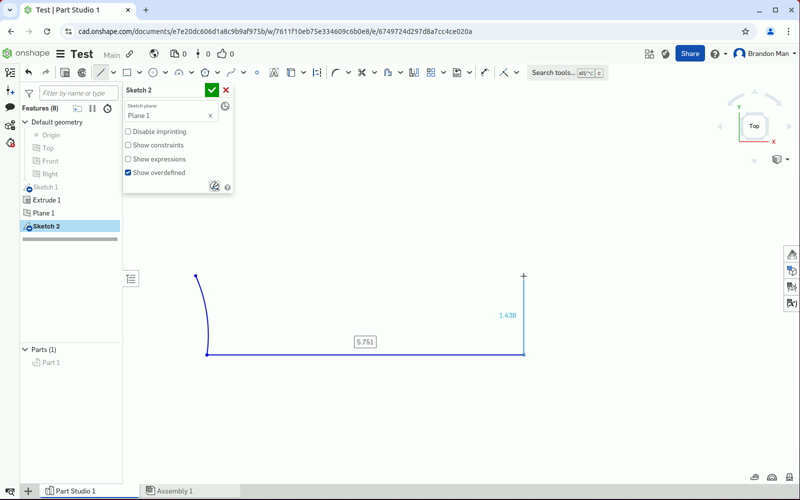
click(523, 275)
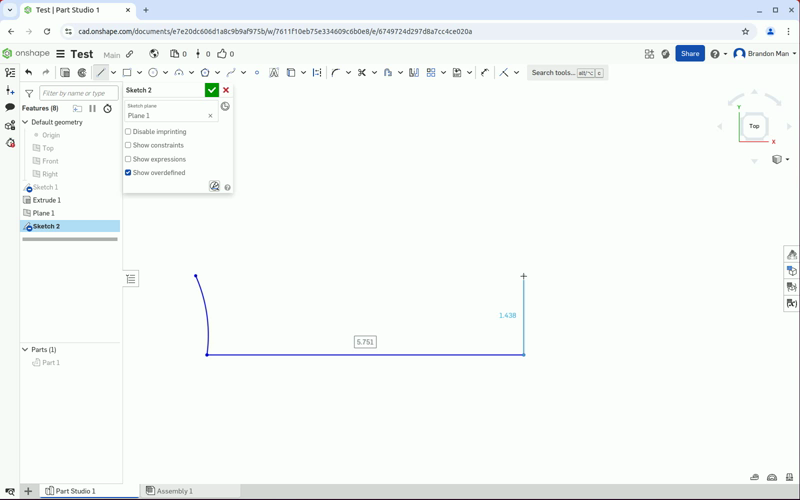
scroll(-6)
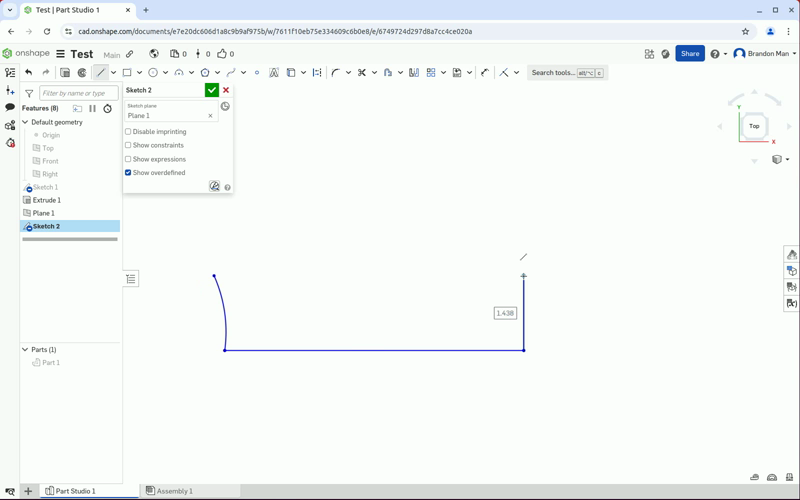
scroll(-6)
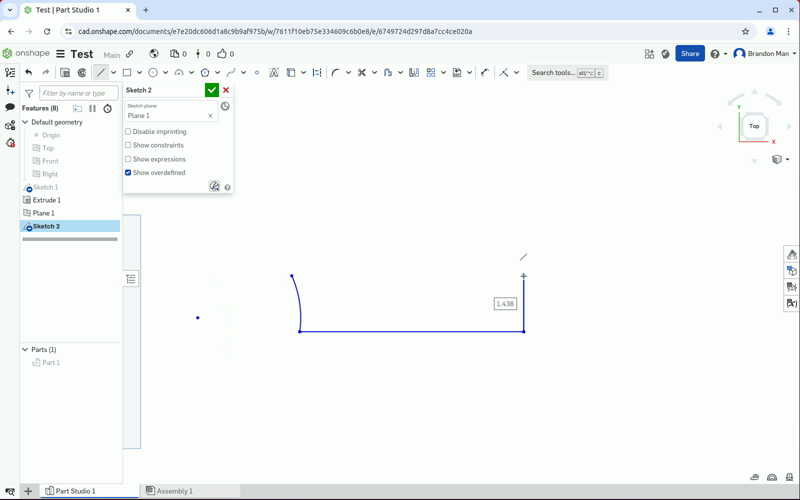
scroll(-6)
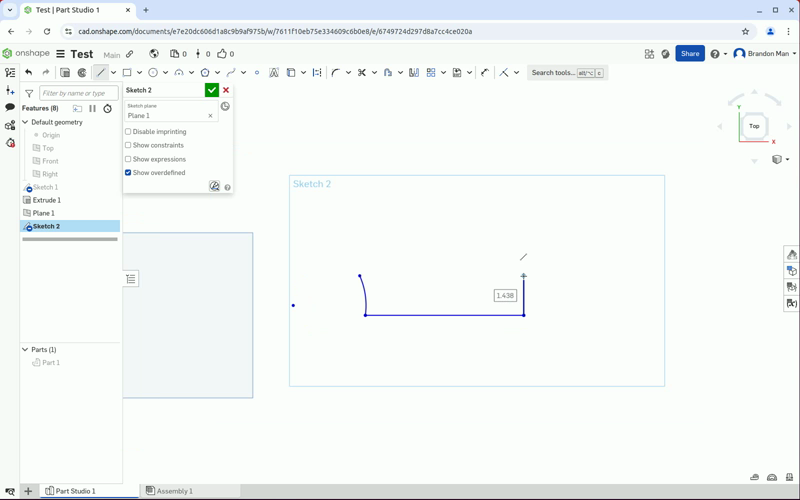
scroll(-6)
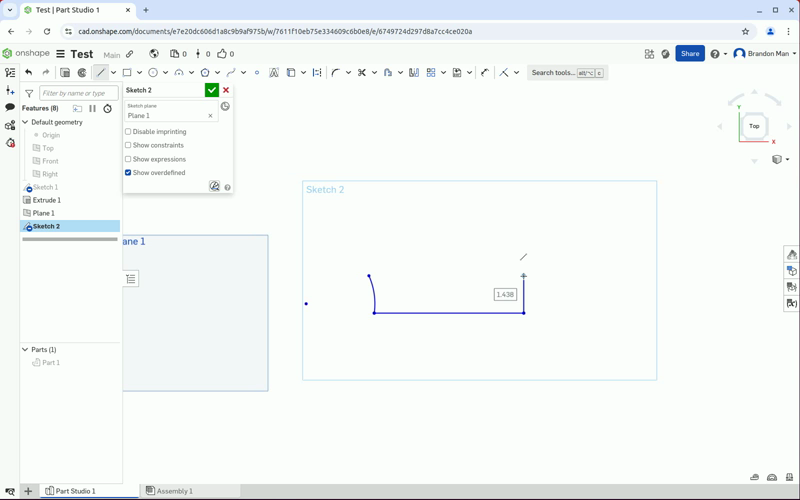
scroll(-6)
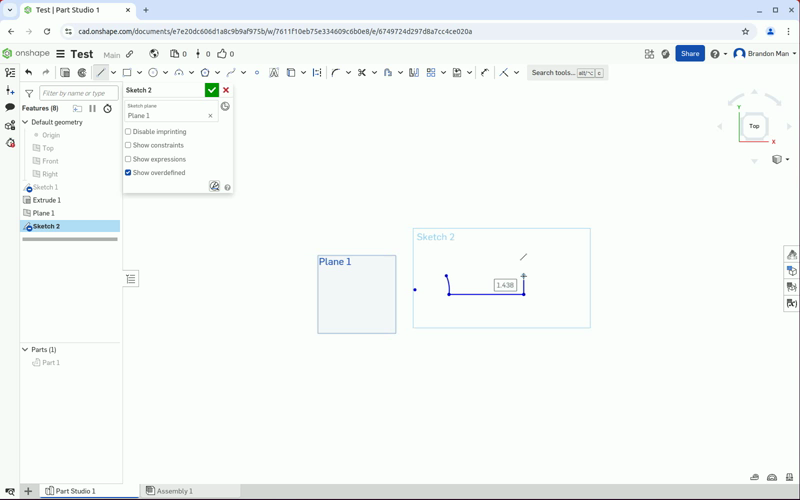
scroll(-6)
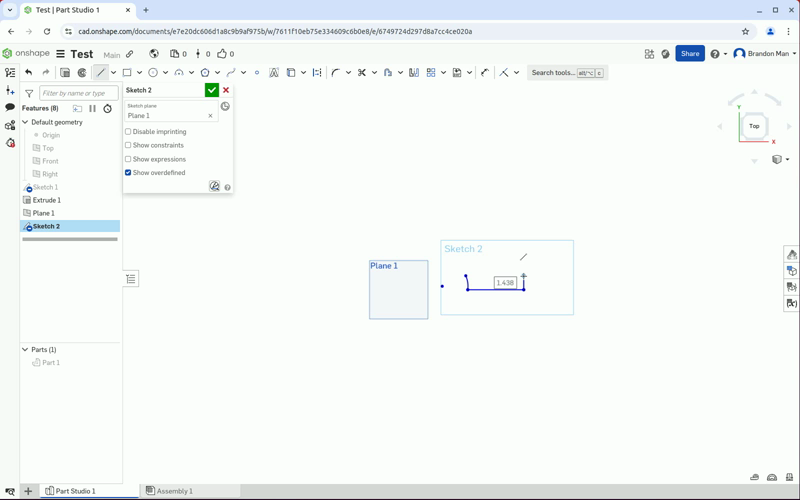
scroll(-6)
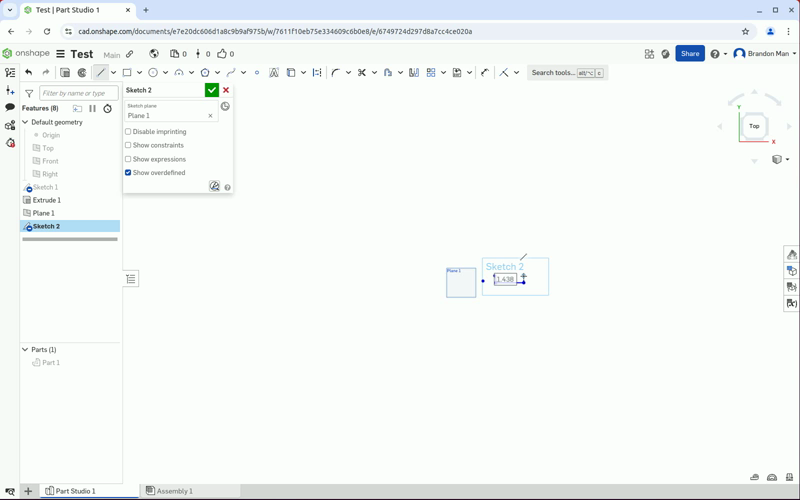
key_up(shift)
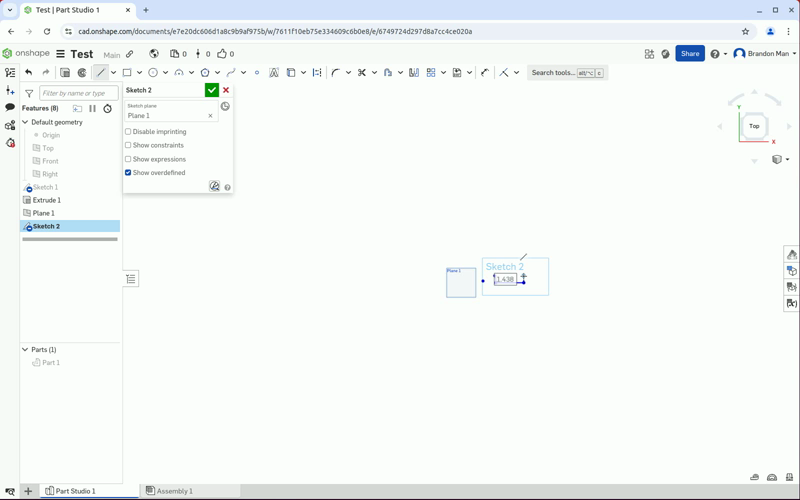
mouse_move(553, 275)
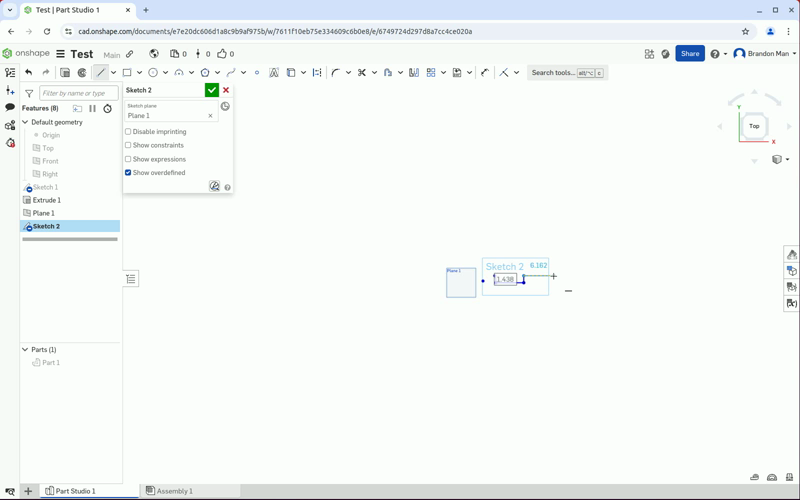
key_down(shift)
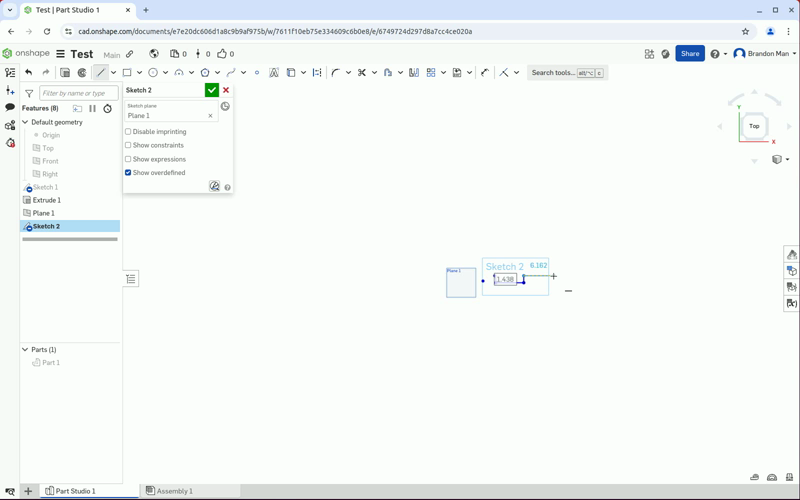
mouse_move(494, 275)
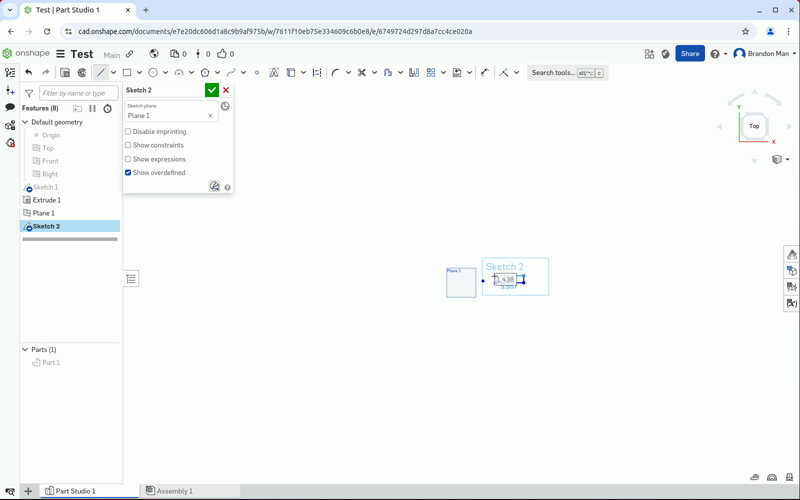
scroll(6)
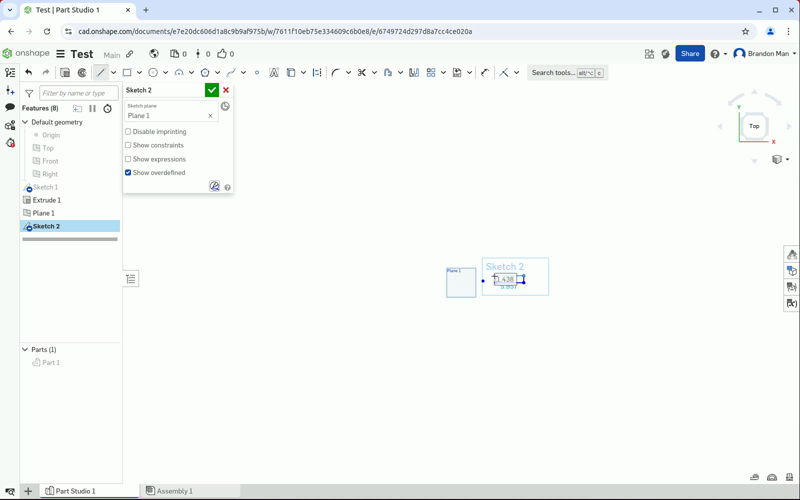
scroll(6)
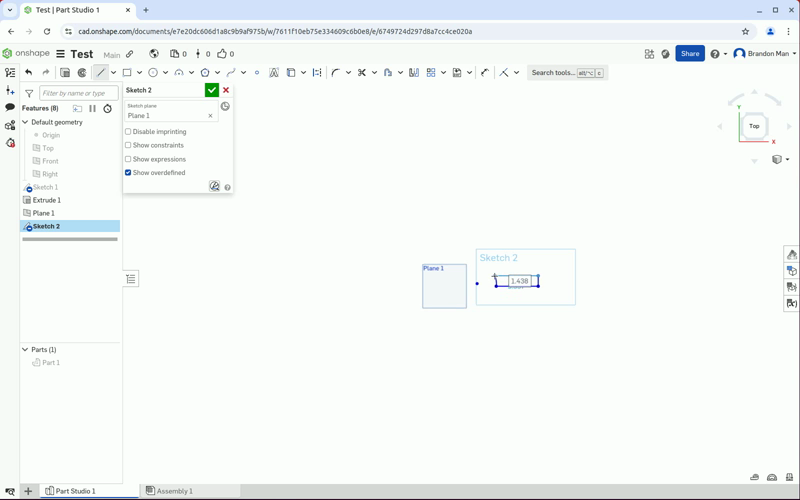
scroll(6)
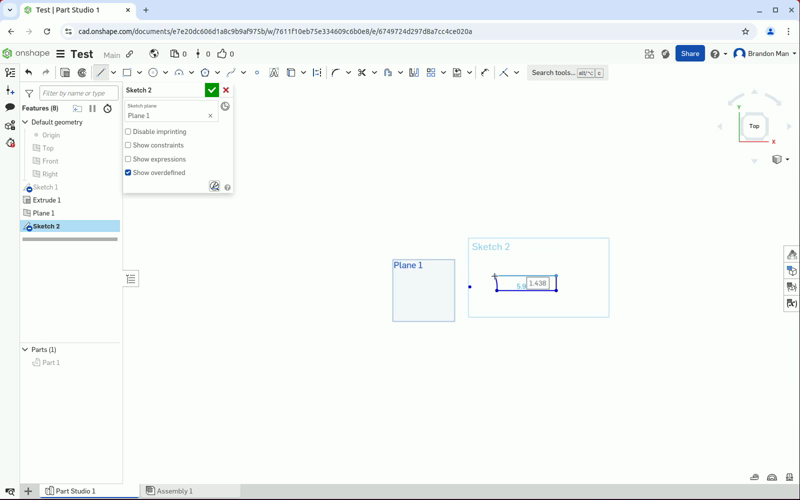
scroll(6)
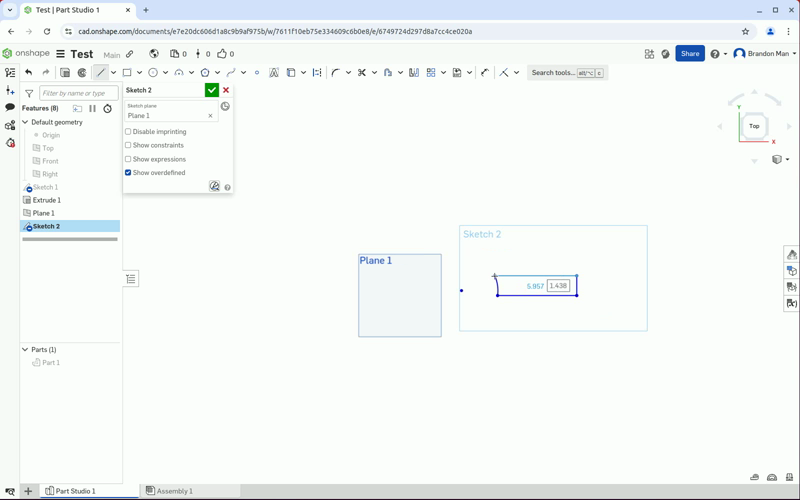
scroll(6)
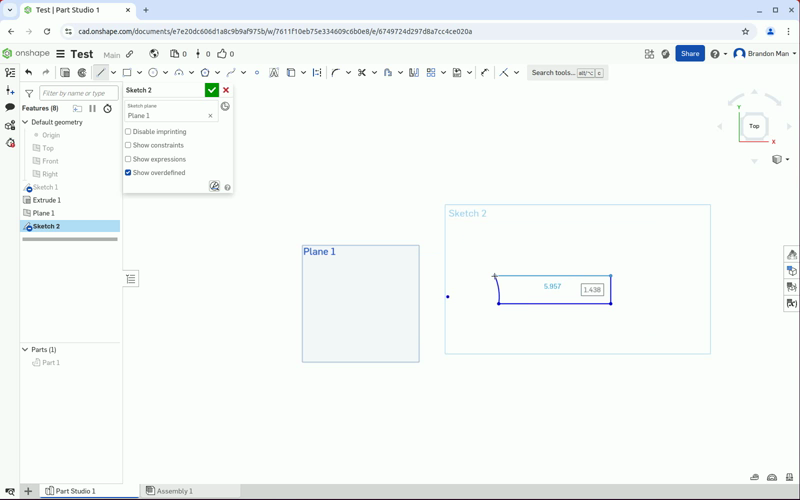
scroll(6)
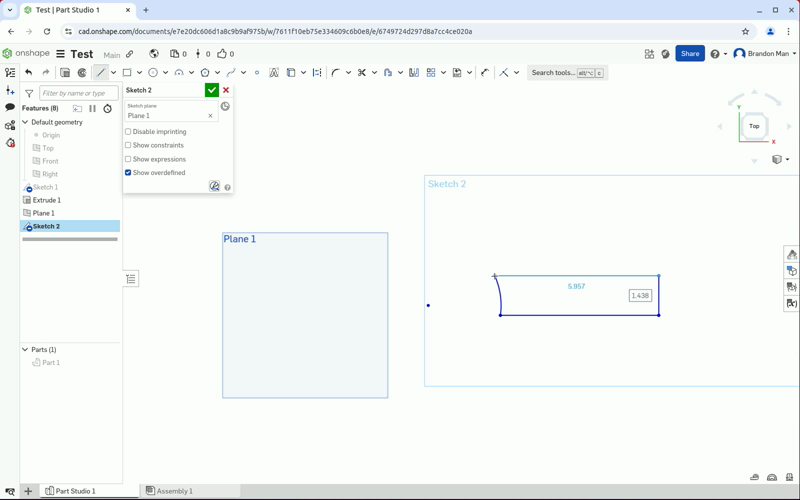
scroll(6)
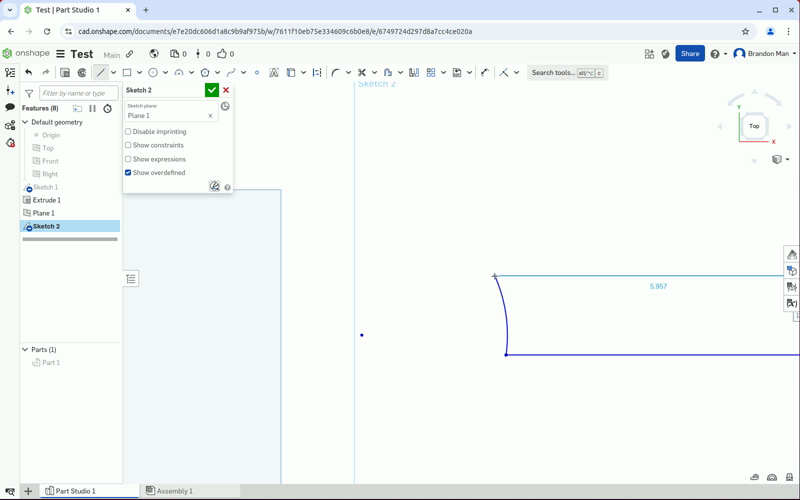
key_up(shift)
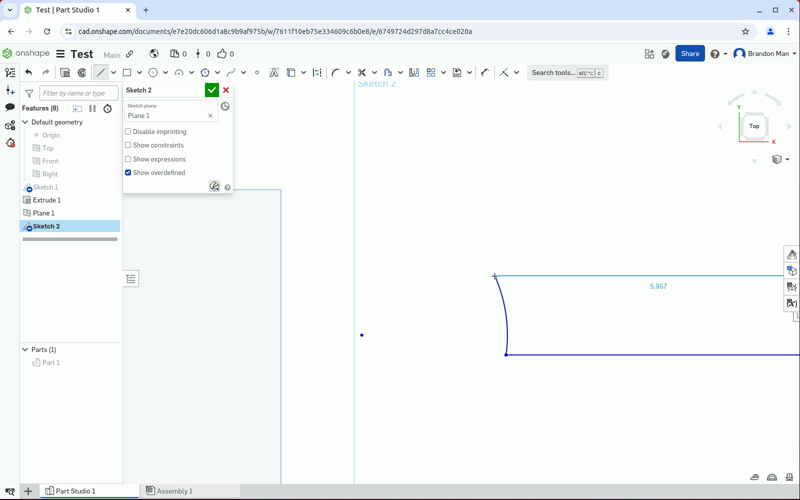
click(494, 275)
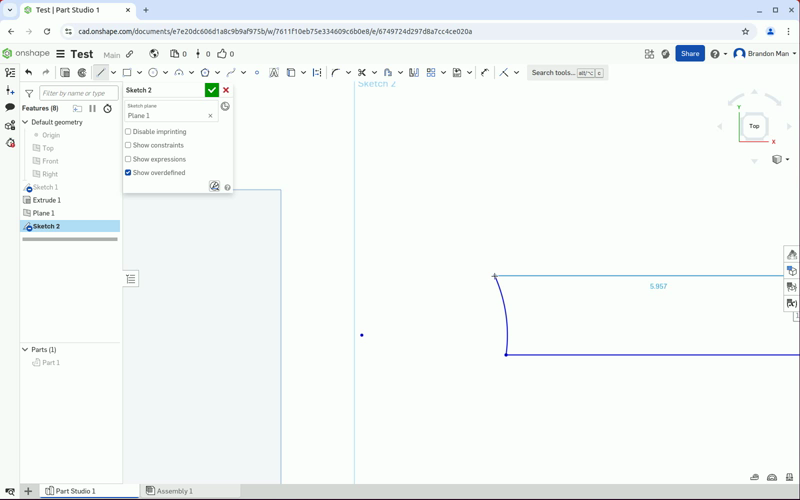
scroll(-6)
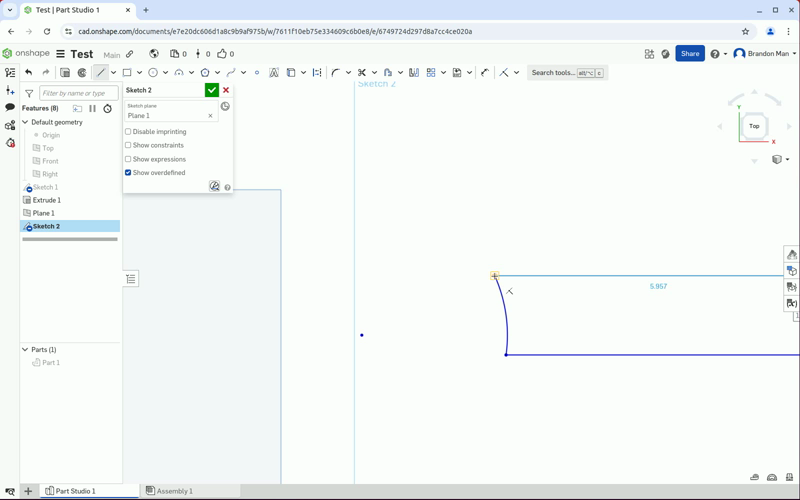
scroll(-6)
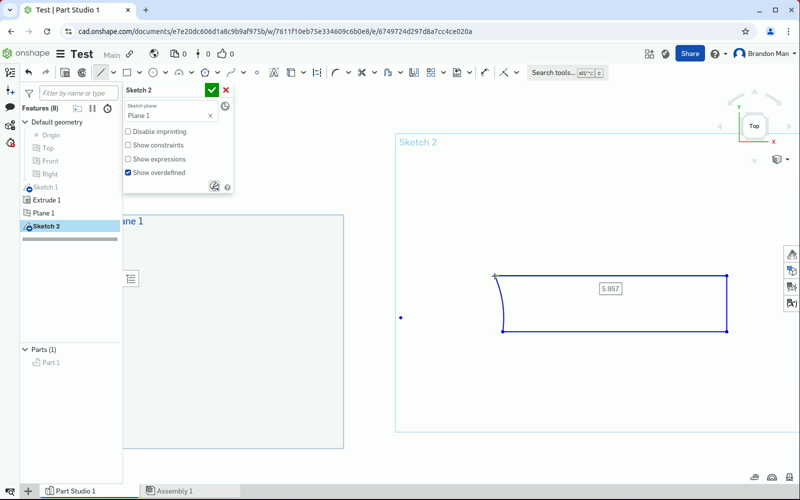
scroll(-6)
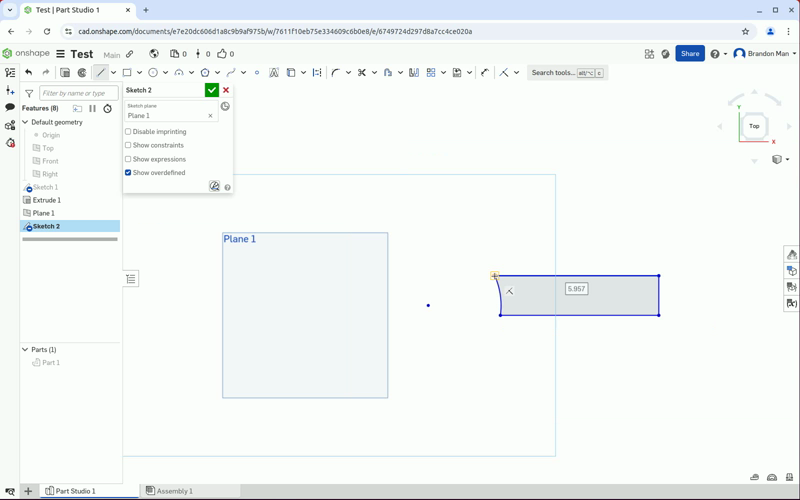
scroll(-6)
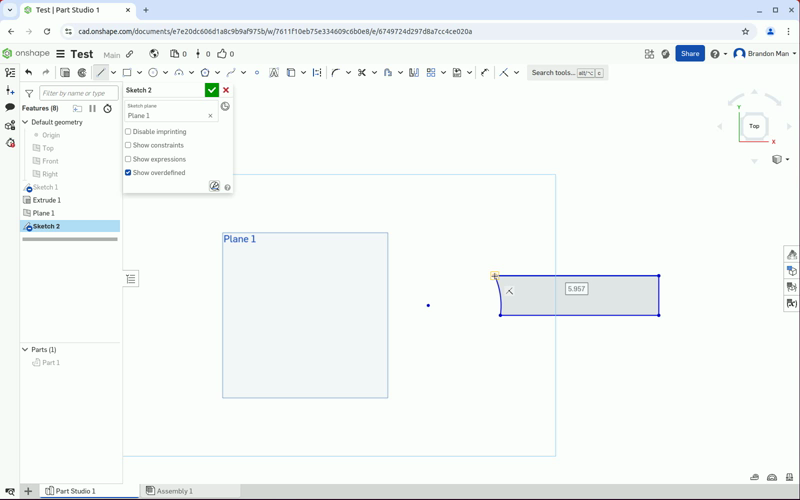
scroll(-6)
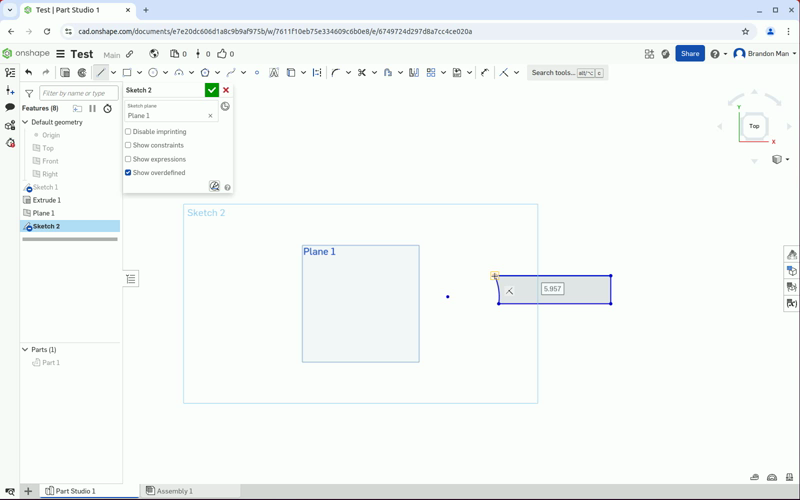
scroll(-6)
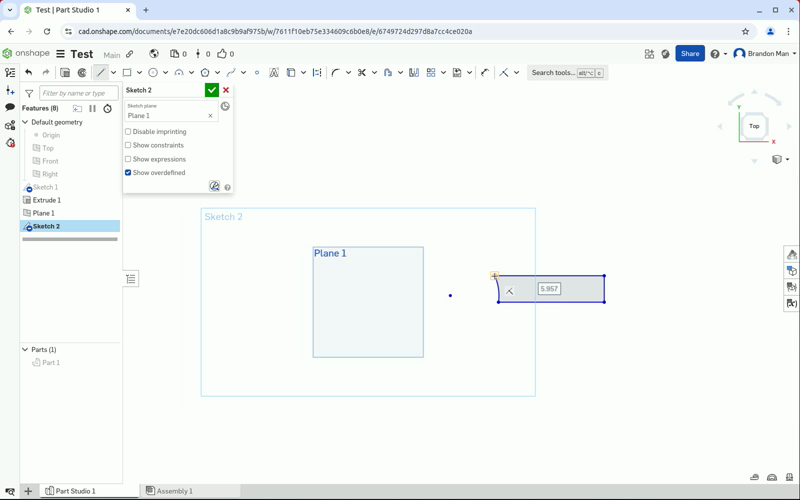
scroll(-6)
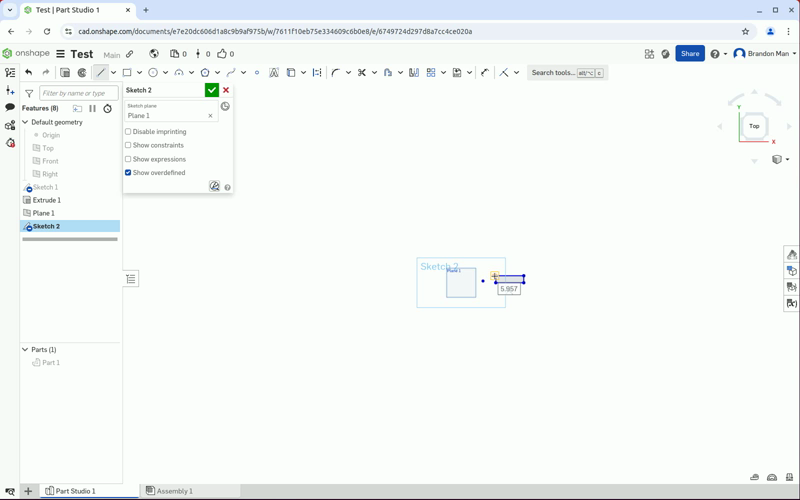
key(esc)
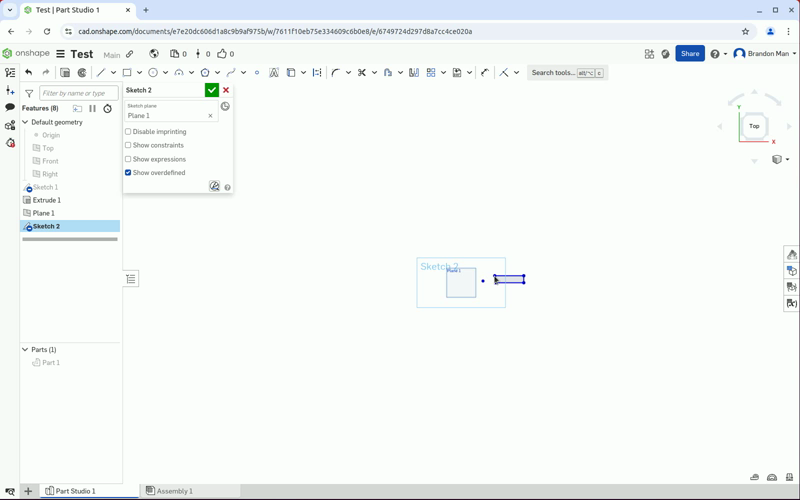
mouse_move(500, 281)
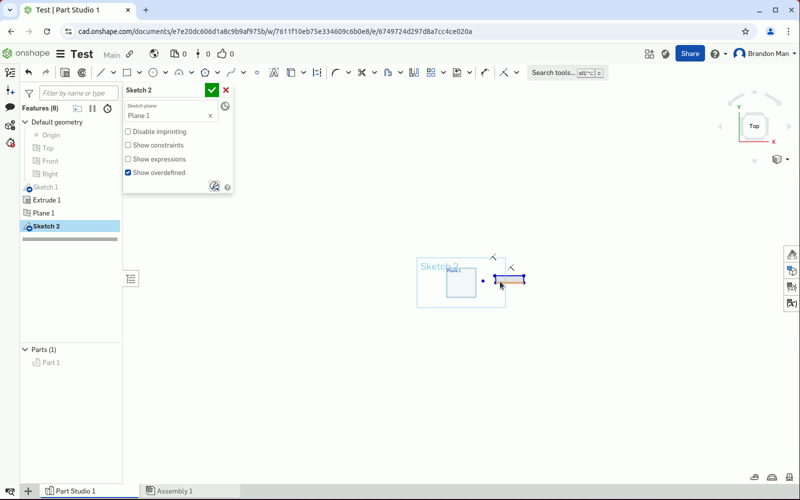
scroll(6)
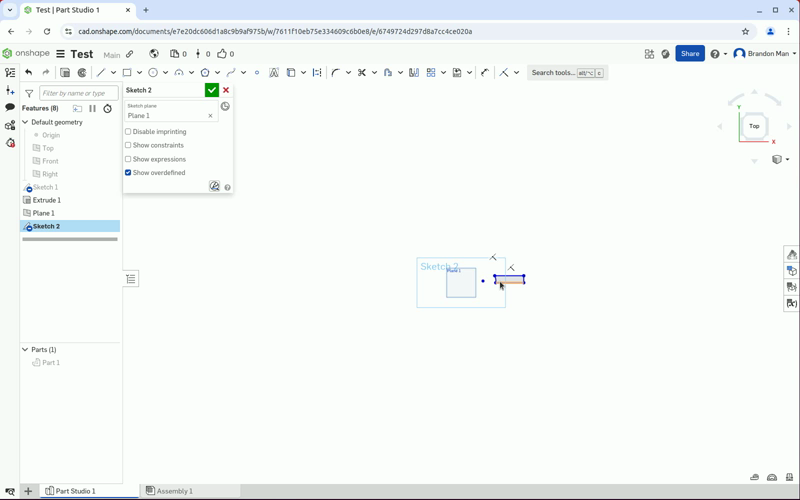
scroll(6)
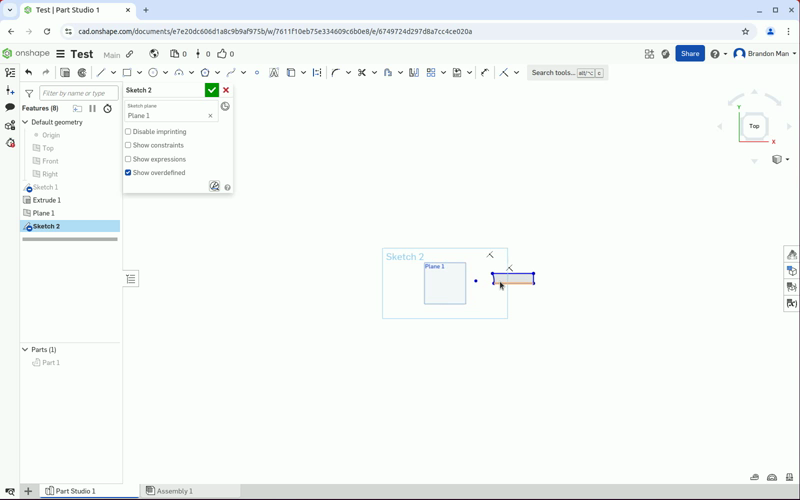
scroll(6)
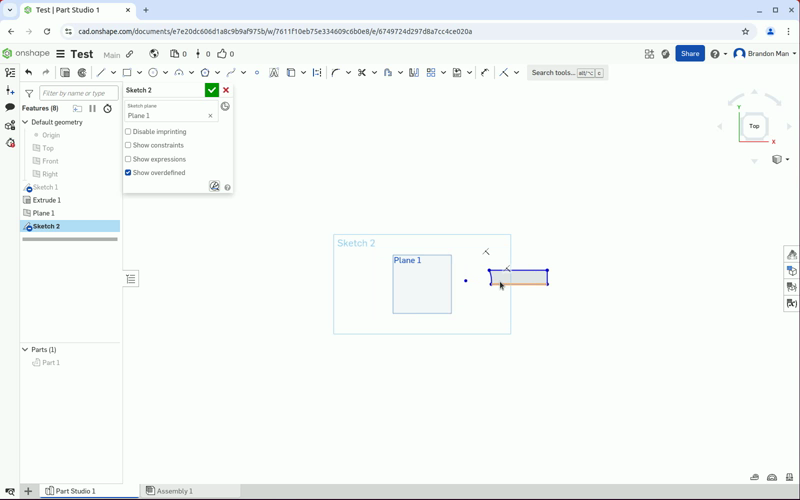
scroll(6)
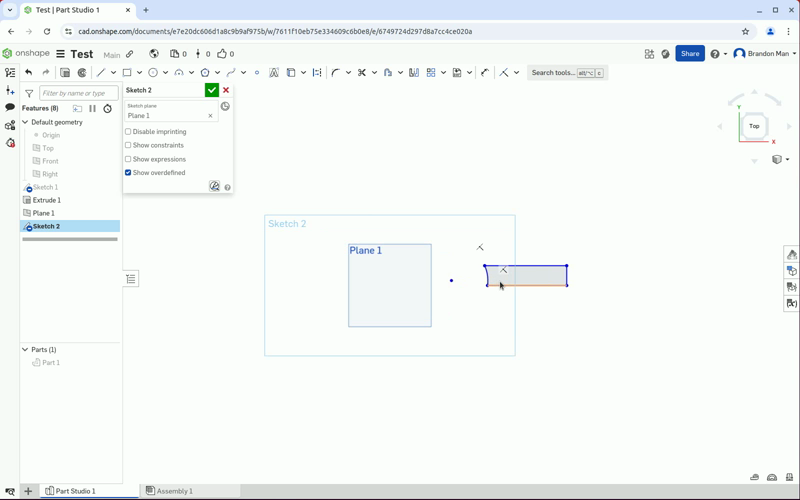
scroll(6)
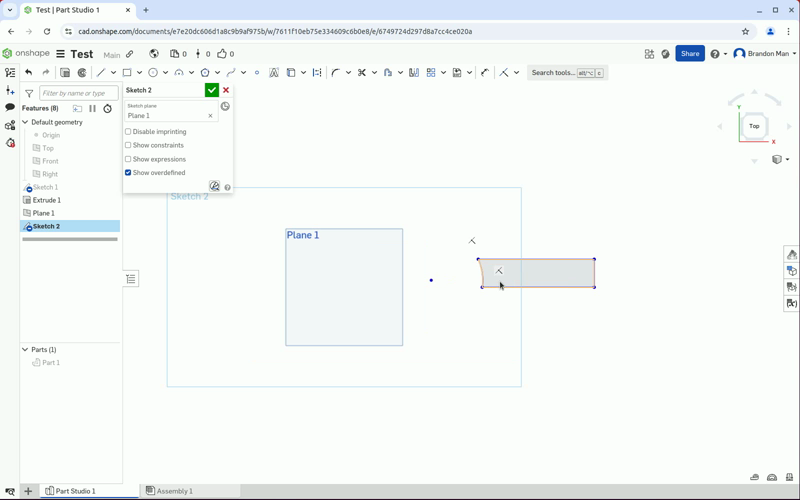
scroll(6)
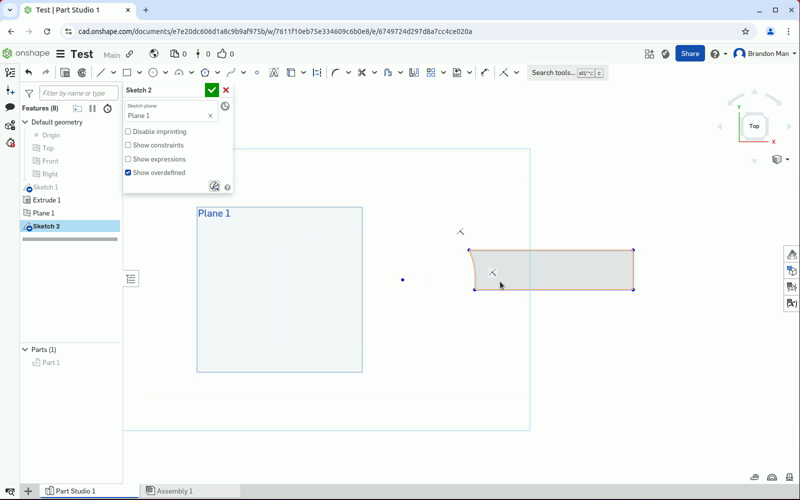
scroll(6)
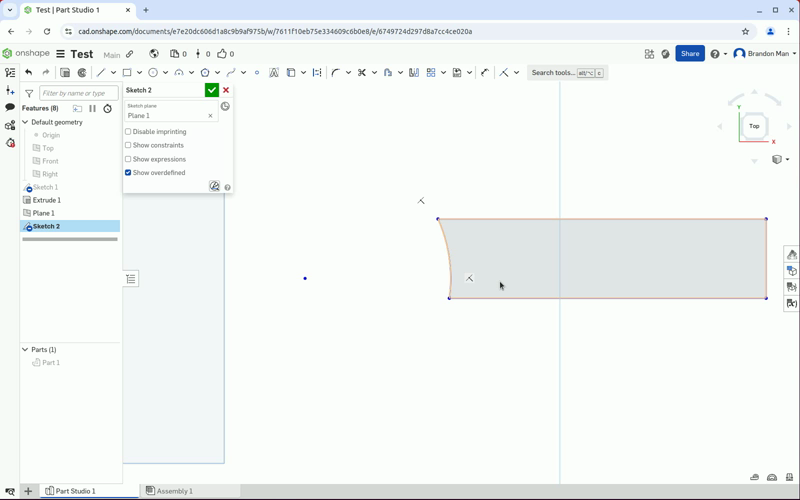
click(500, 281)
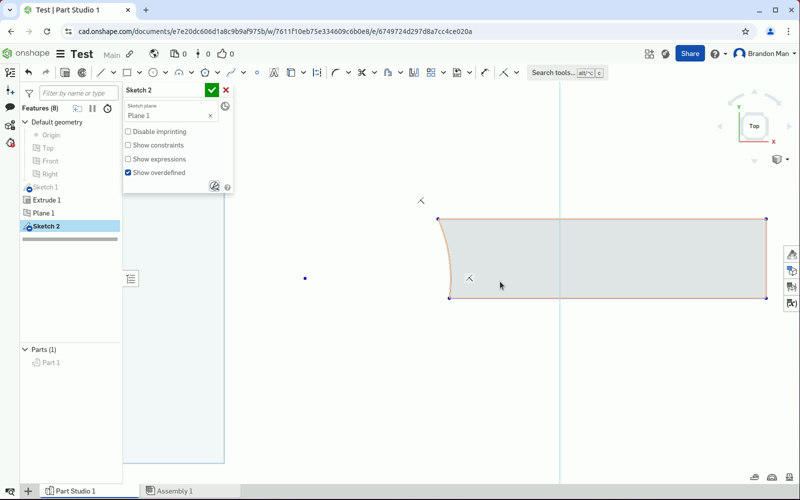
scroll(-6)
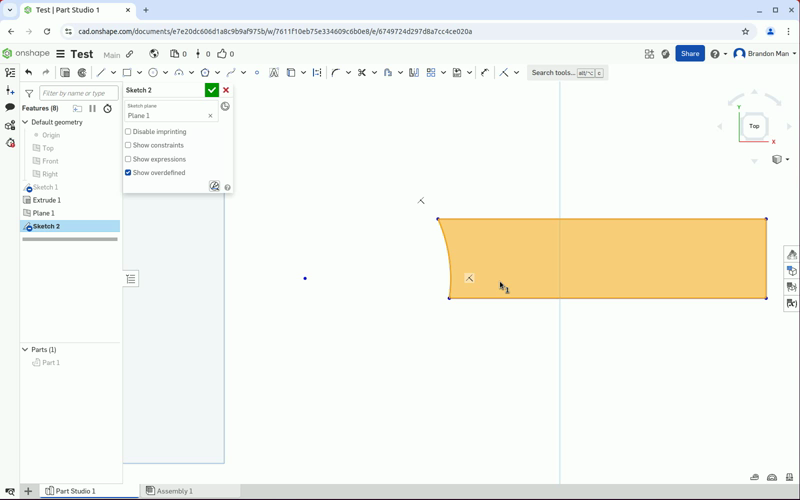
scroll(-6)
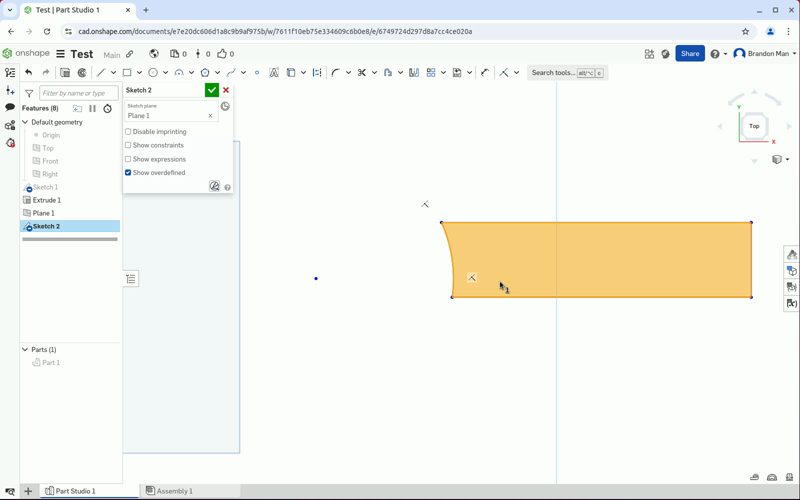
scroll(-6)
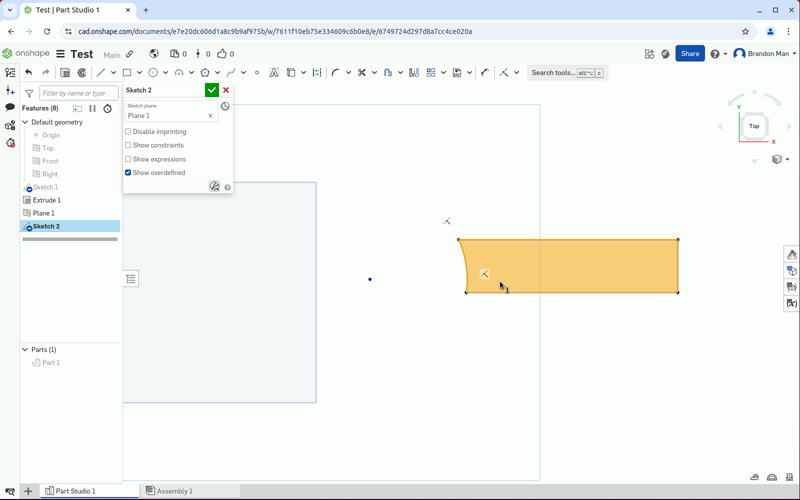
scroll(-6)
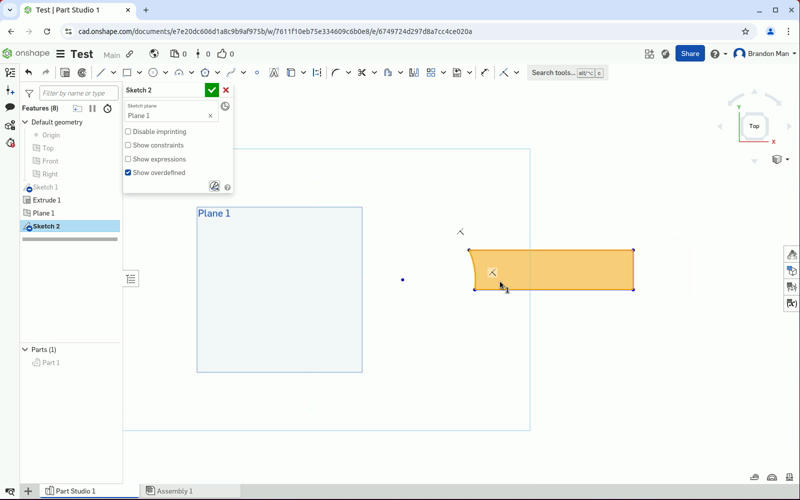
scroll(-6)
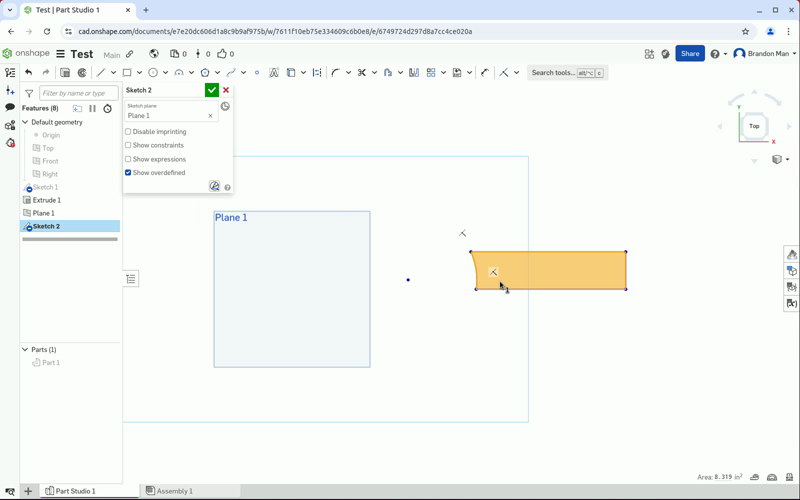
scroll(-6)
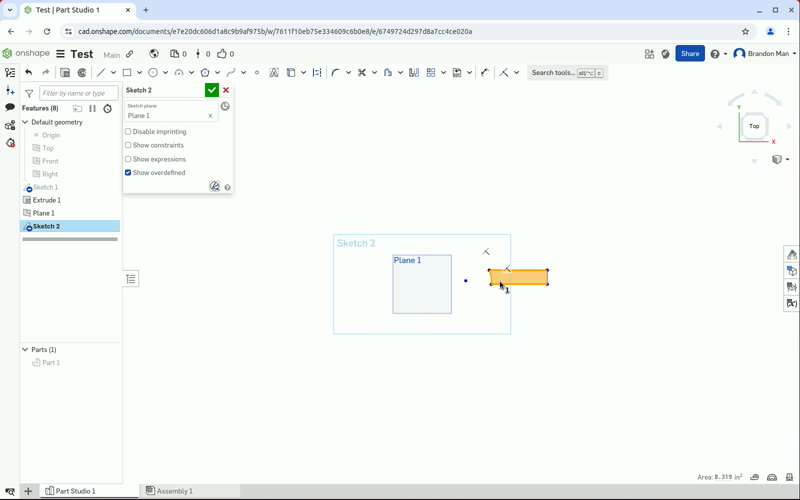
scroll(-6)
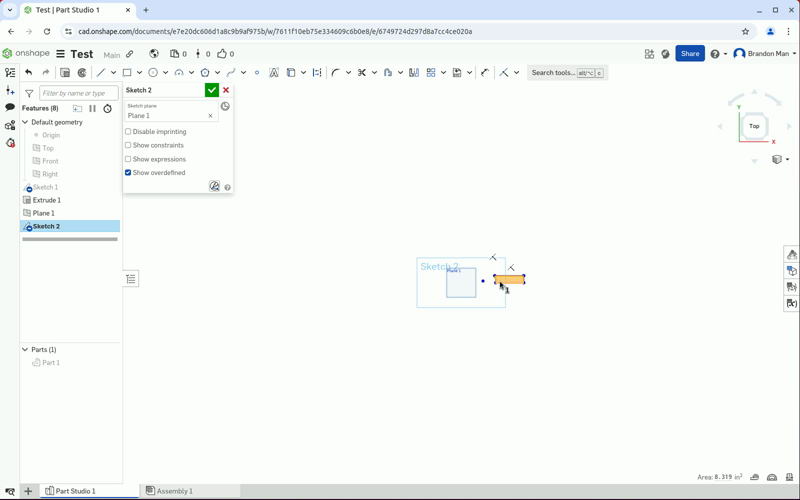
mouse_move(73, 352)
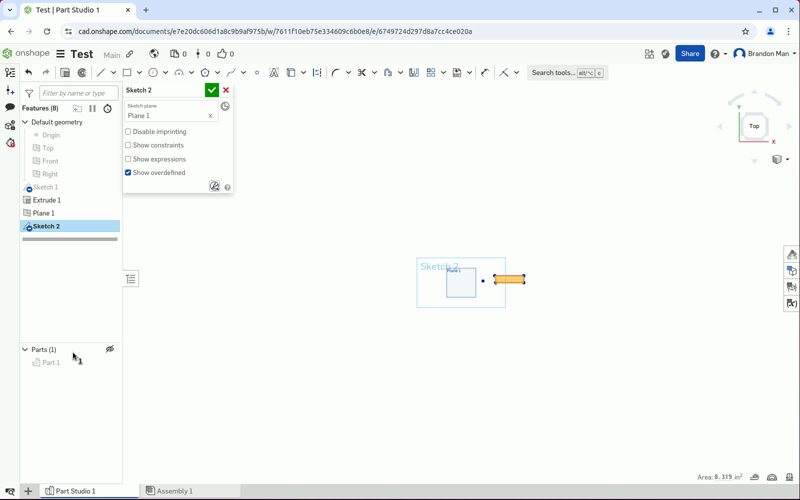
key(shift+y)
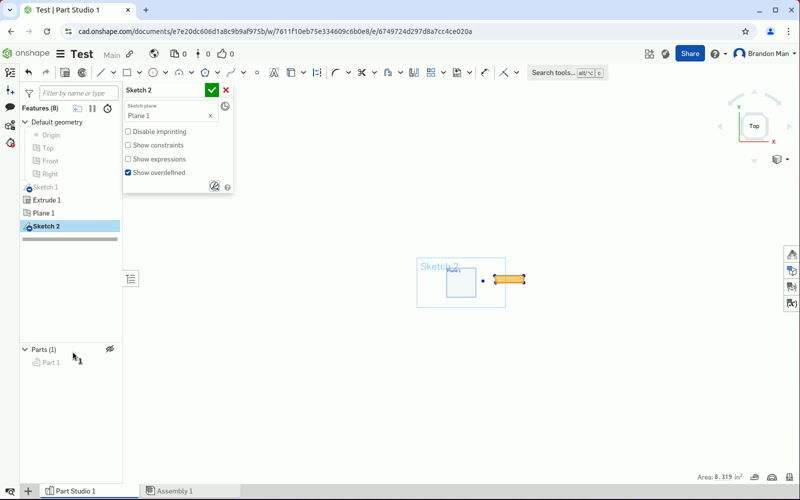
key(shift+e)
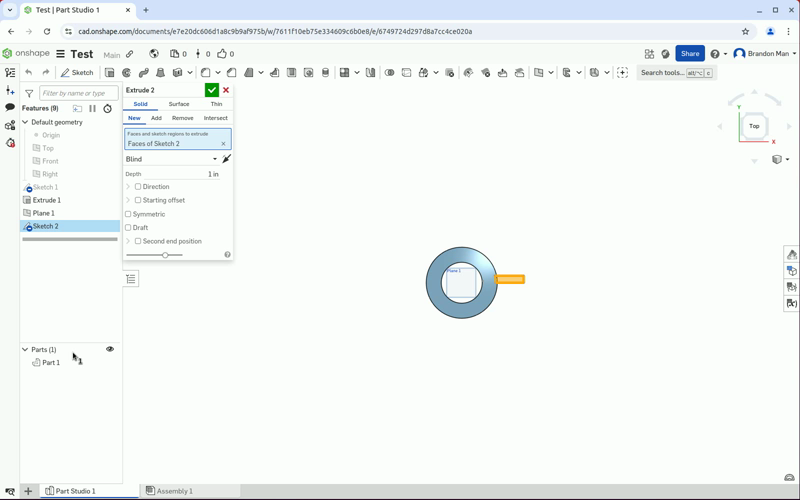
mouse_move(143, 106)
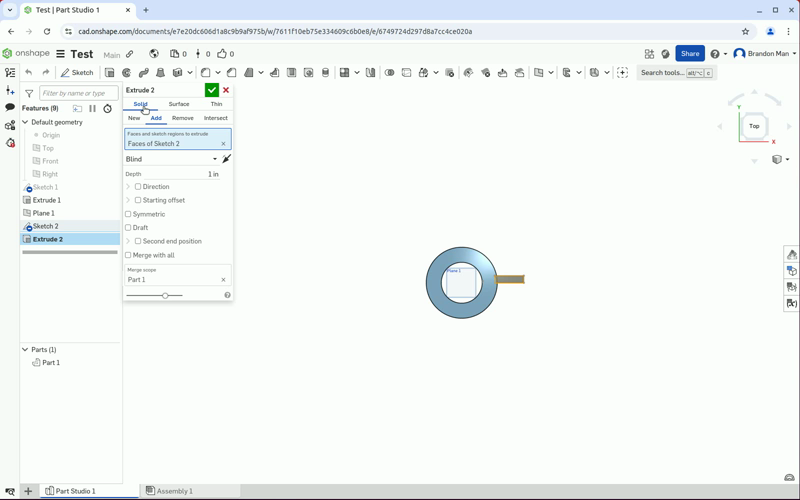
click(143, 106)
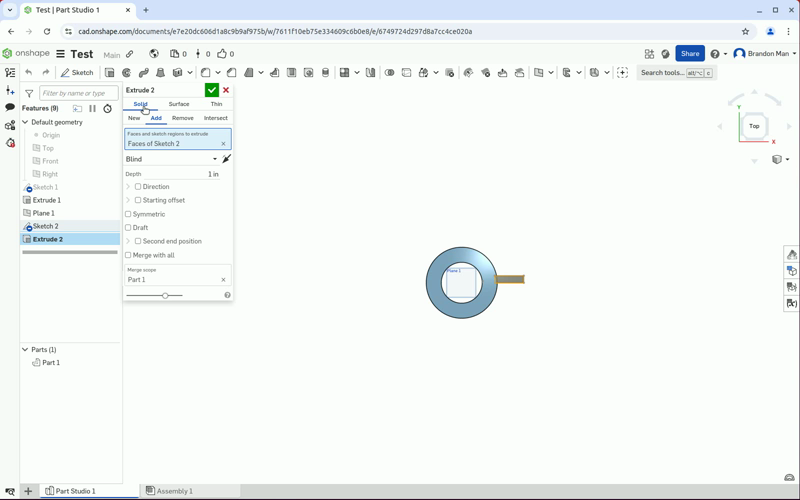
mouse_move(137, 120)
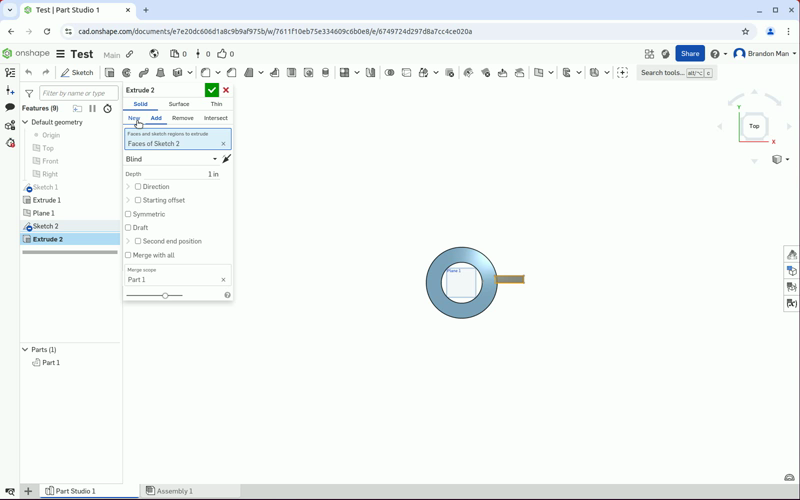
click(137, 120)
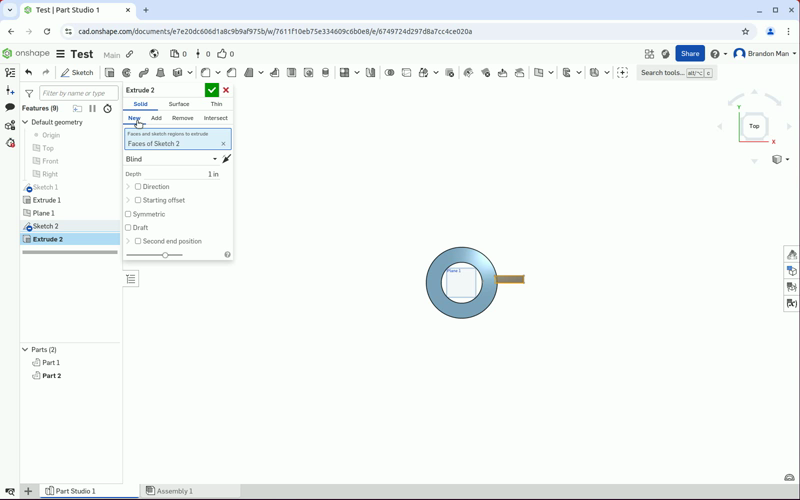
key(tab, 4)
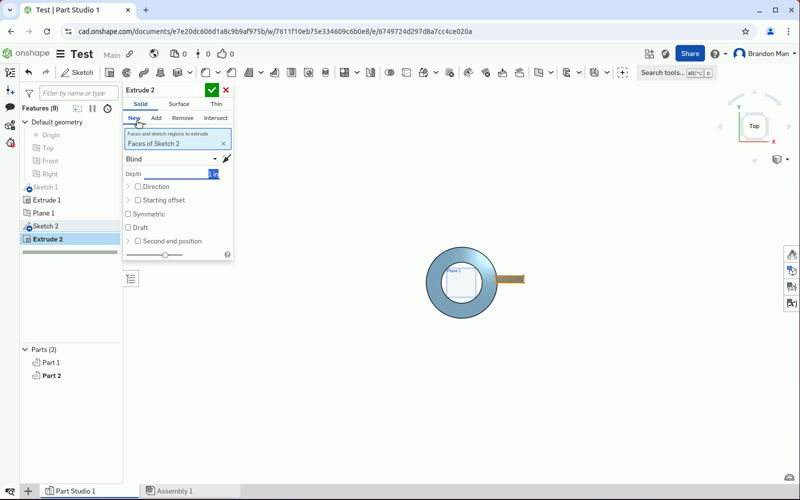
text(-11.313)
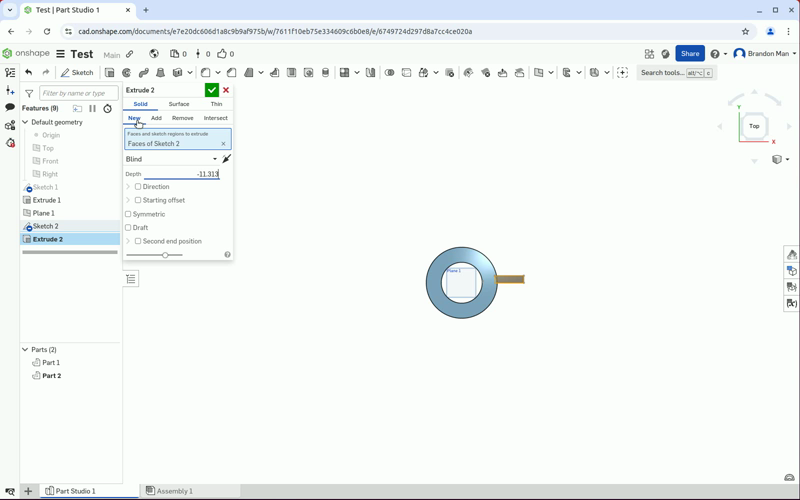
key(enter)
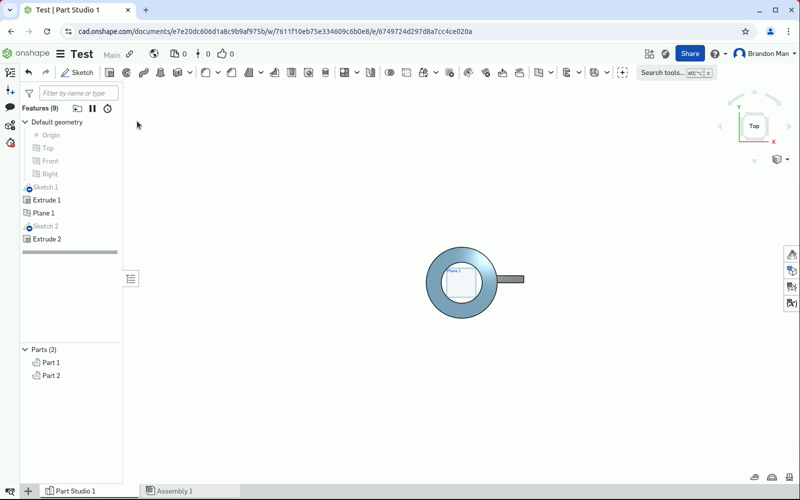
key(shift+h)
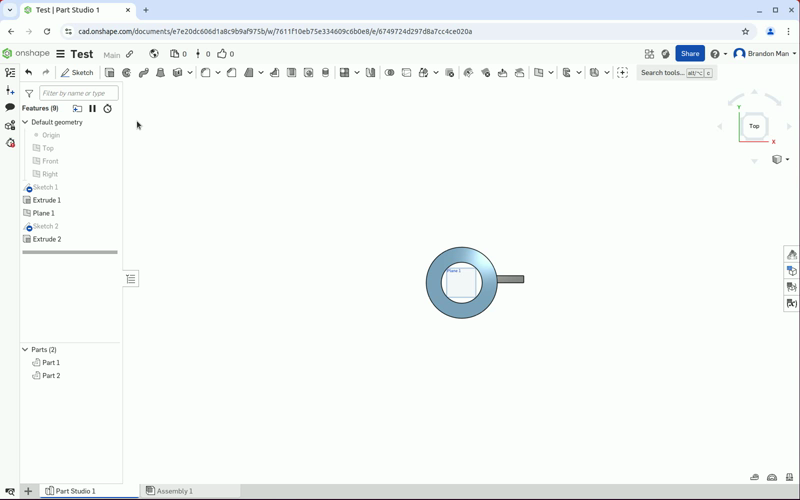
key(shift+h)
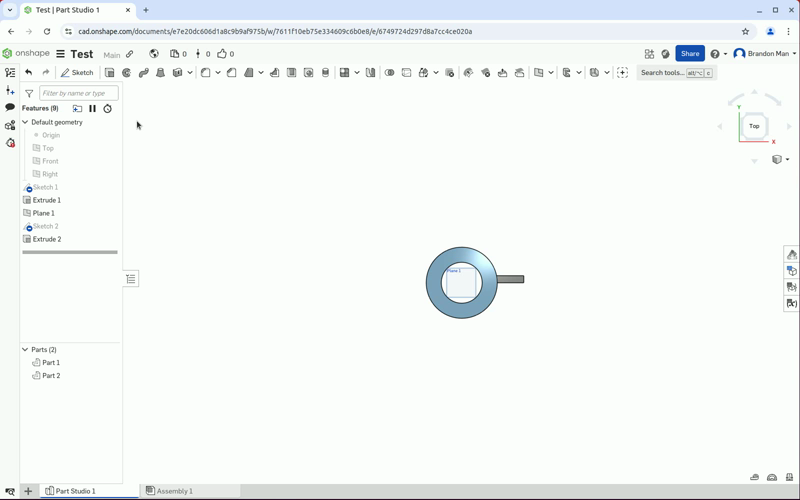
mouse_move(73, 189)
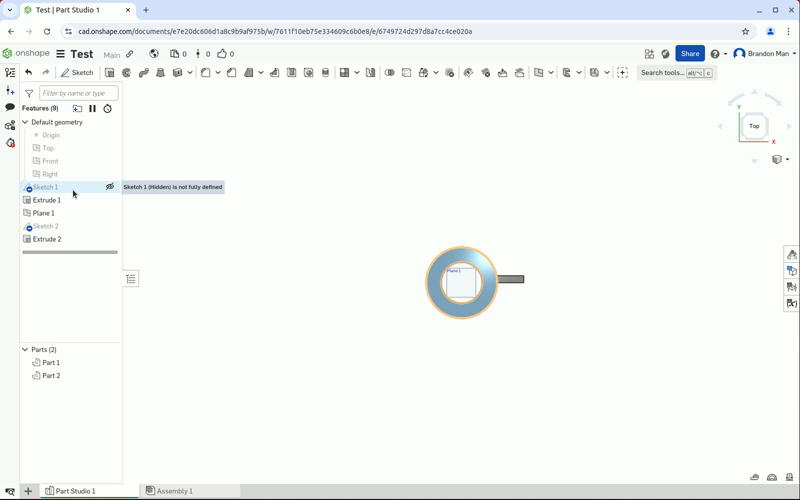
click(73, 189)
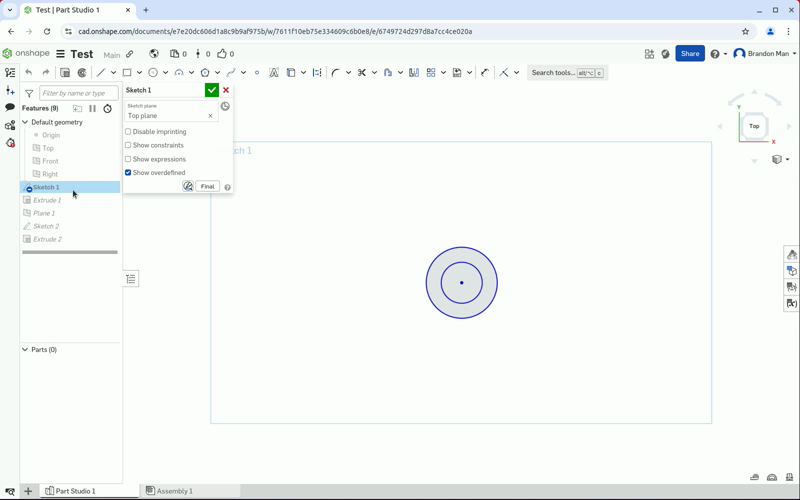
mouse_move(229, 92)
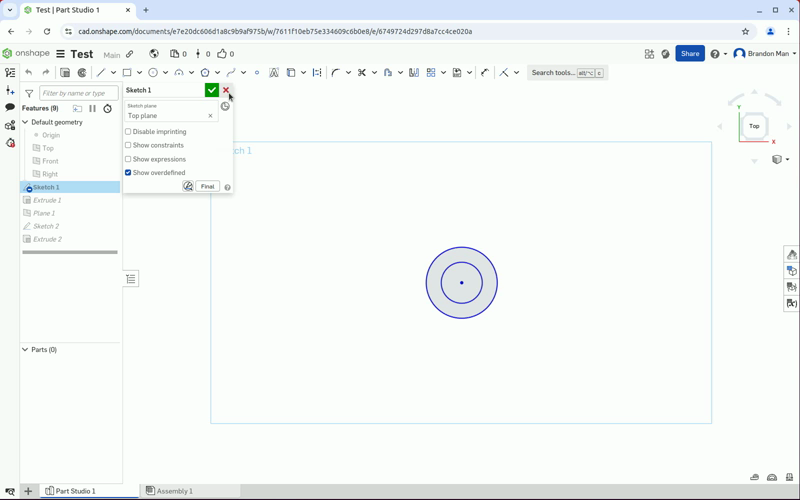
click(229, 92)
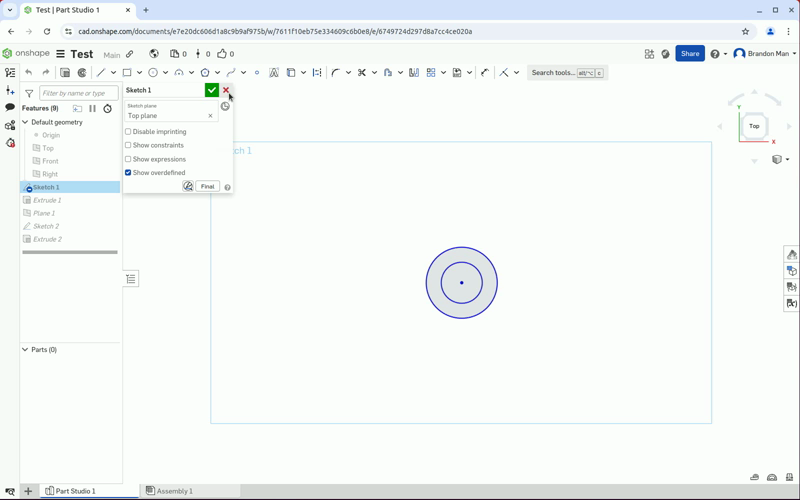
key(shift+s)
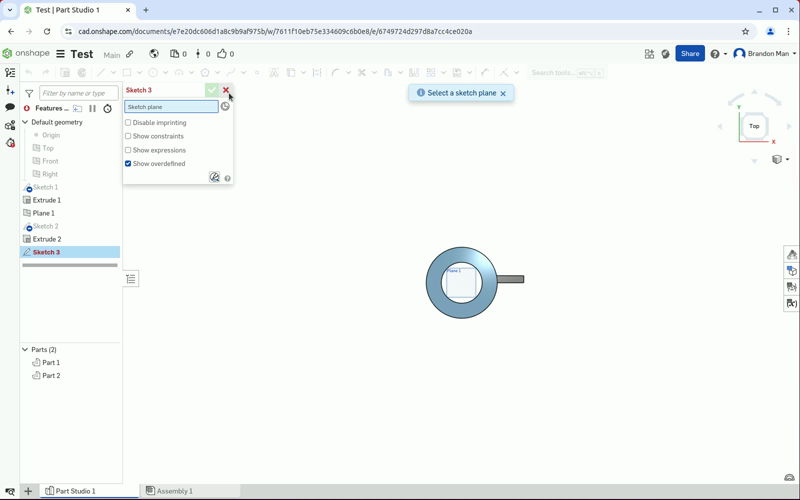
mouse_move(73, 215)
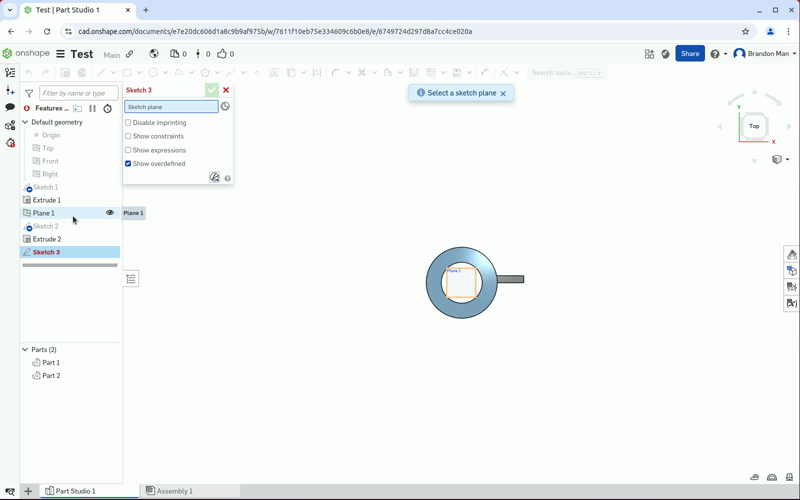
click(73, 215)
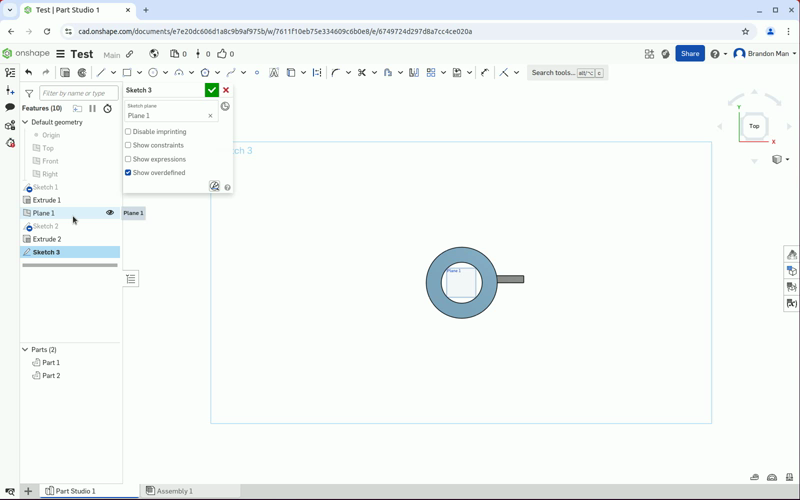
mouse_move(73, 352)
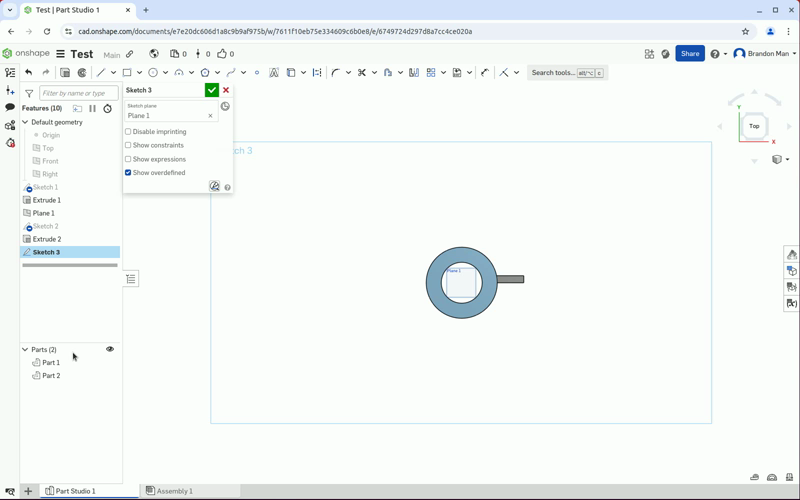
key(y)
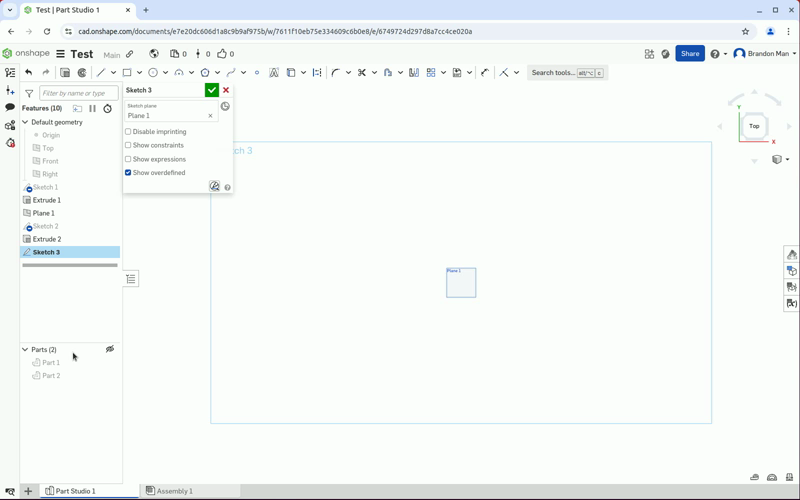
key(l)
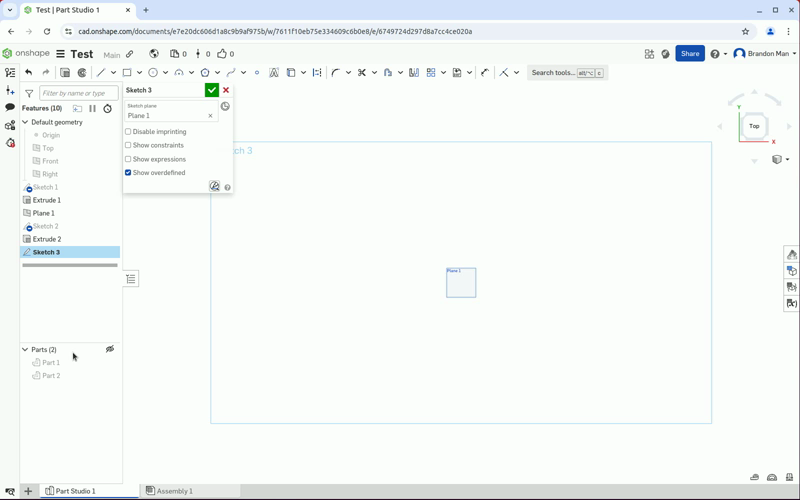
key_down(shift)
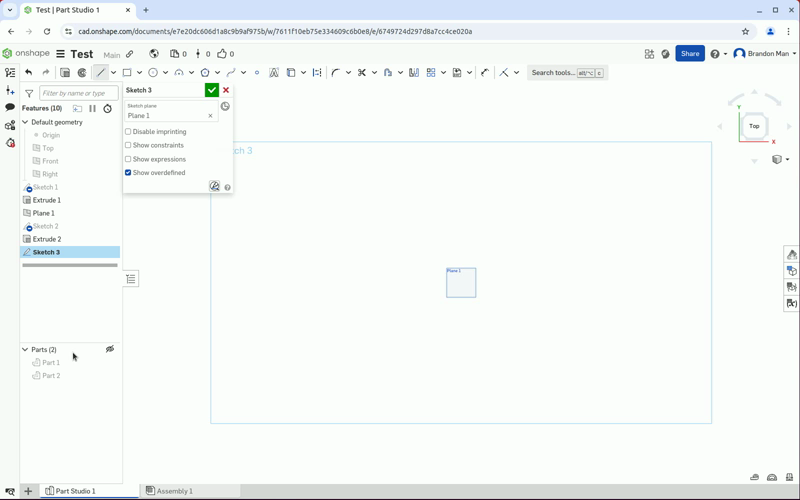
mouse_move(494, 290)
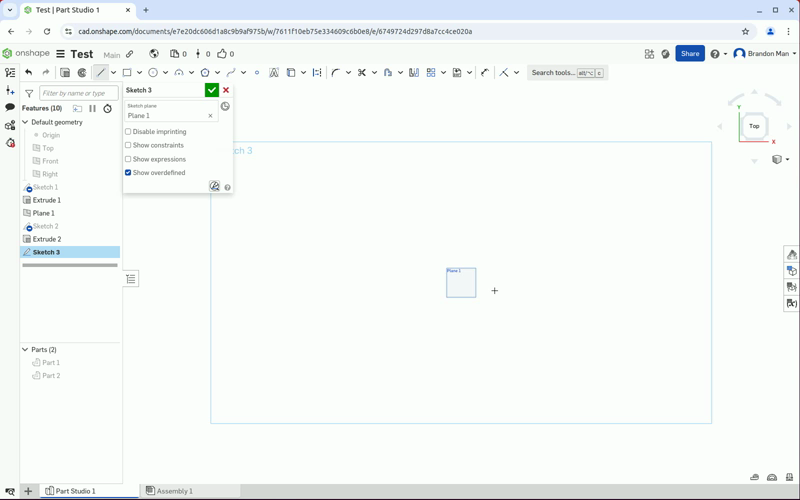
click(494, 290)
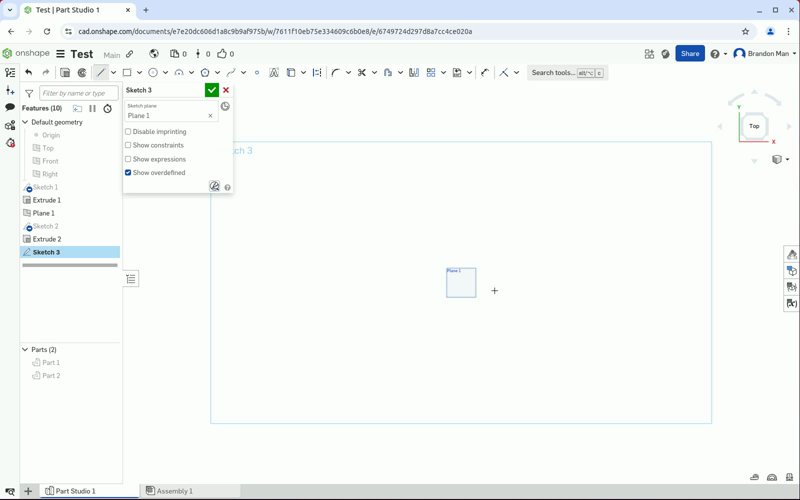
key_up(shift)
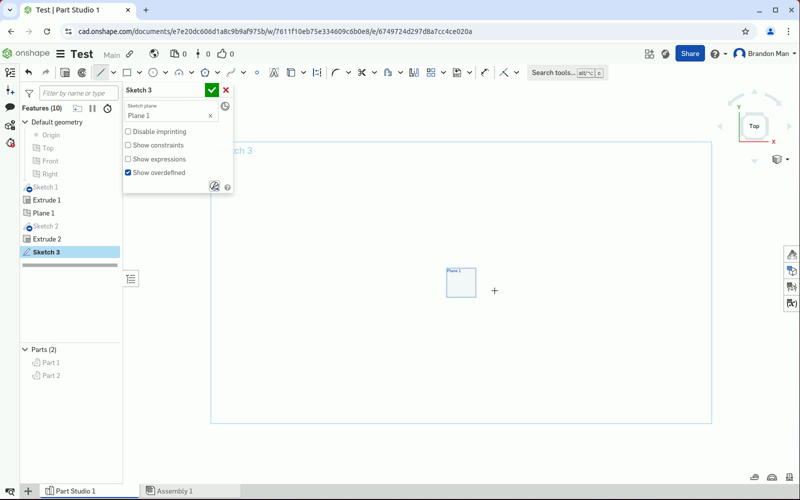
key_down(shift)
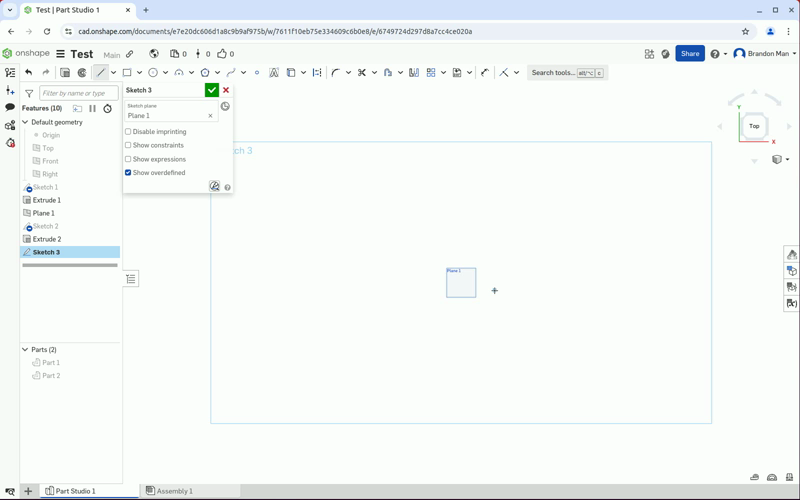
mouse_move(524, 290)
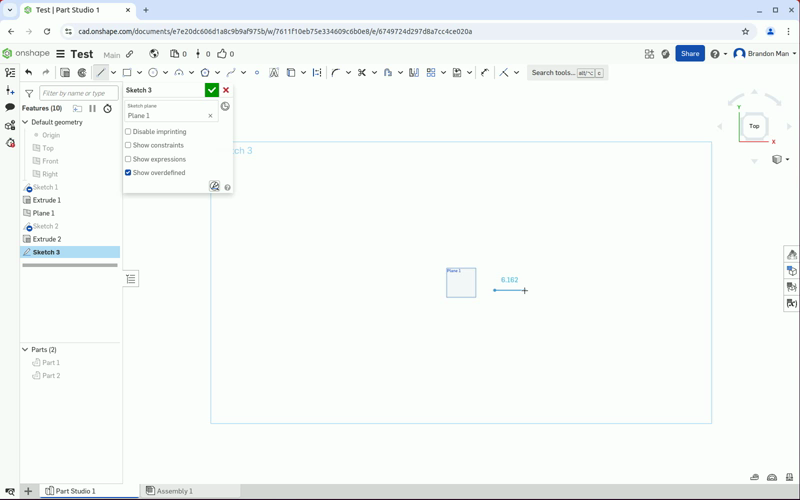
mouse_move(523, 290)
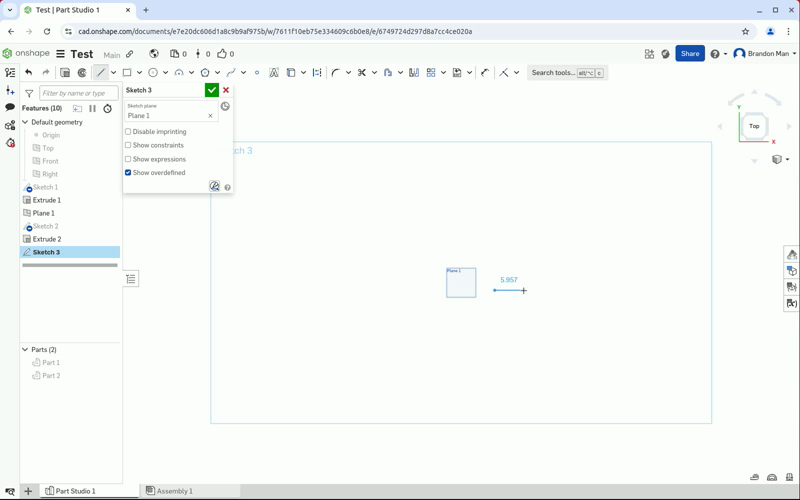
click(523, 290)
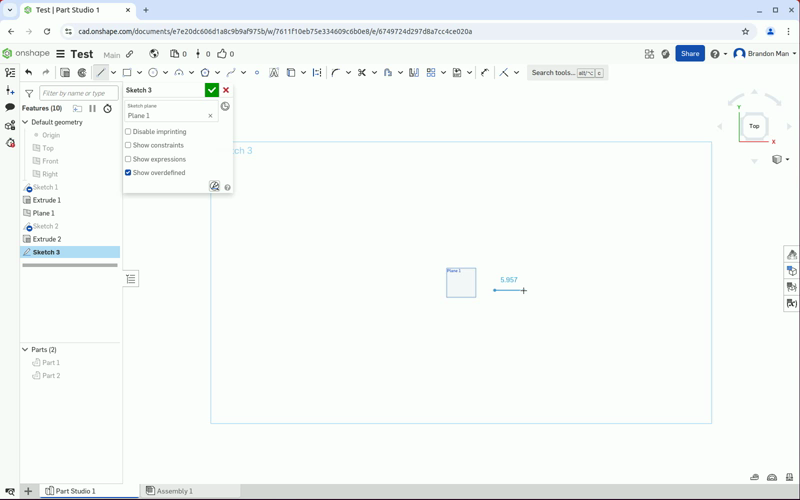
key_up(shift)
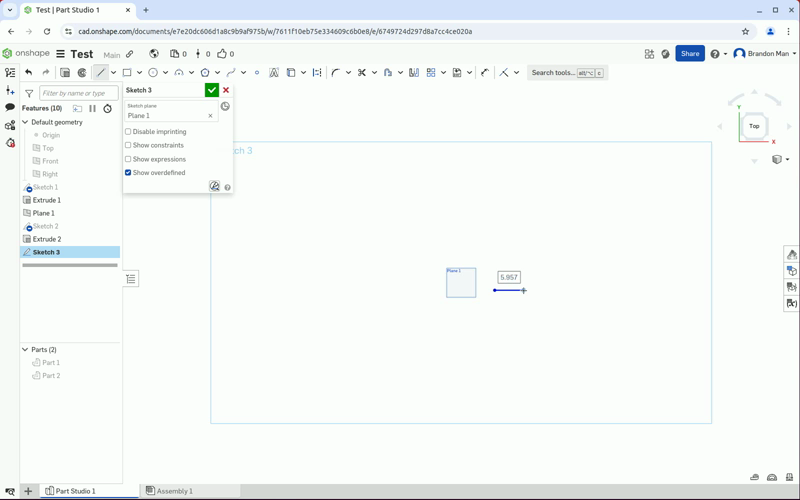
key_down(shift)
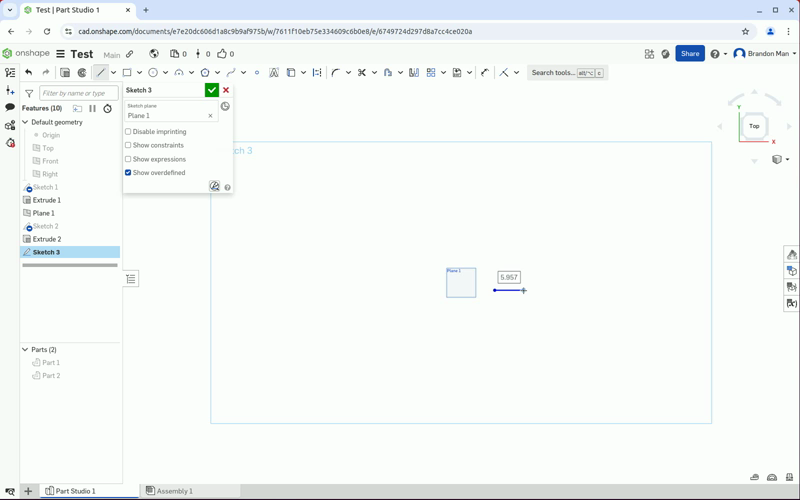
mouse_move(553, 290)
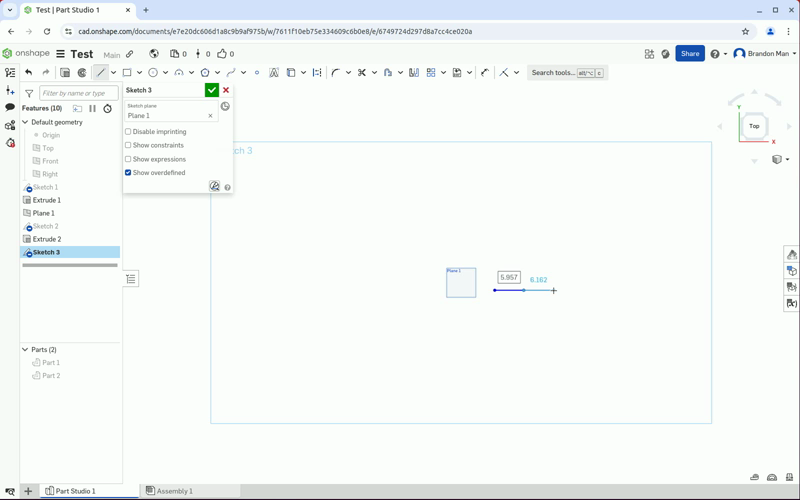
mouse_move(523, 282)
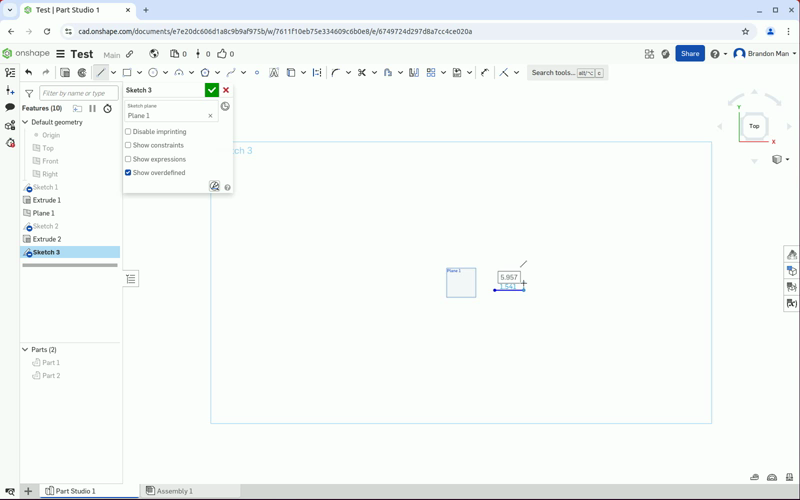
scroll(6)
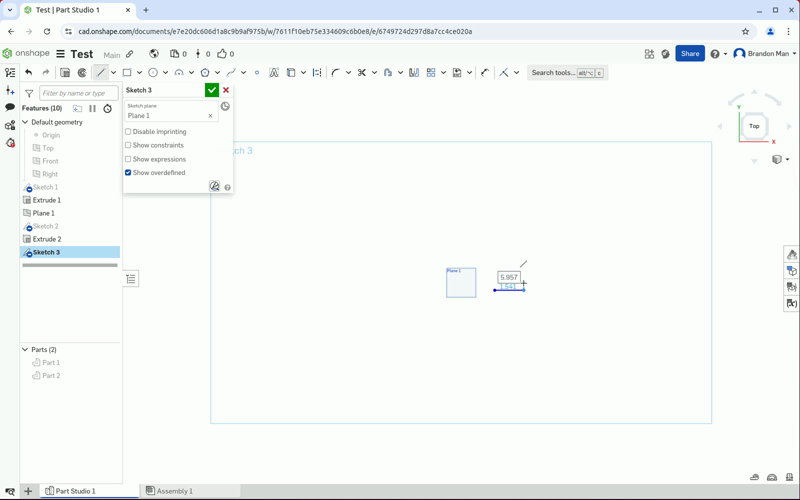
scroll(6)
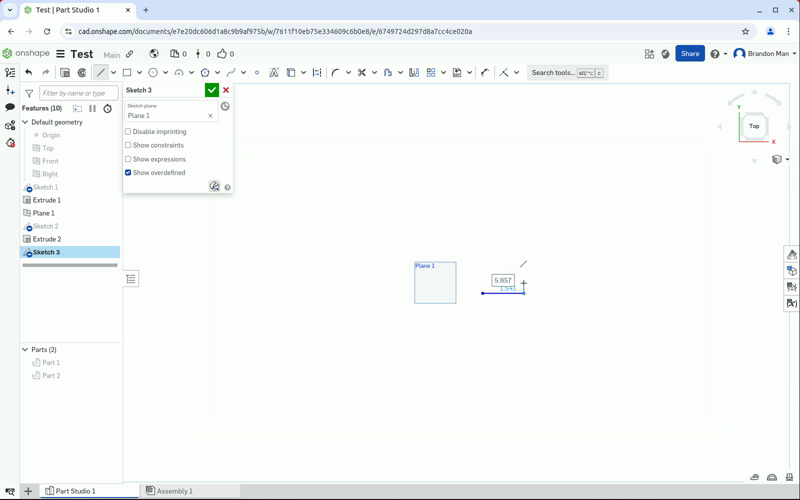
scroll(6)
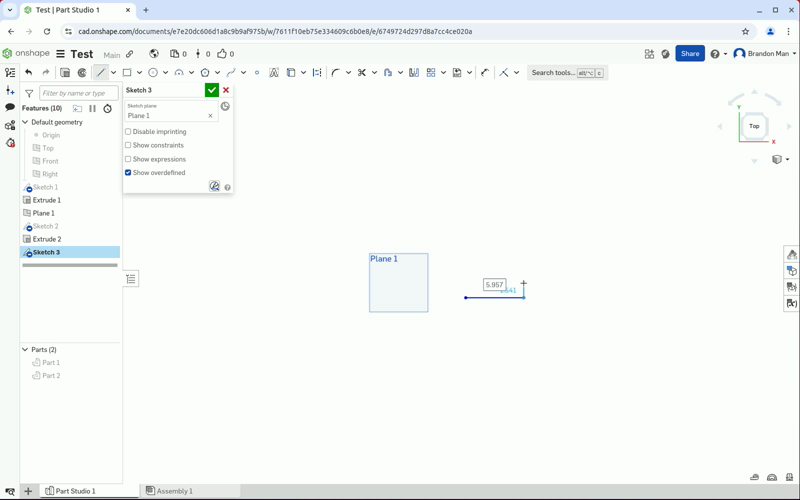
scroll(6)
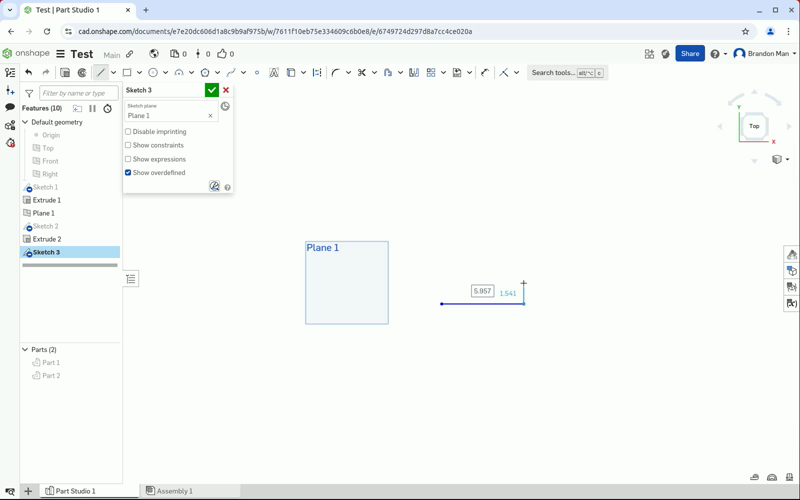
scroll(6)
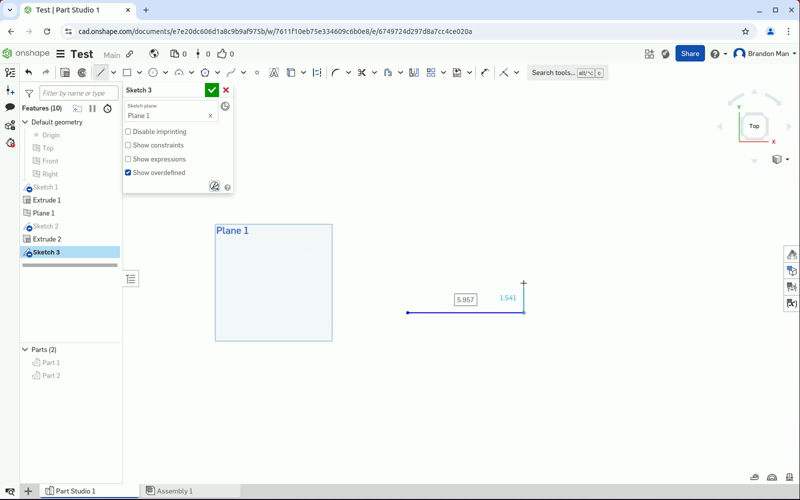
scroll(6)
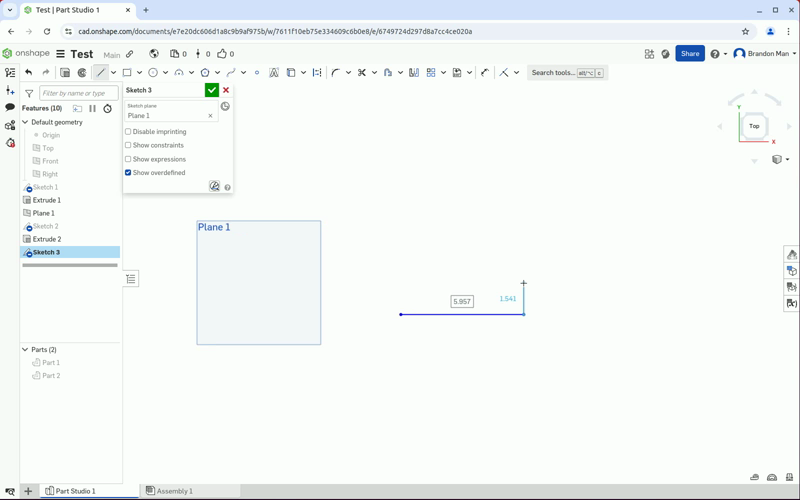
scroll(6)
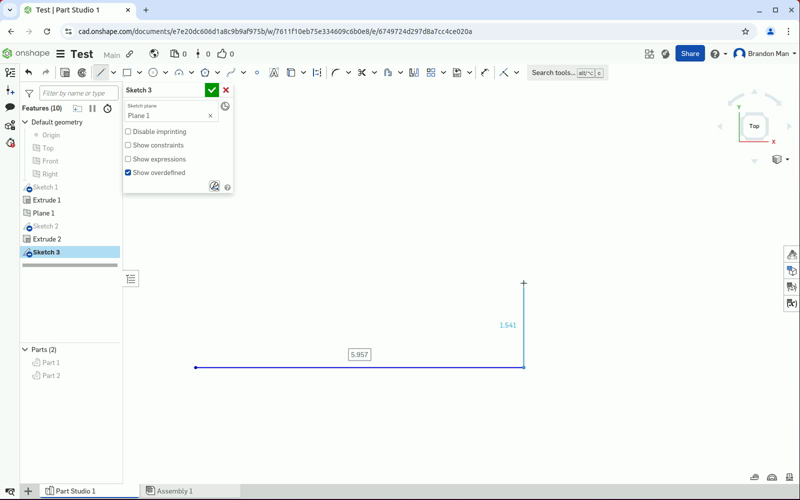
click(523, 282)
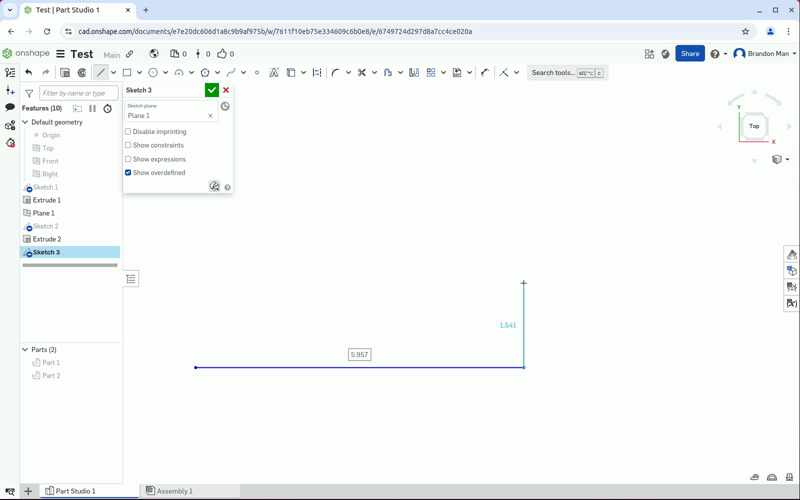
scroll(-6)
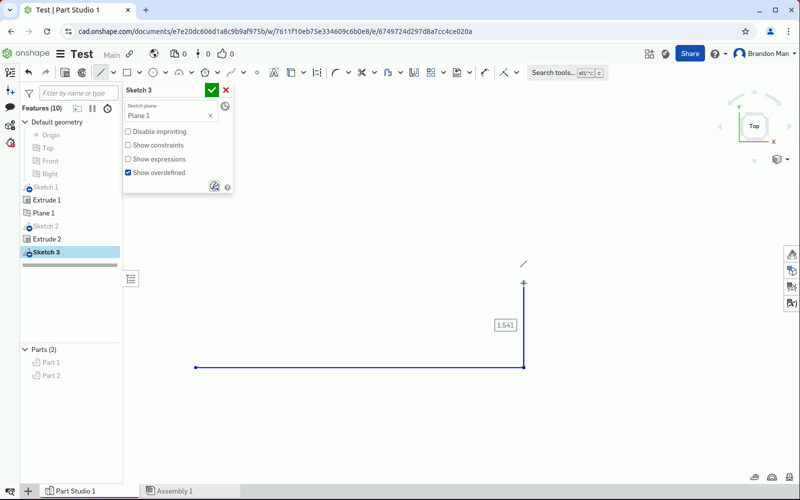
scroll(-6)
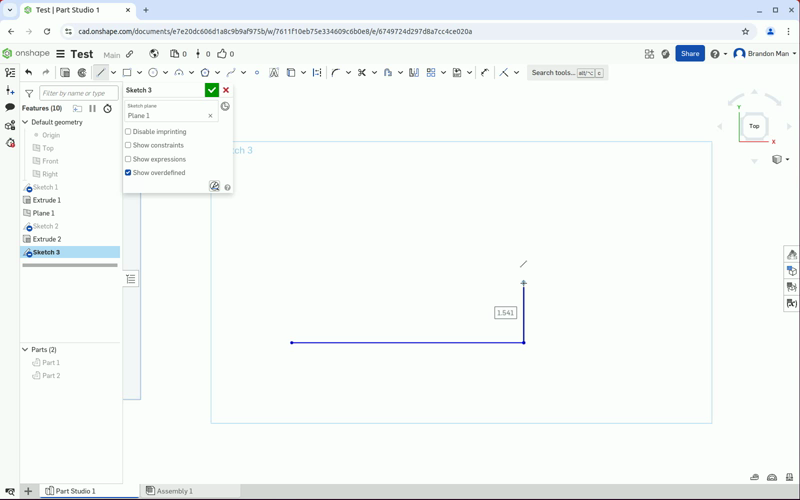
scroll(-6)
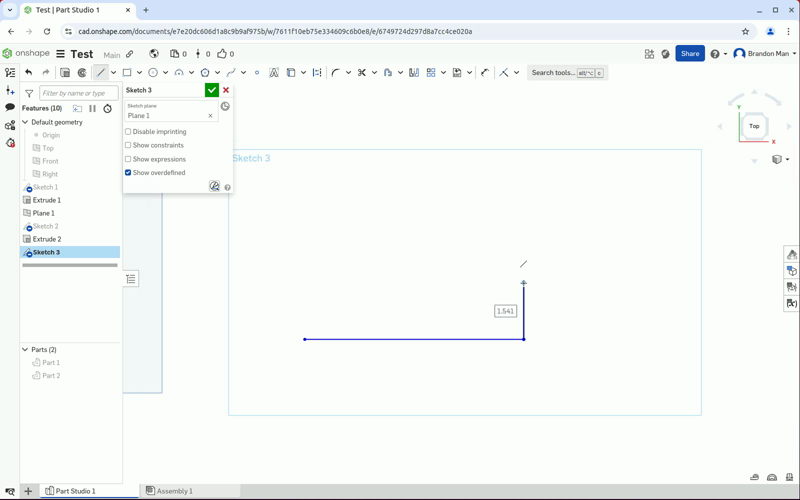
scroll(-6)
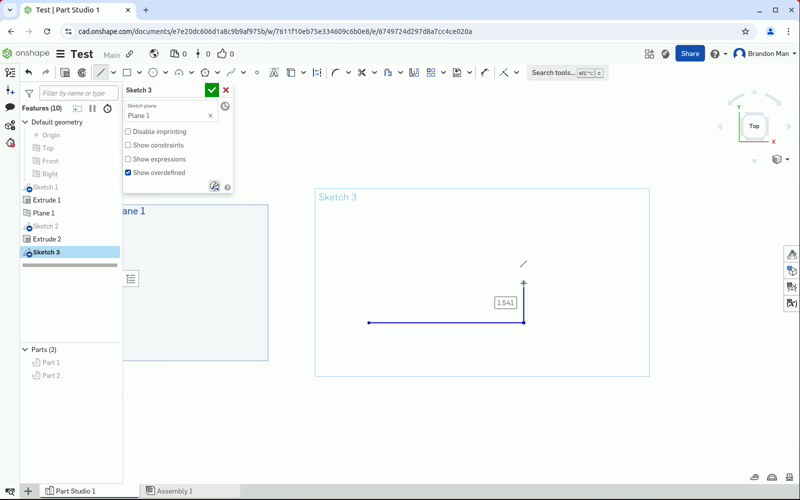
scroll(-6)
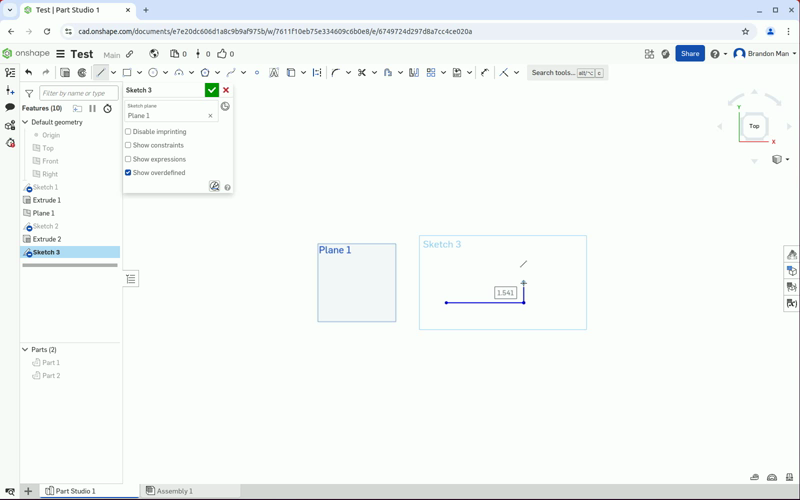
scroll(-6)
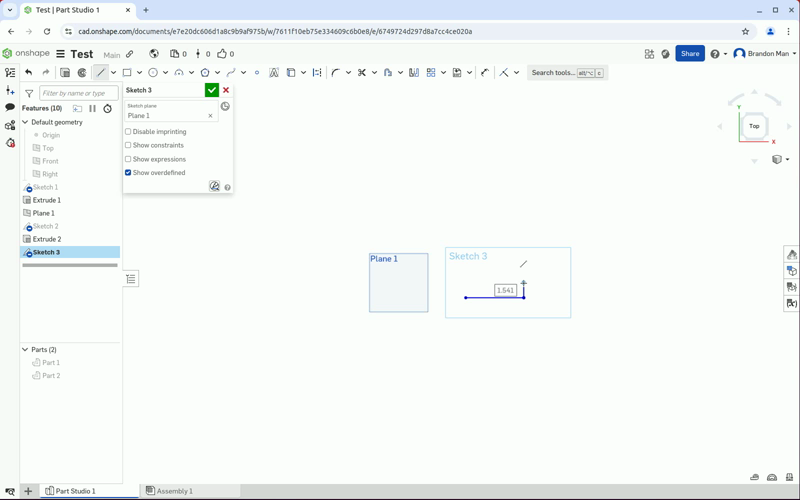
scroll(-6)
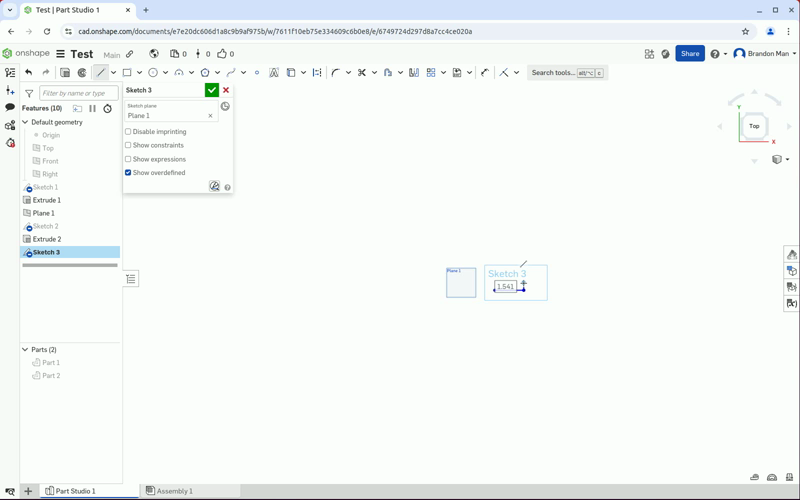
key_up(shift)
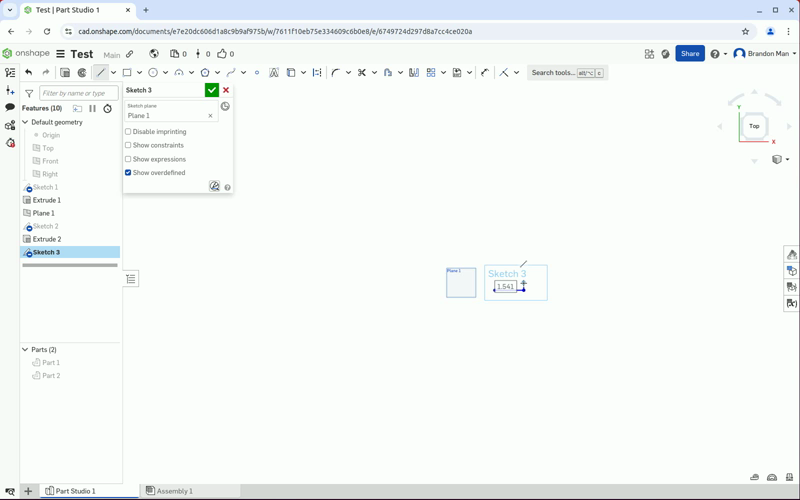
key_down(shift)
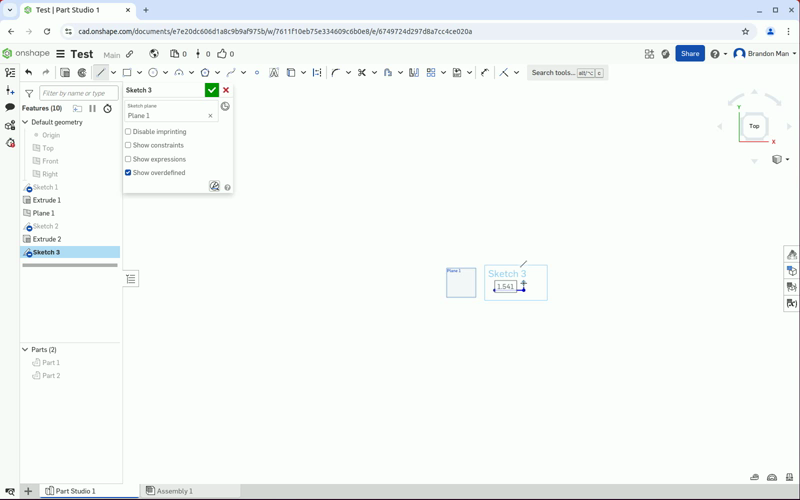
mouse_move(553, 282)
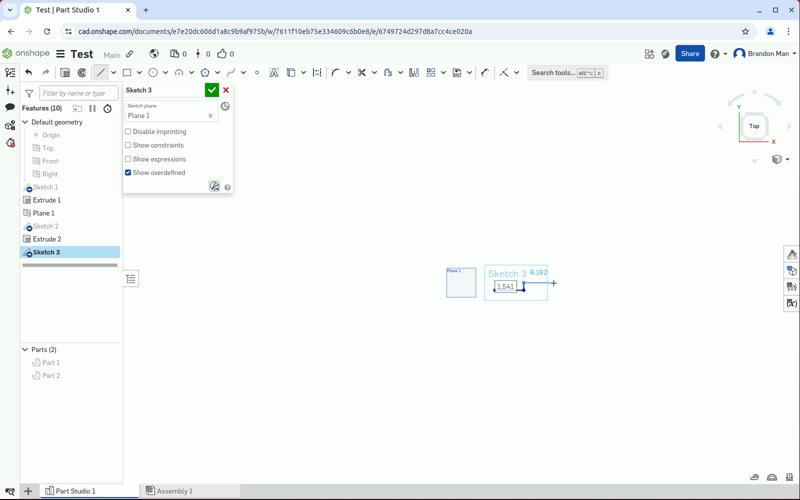
mouse_move(495, 282)
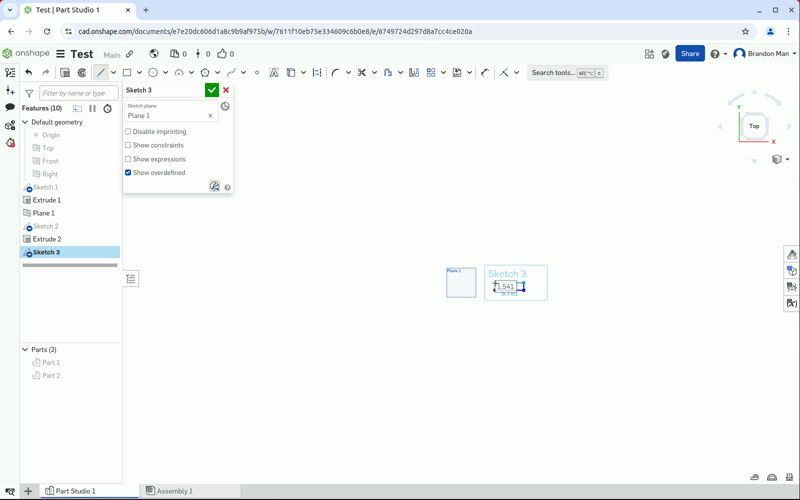
click(495, 282)
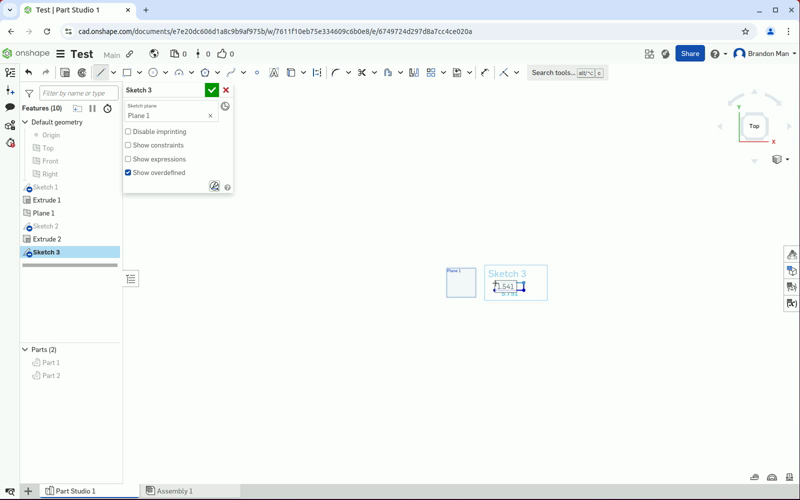
key_up(shift)
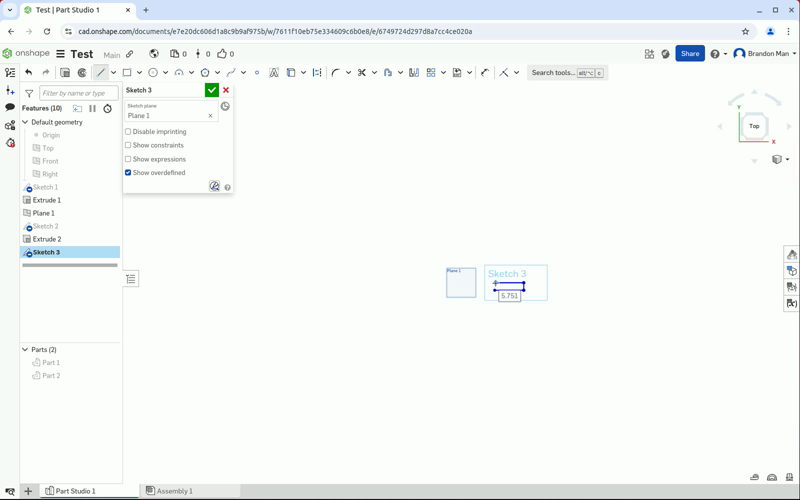
key(esc)
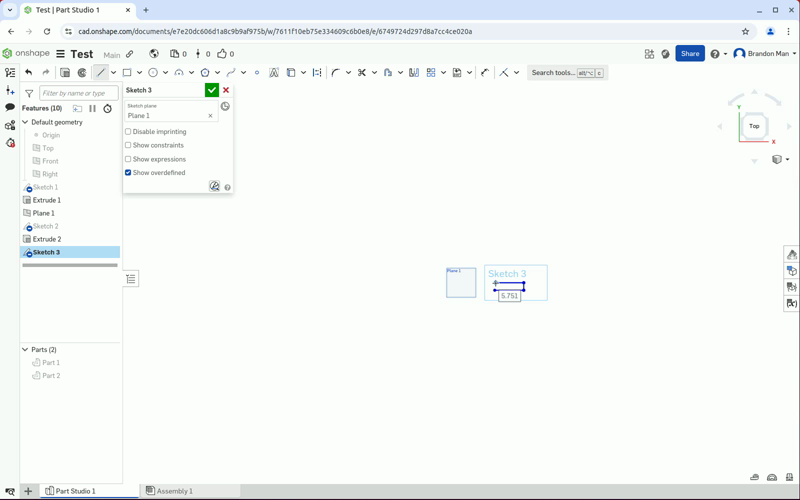
key(a)
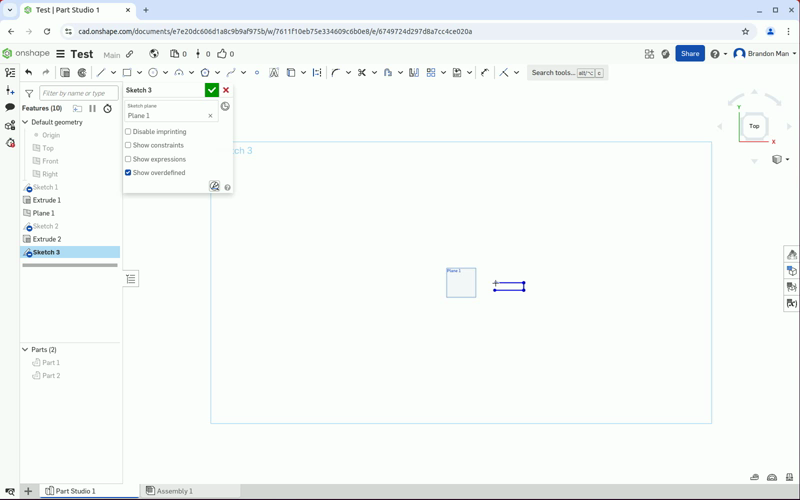
mouse_move(495, 282)
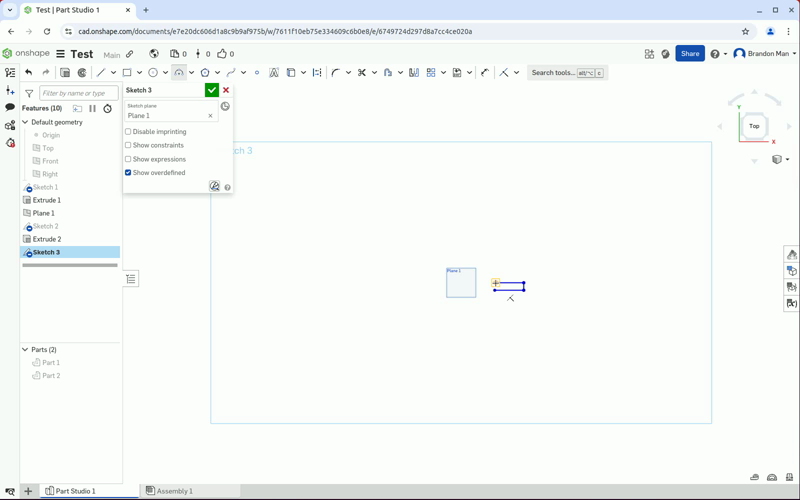
click(495, 282)
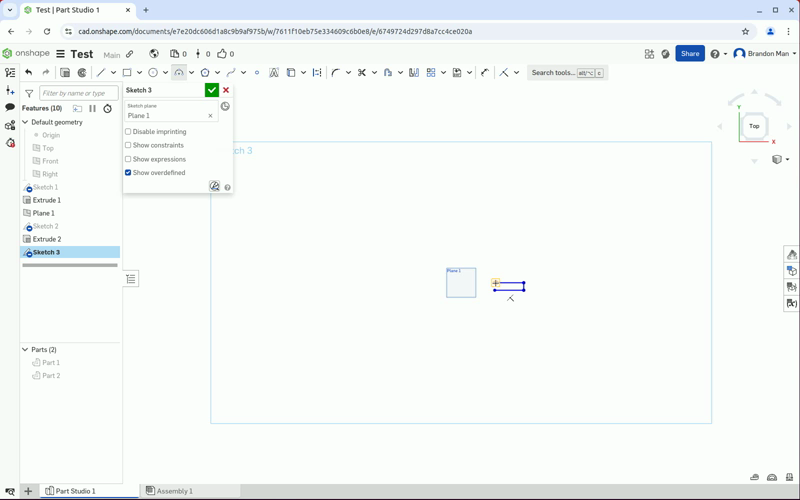
mouse_move(494, 290)
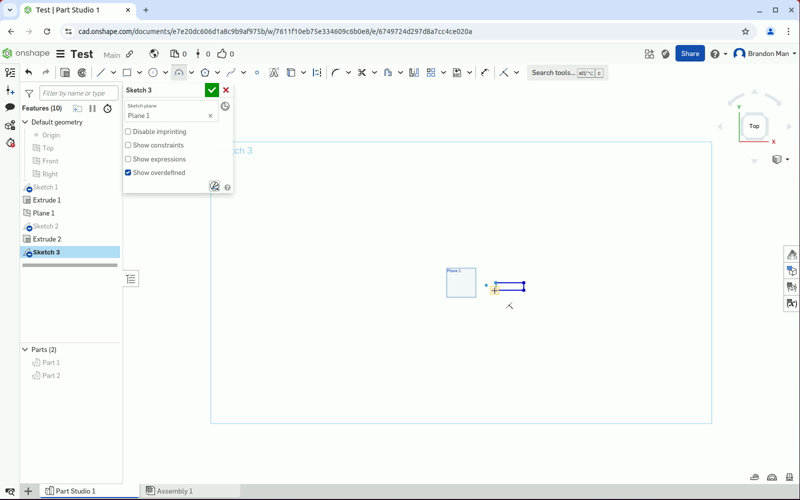
scroll(6)
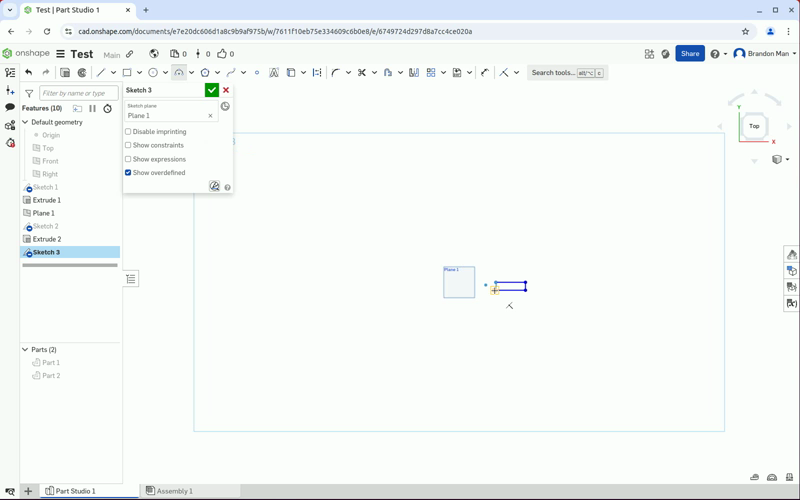
scroll(6)
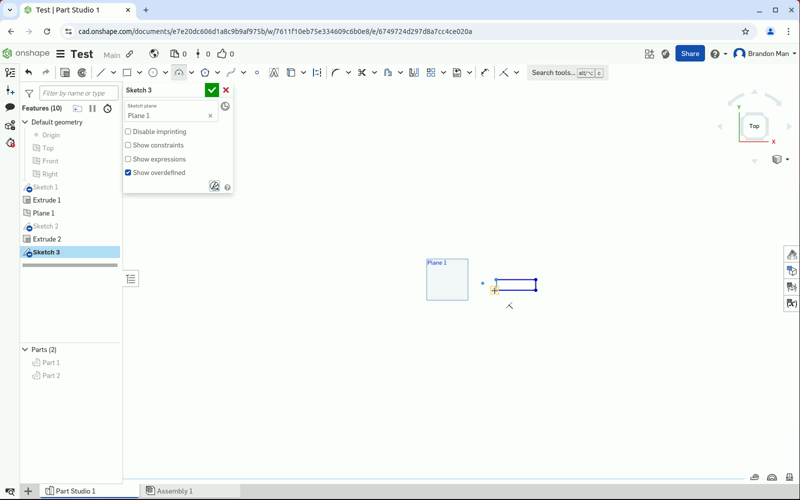
scroll(6)
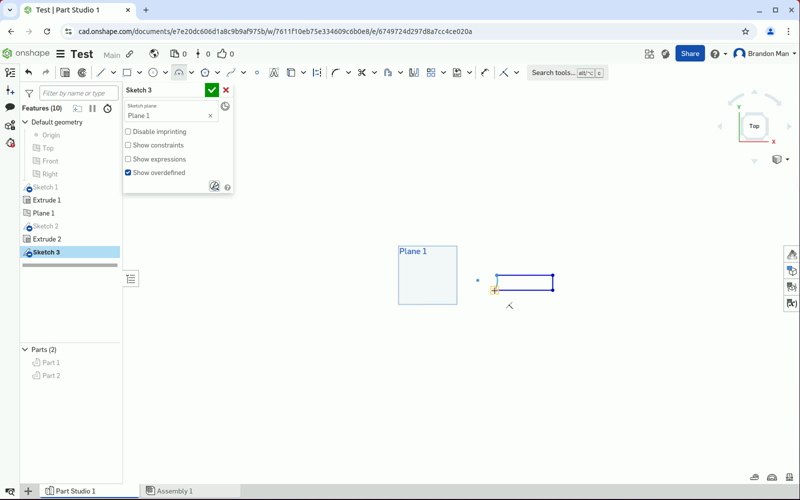
scroll(6)
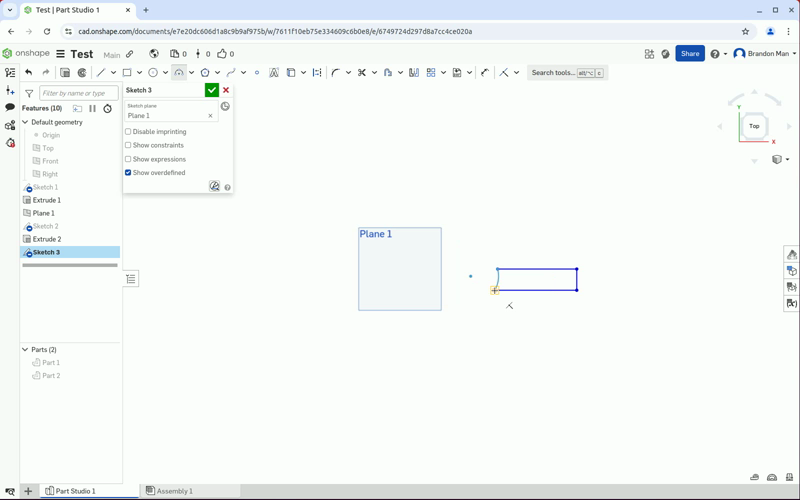
scroll(6)
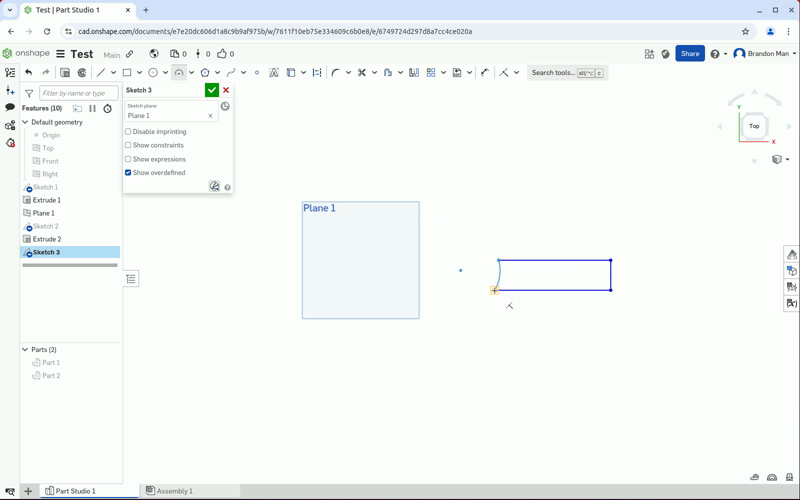
scroll(6)
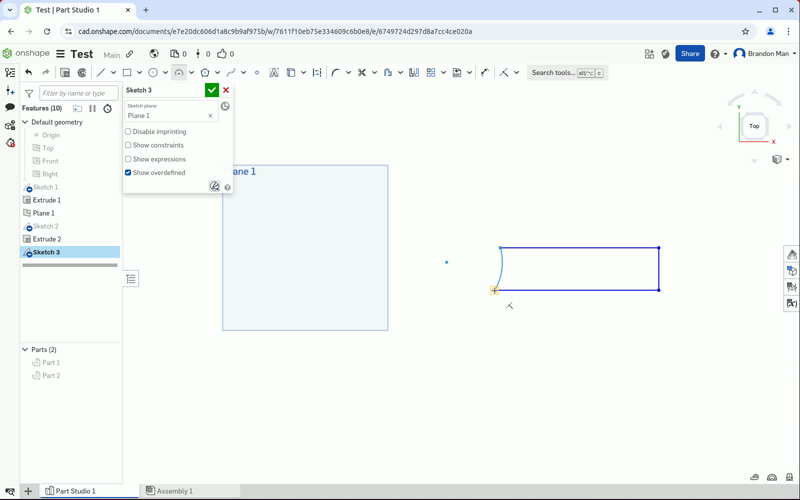
scroll(6)
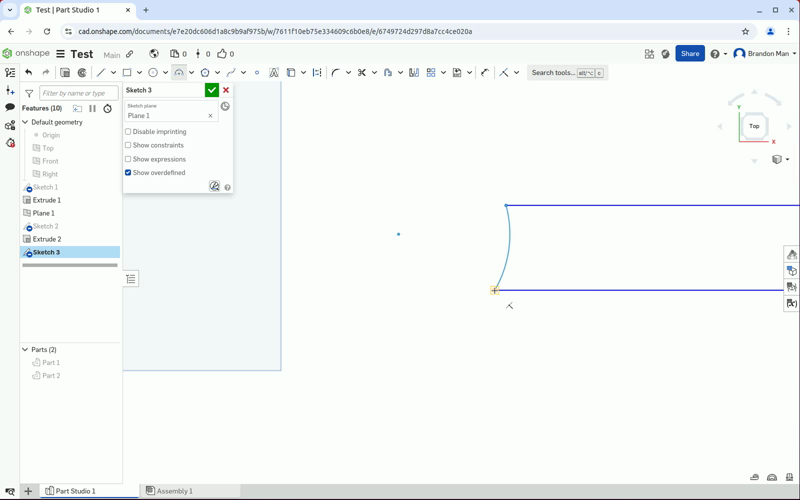
click(494, 290)
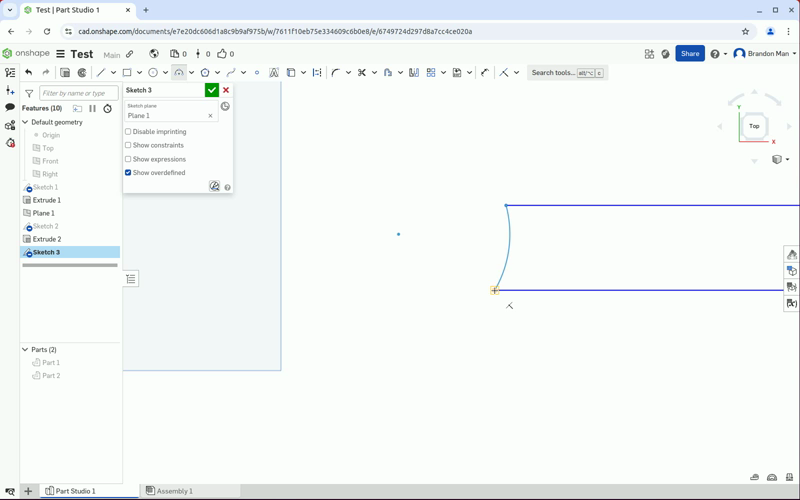
scroll(-6)
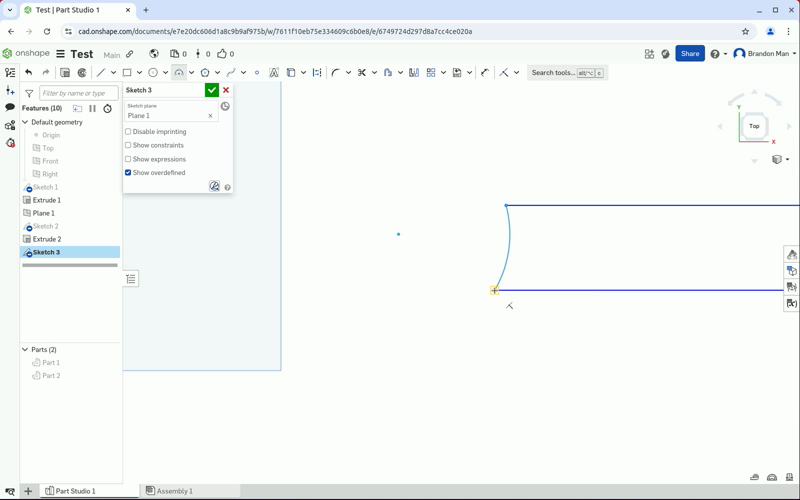
scroll(-6)
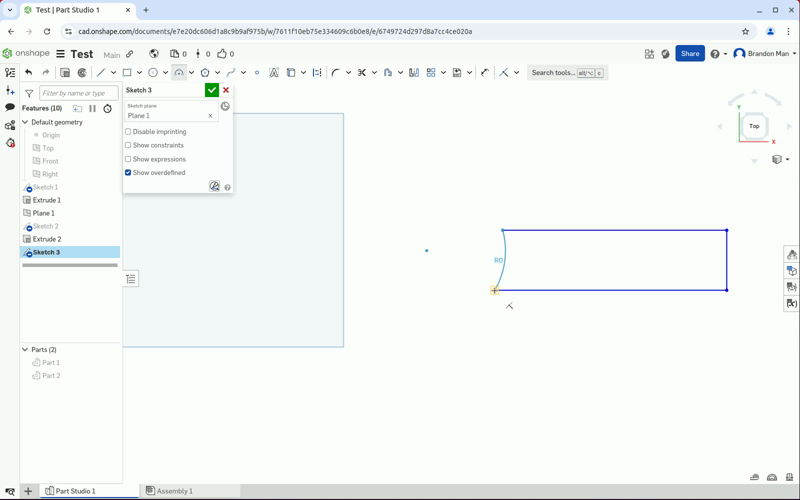
scroll(-6)
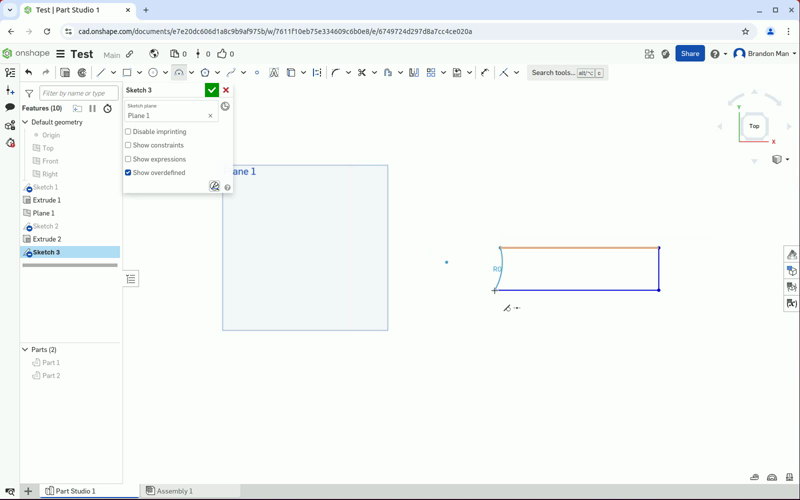
scroll(-6)
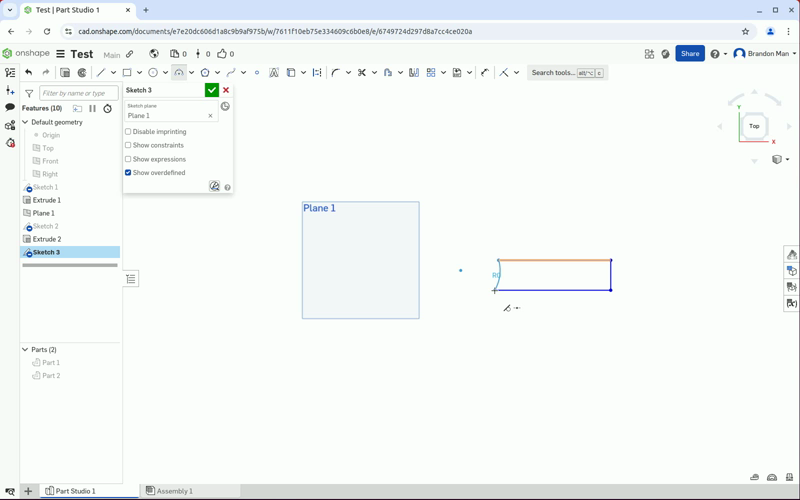
scroll(-6)
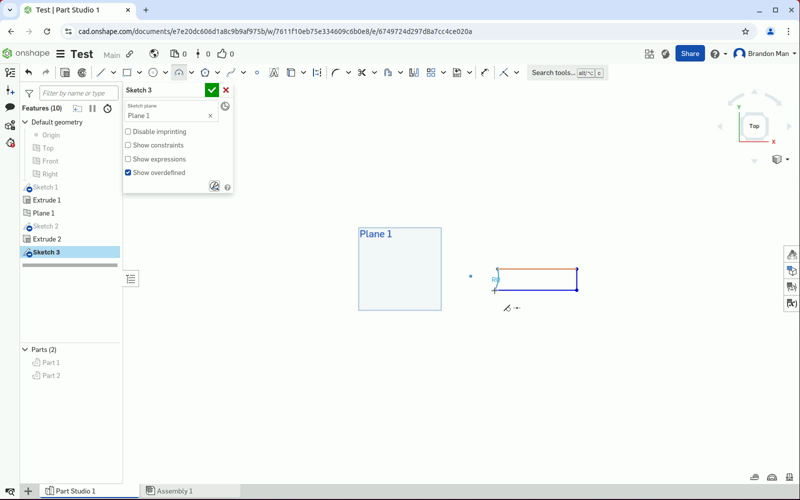
scroll(-6)
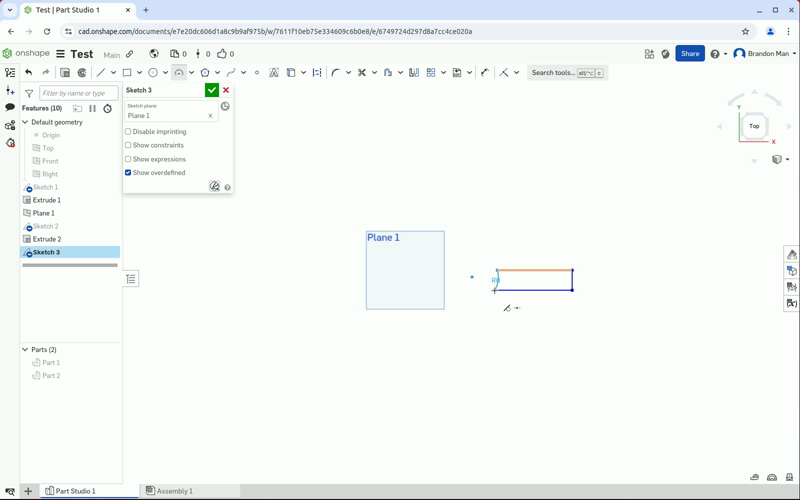
scroll(-6)
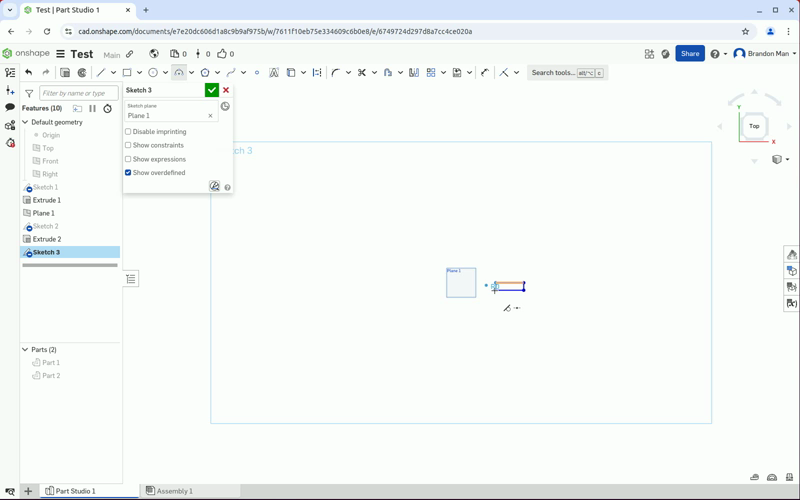
key_down(shift)
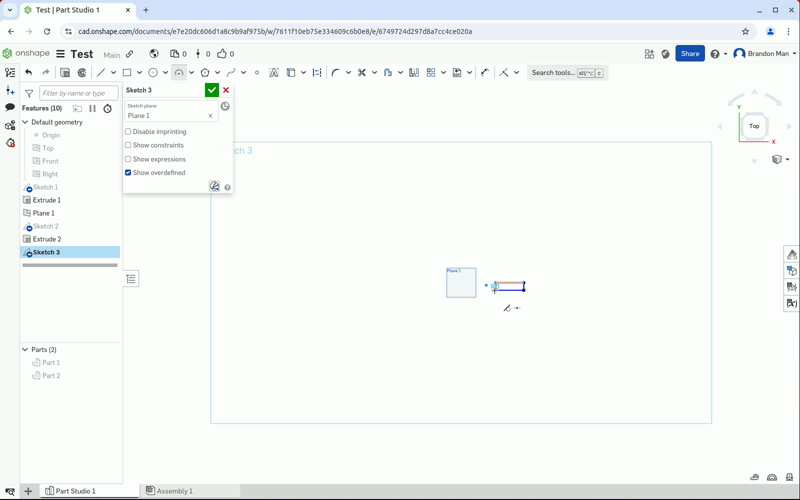
mouse_move(495, 286)
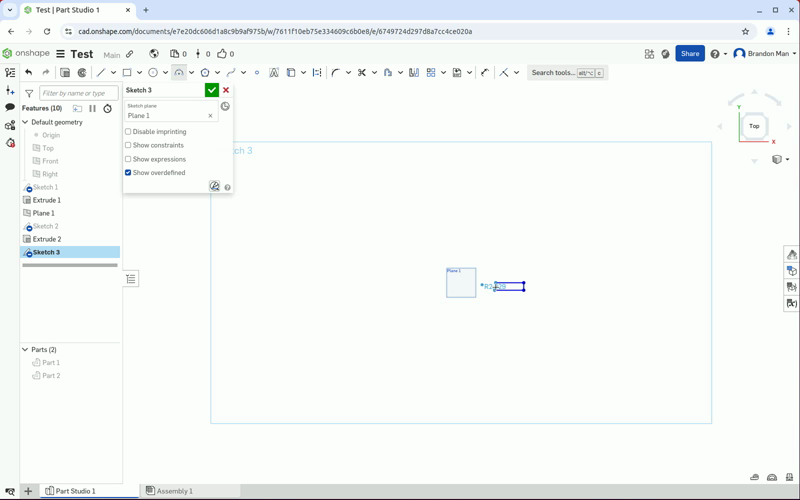
scroll(6)
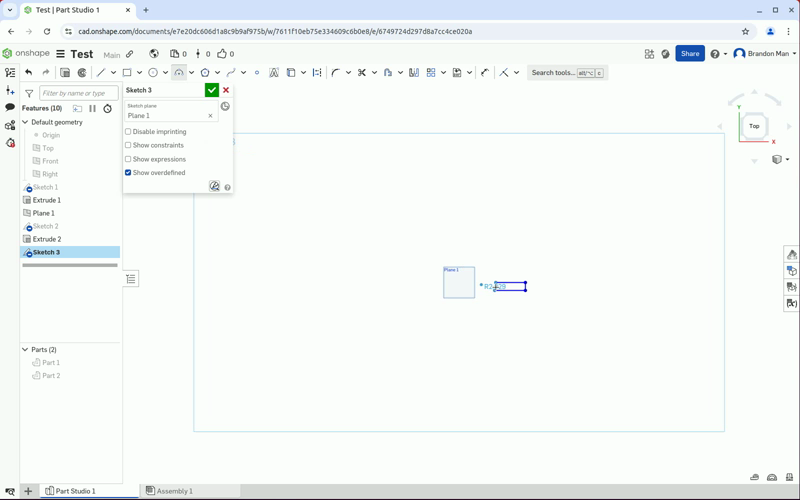
scroll(6)
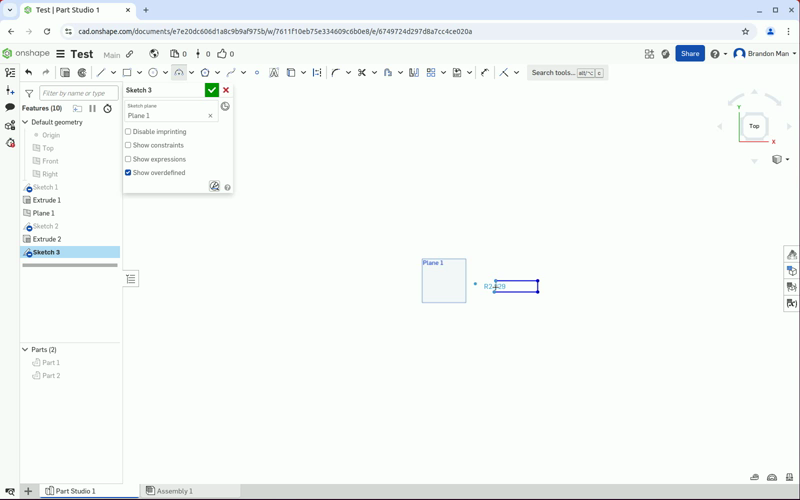
scroll(6)
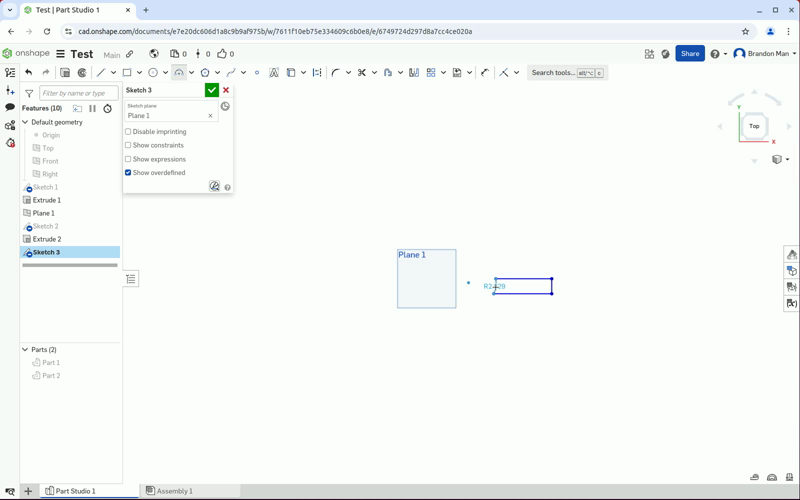
scroll(6)
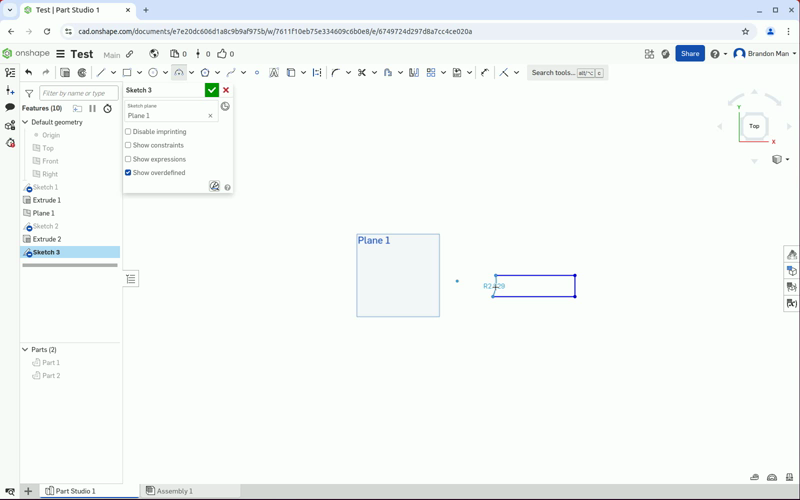
scroll(6)
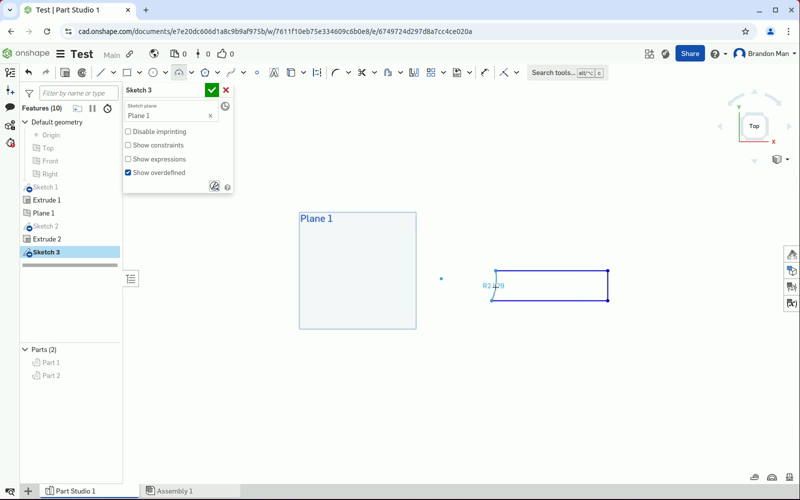
scroll(6)
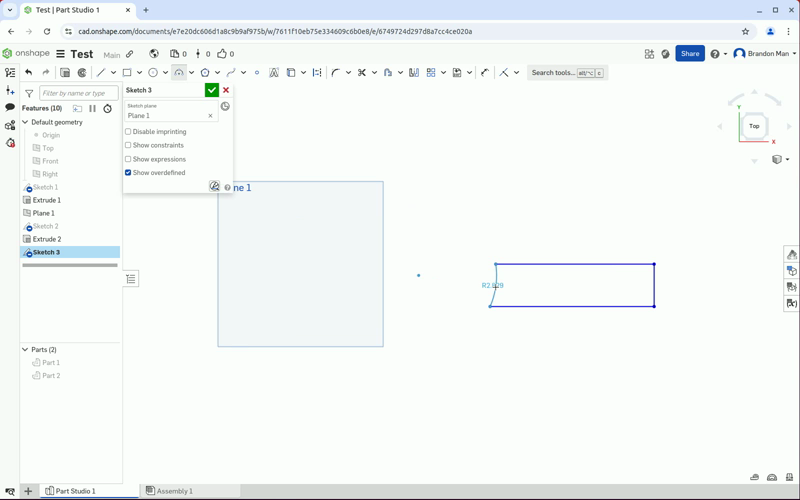
scroll(6)
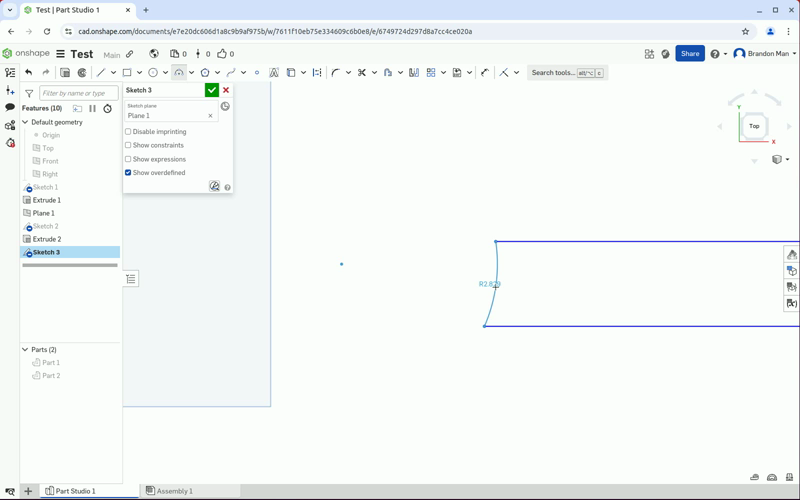
click(495, 286)
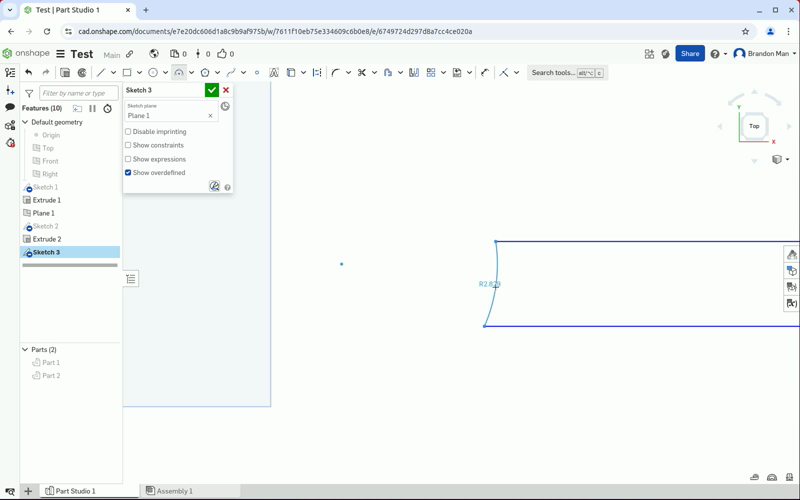
scroll(-6)
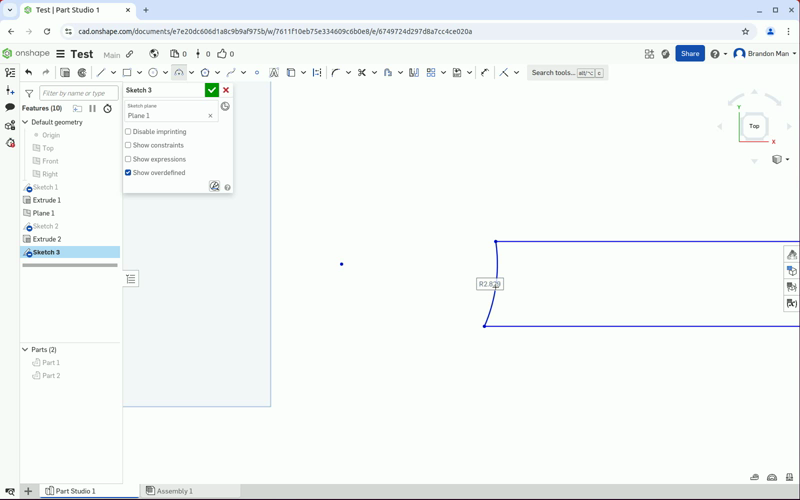
scroll(-6)
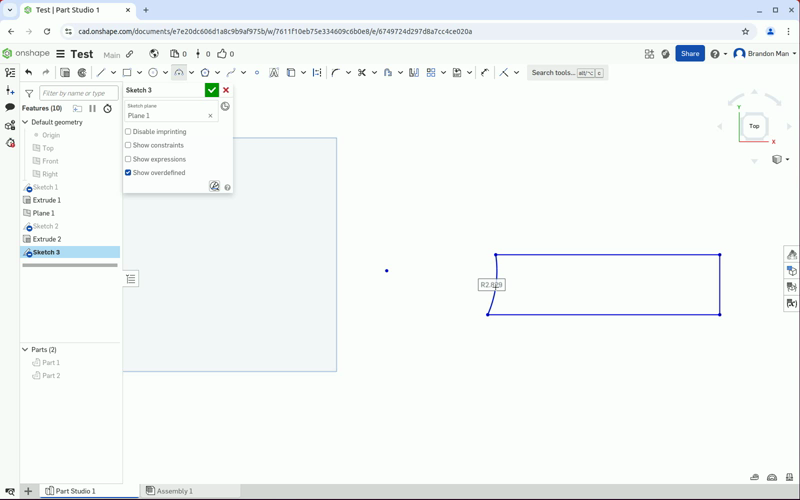
scroll(-6)
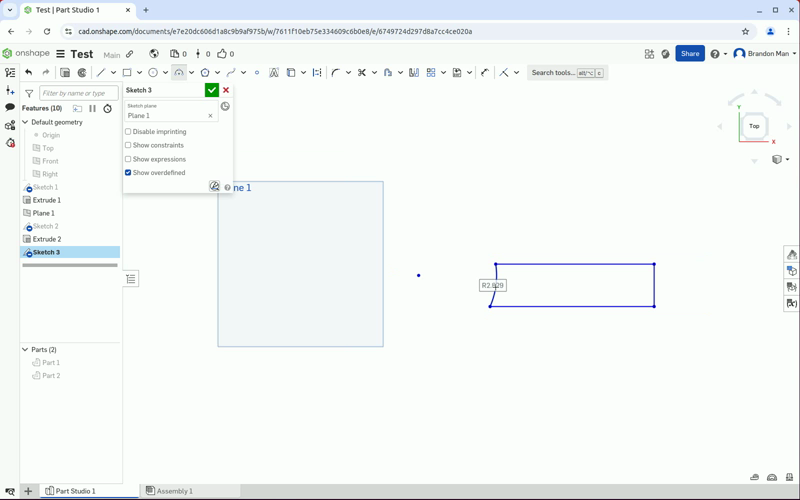
scroll(-6)
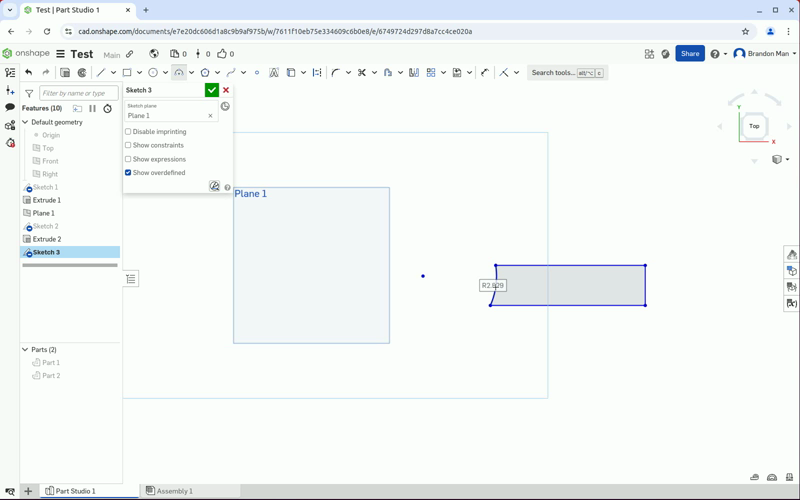
scroll(-6)
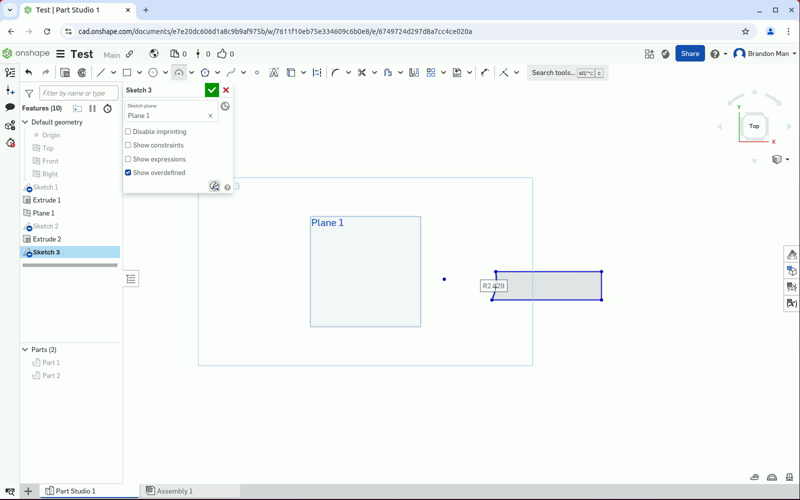
scroll(-6)
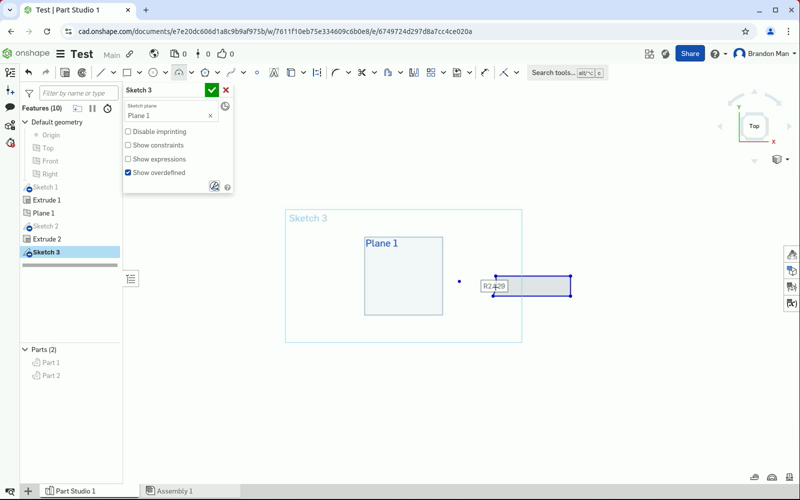
scroll(-6)
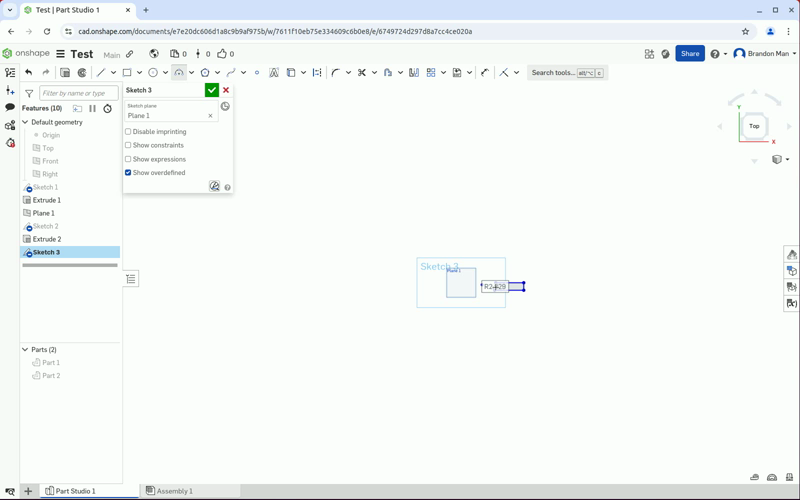
key_up(shift)
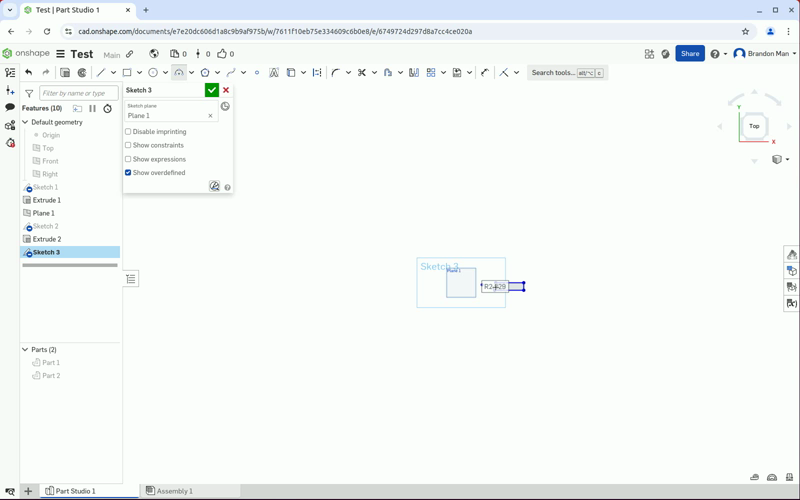
key(esc)
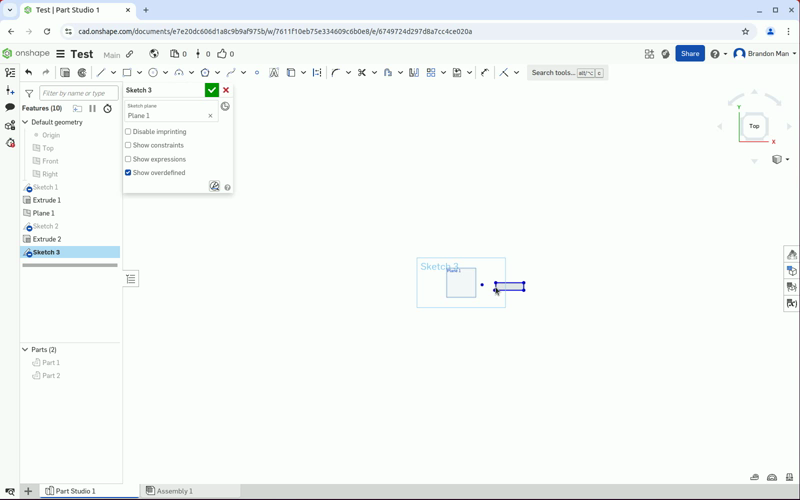
mouse_move(504, 288)
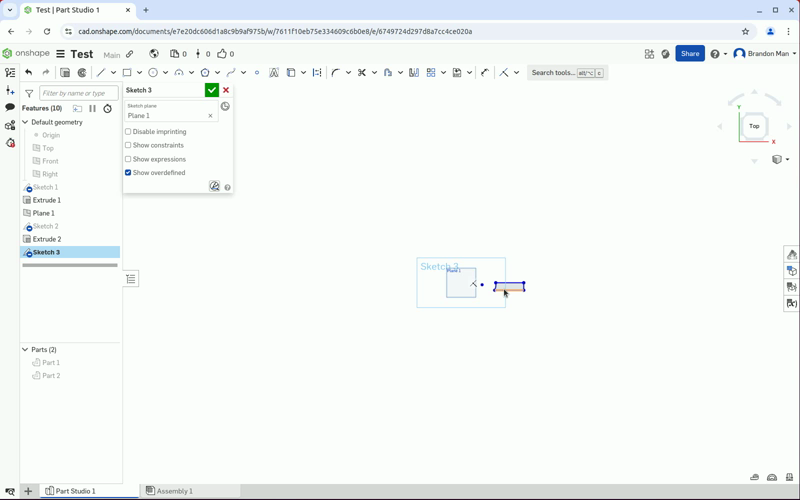
scroll(6)
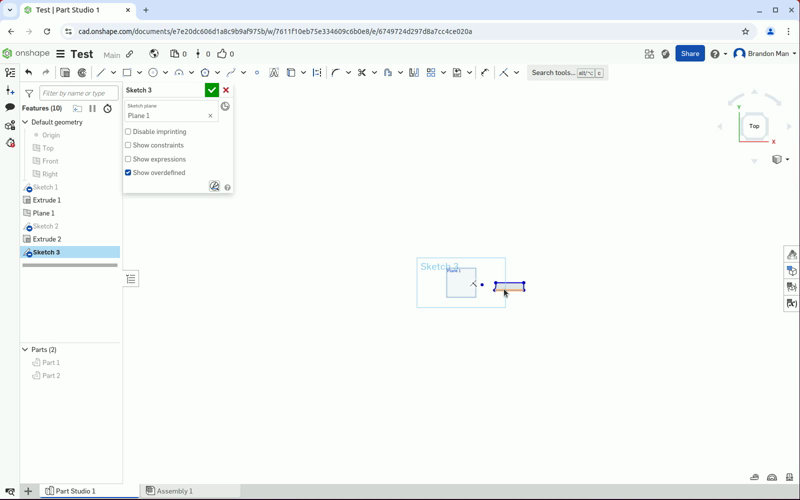
scroll(6)
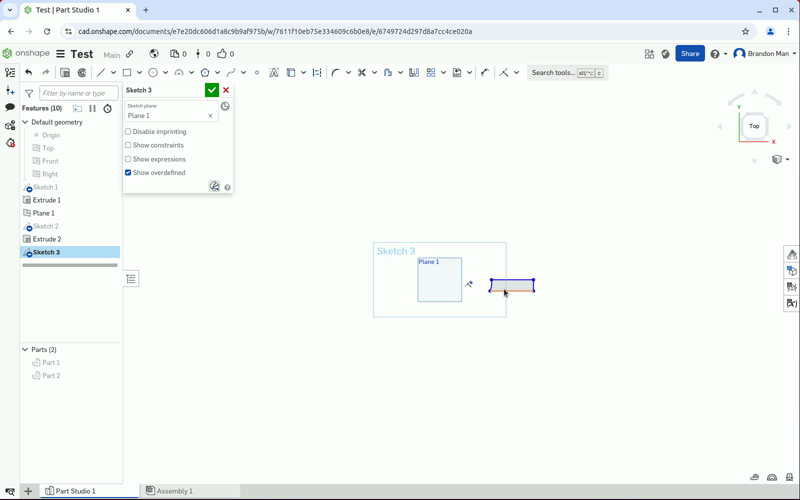
scroll(6)
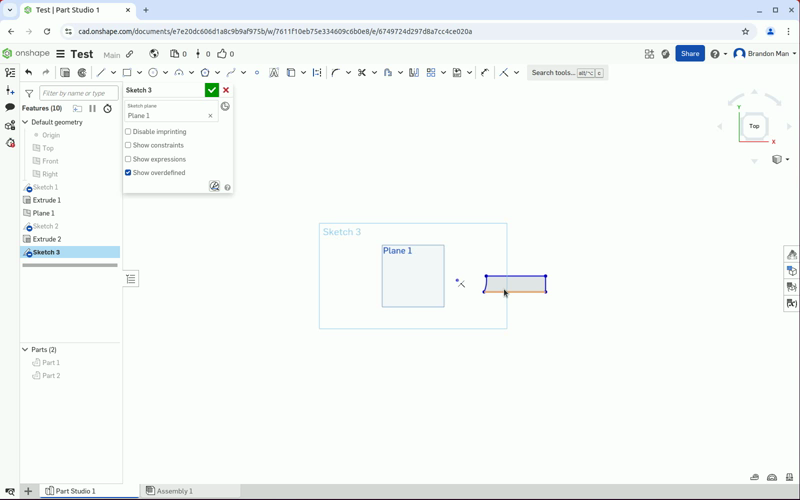
scroll(6)
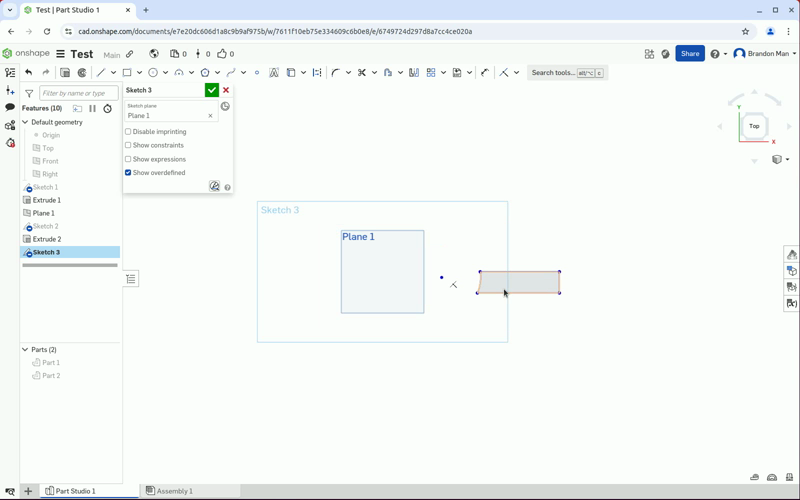
scroll(6)
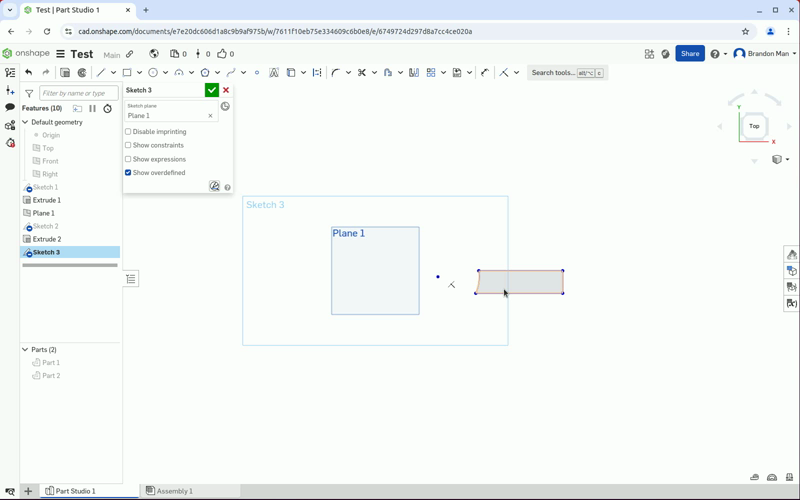
scroll(6)
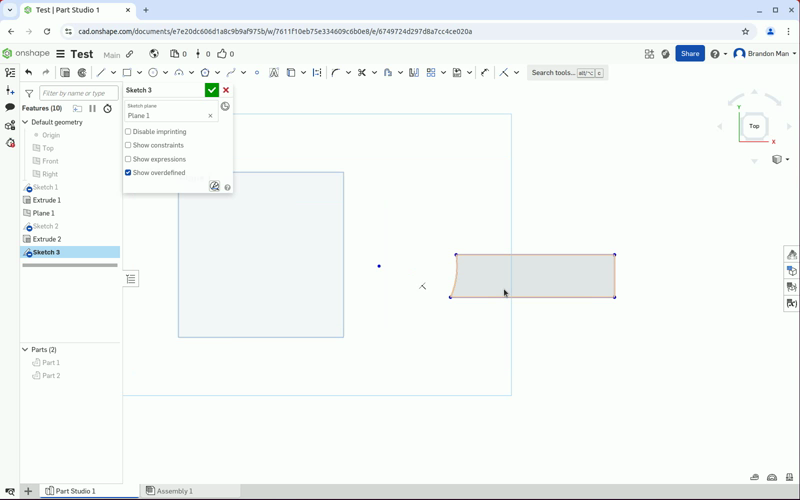
scroll(6)
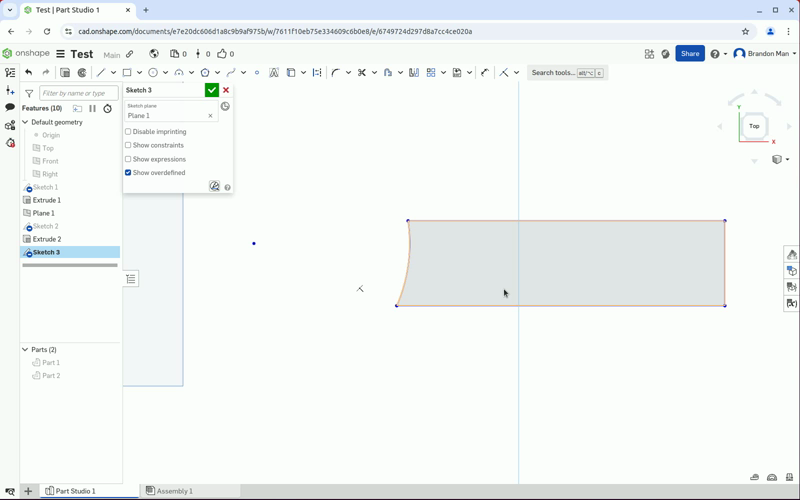
click(504, 288)
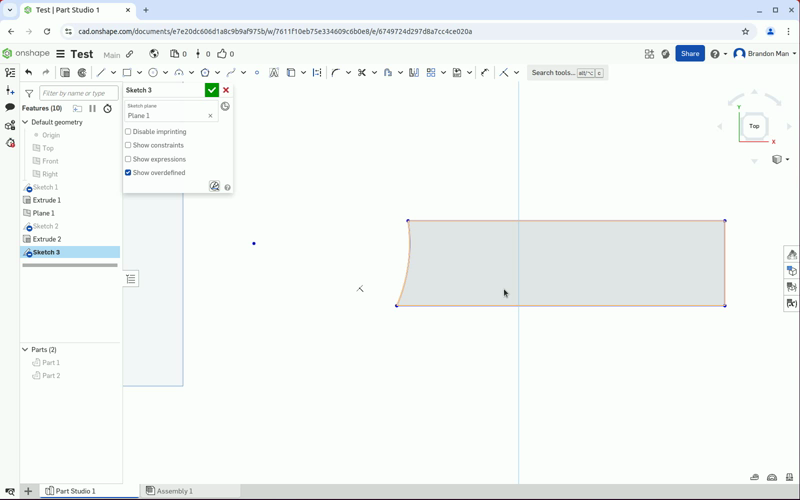
scroll(-6)
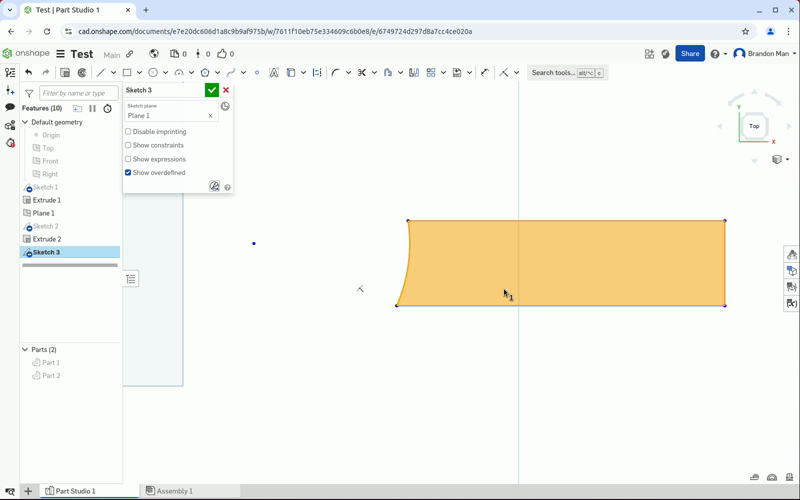
scroll(-6)
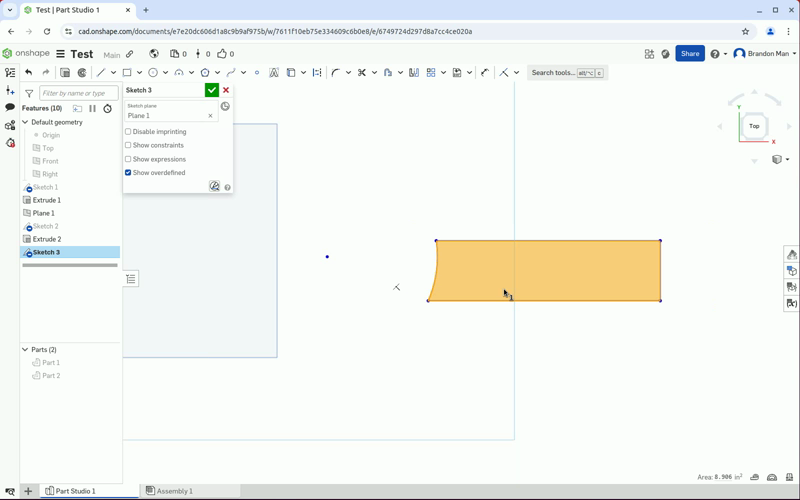
scroll(-6)
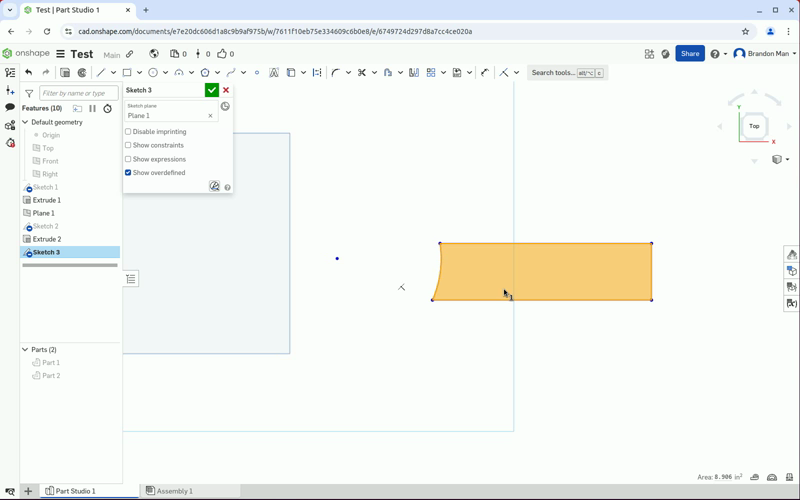
scroll(-6)
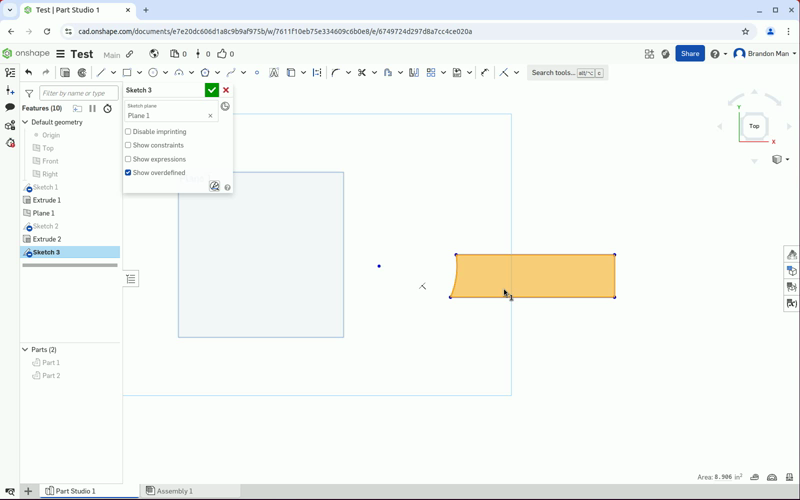
scroll(-6)
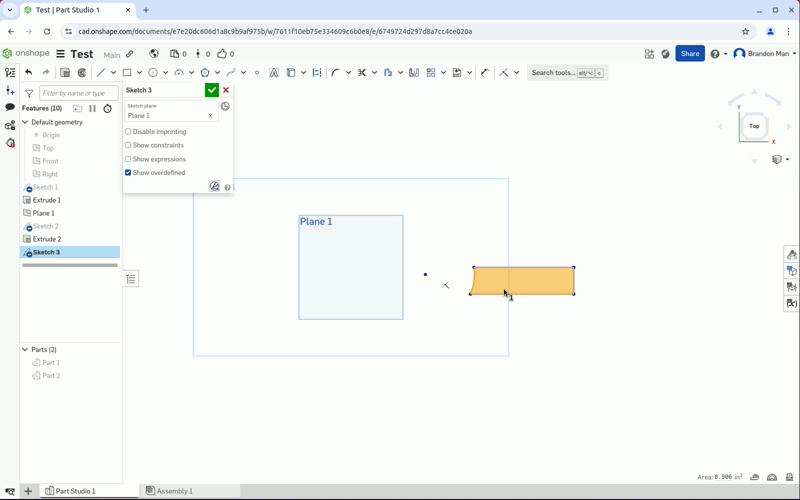
scroll(-6)
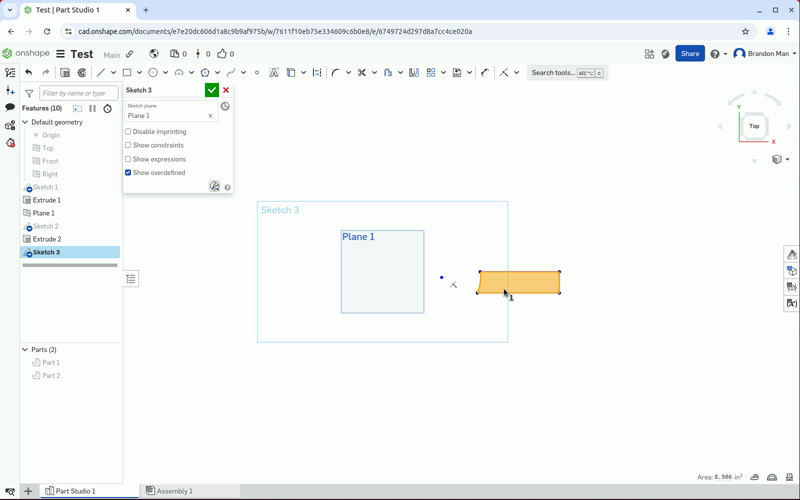
scroll(-6)
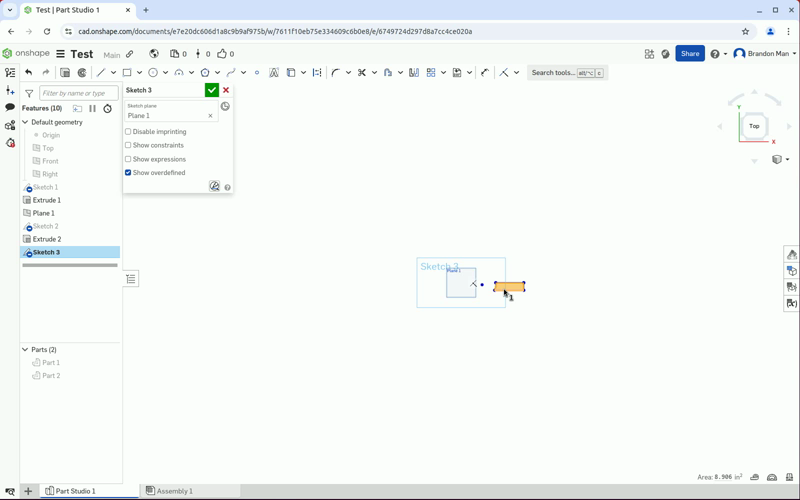
mouse_move(73, 352)
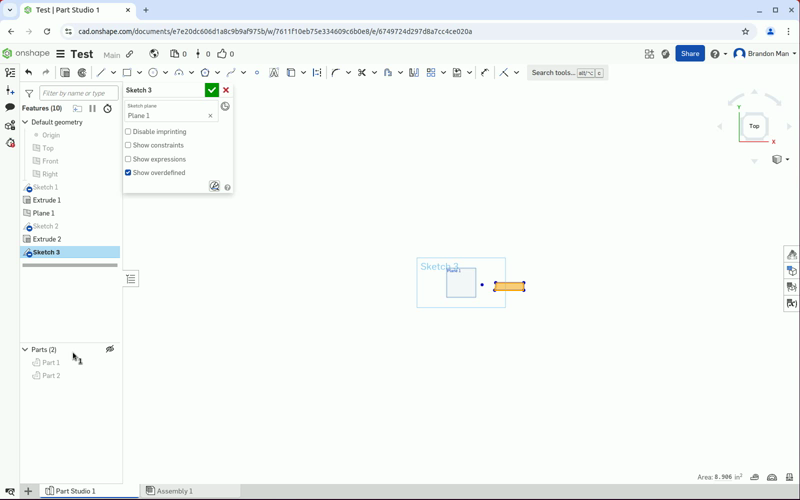
key(shift+y)
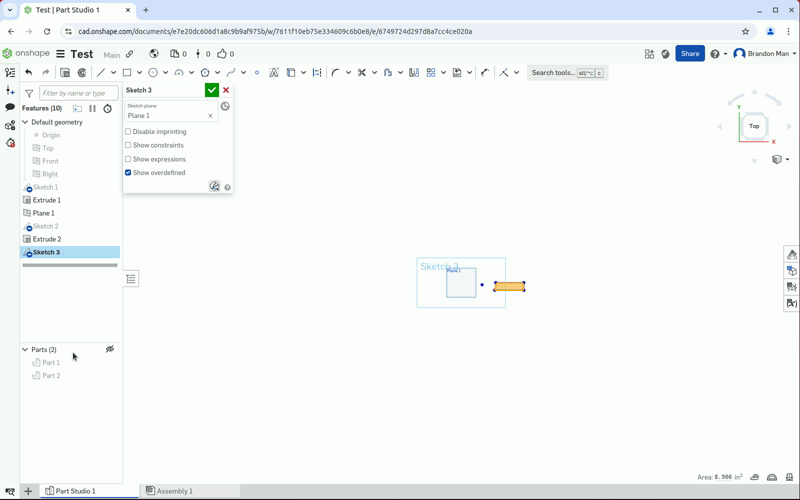
key(shift+e)
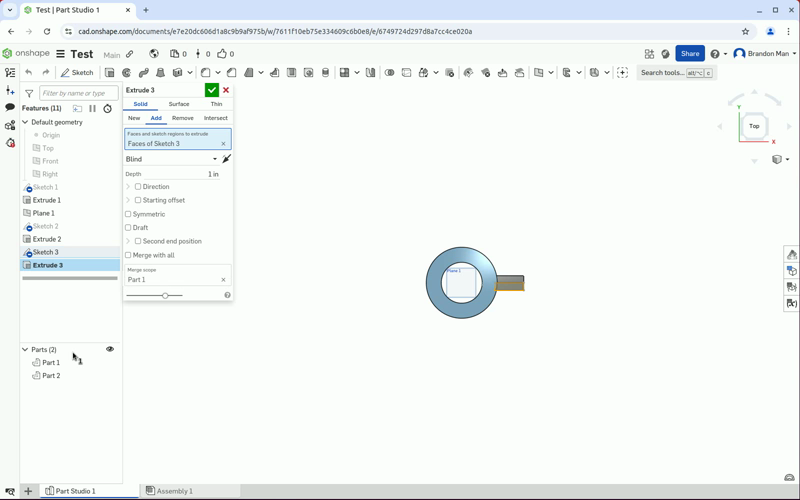
mouse_move(143, 106)
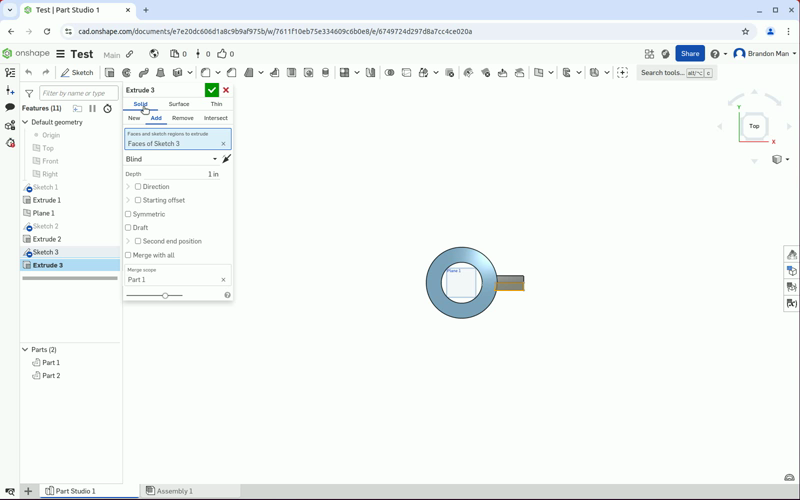
click(143, 106)
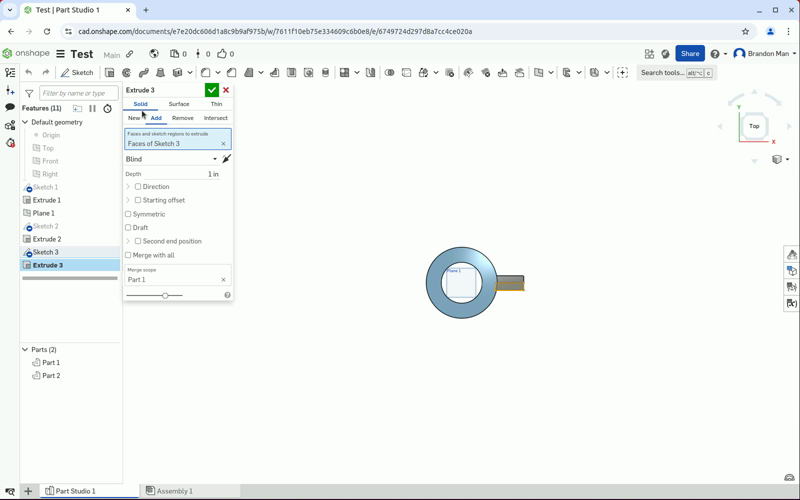
mouse_move(137, 120)
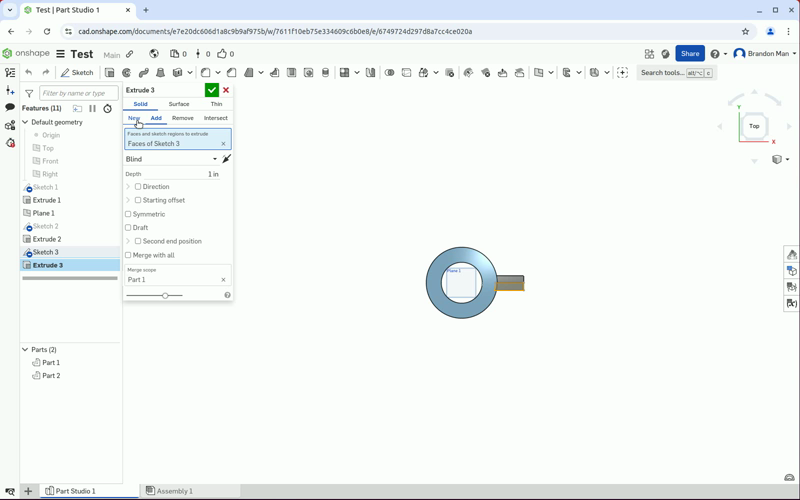
click(137, 120)
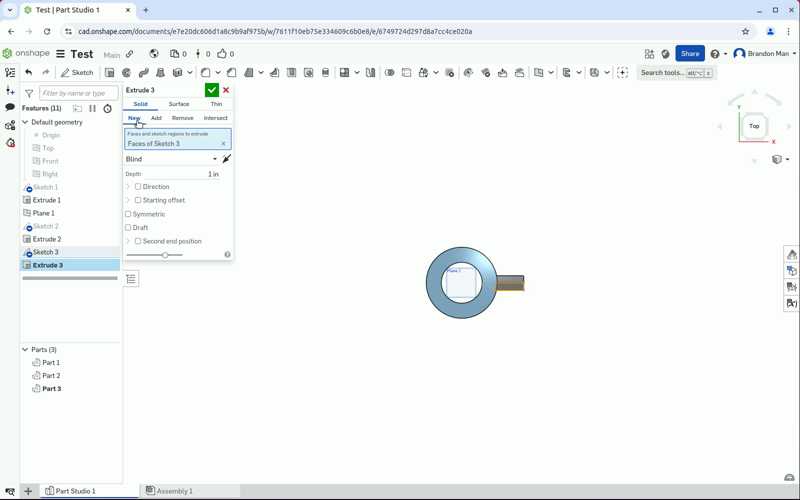
key(tab, 4)
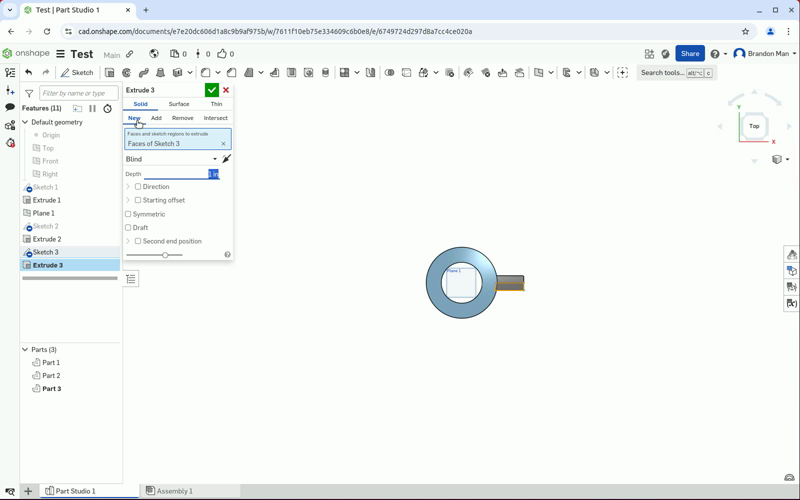
text(-11.313)
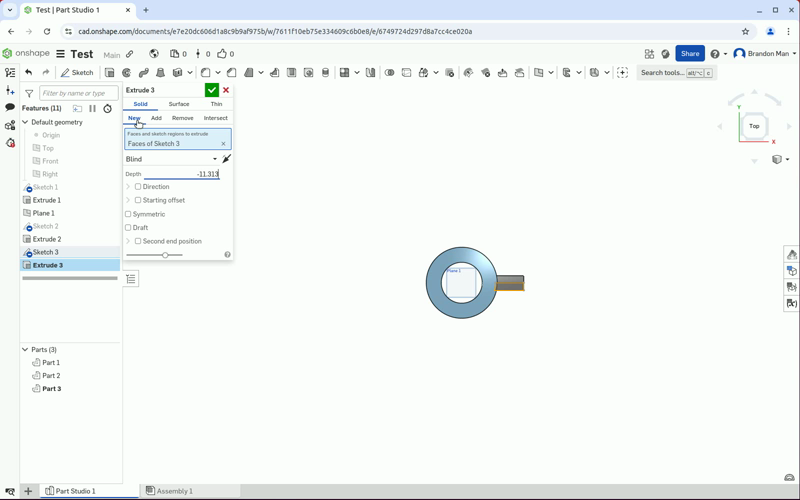
key(enter)
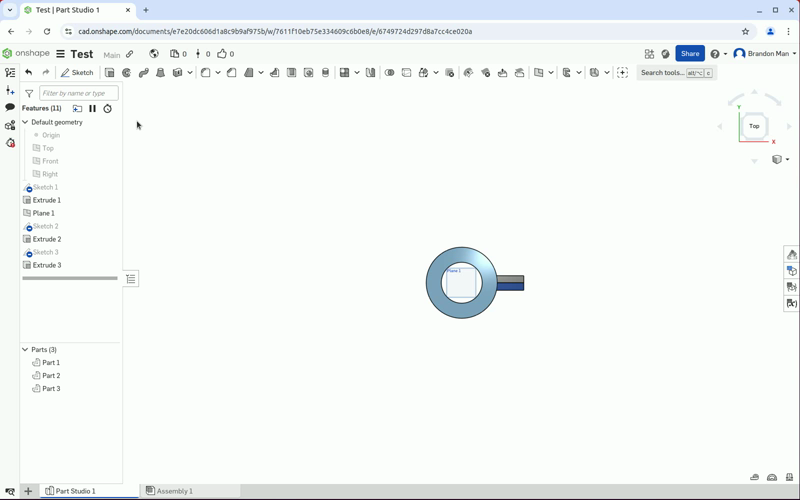
key(shift+h)
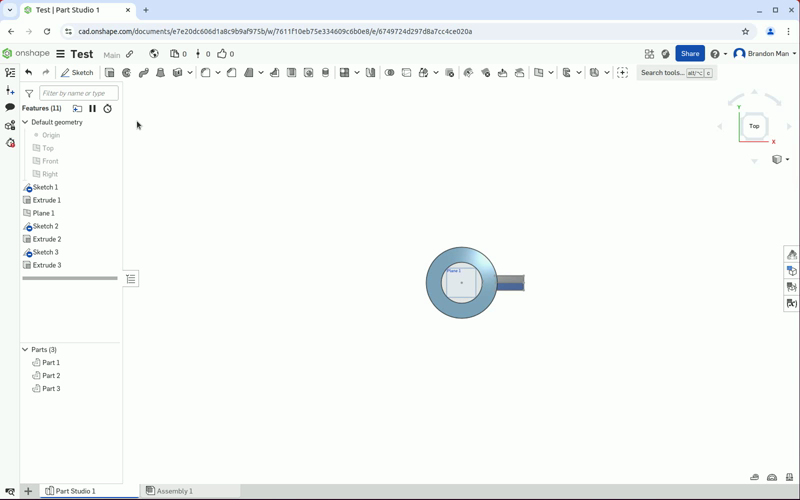
key(shift+h)
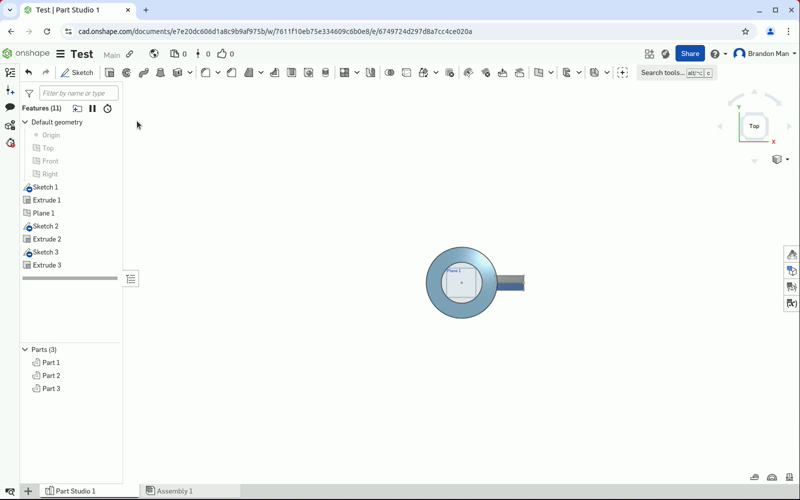
key(shift+7)
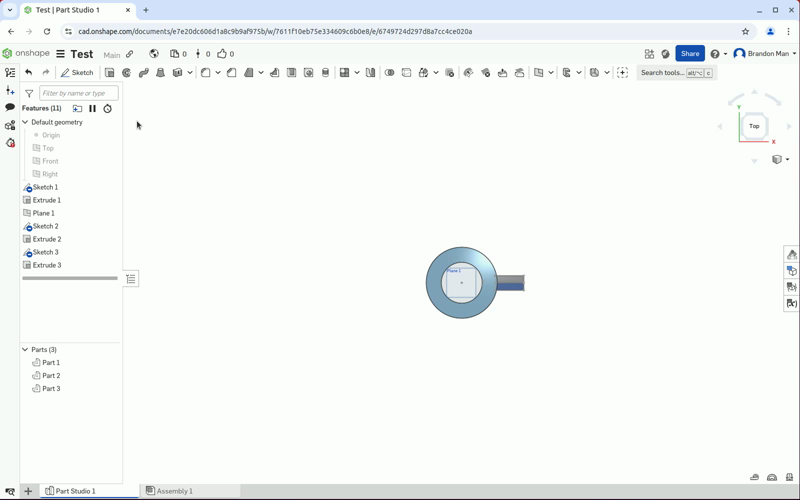
key(up, 3)
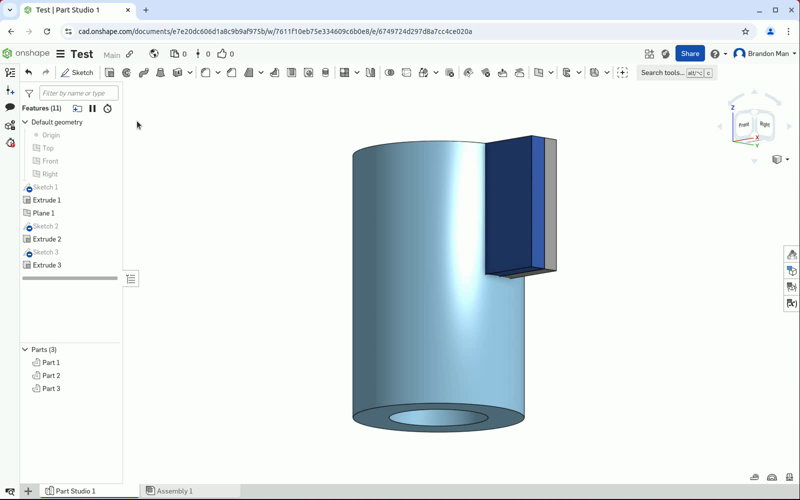
key(left, 3)
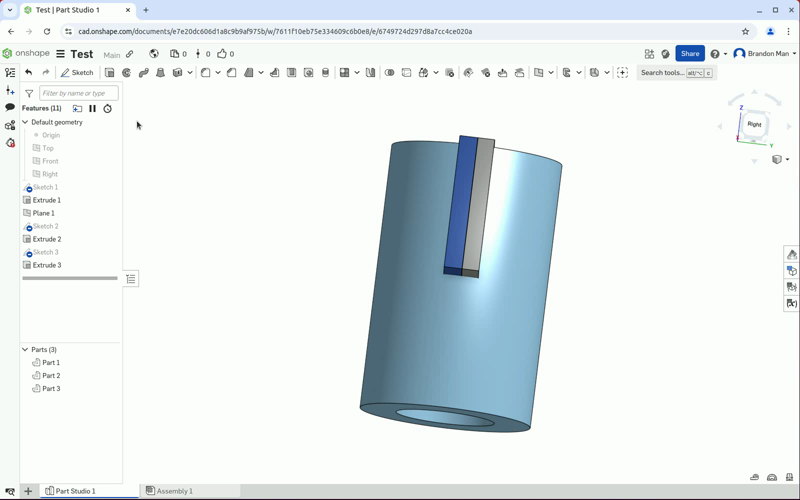
key(right, 3)
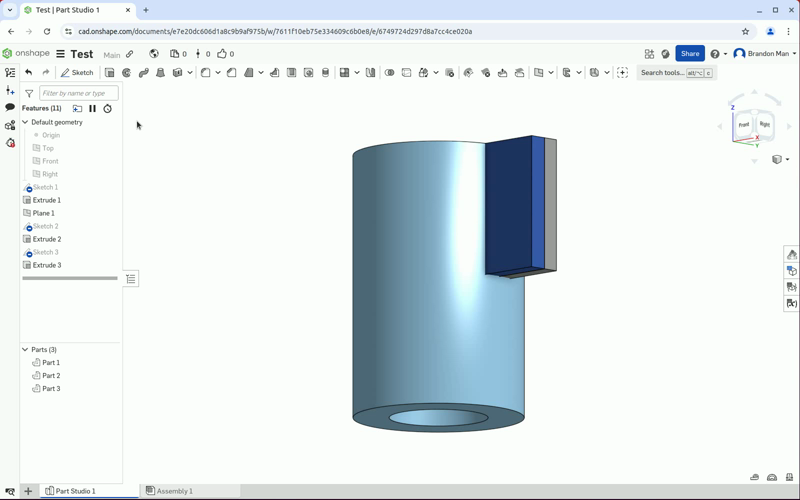
key(down, 3)
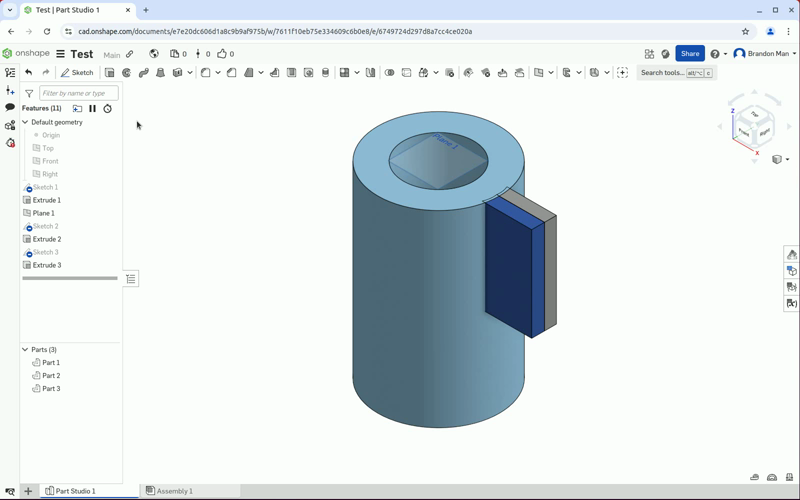
mouse_move(73, 189)
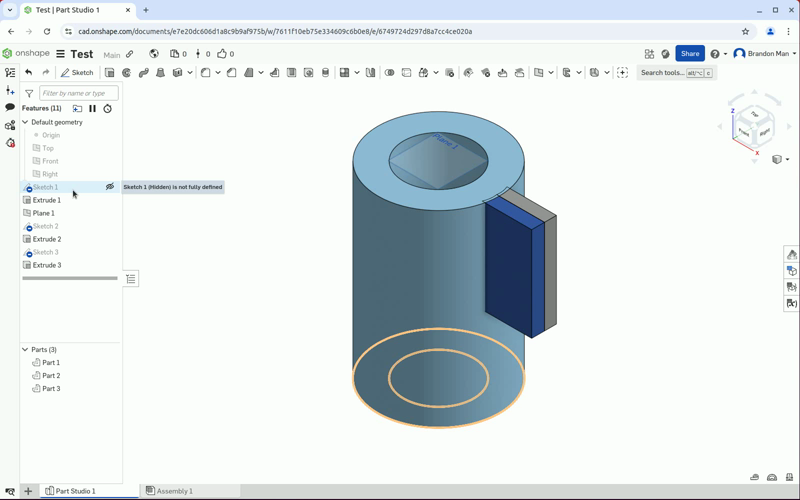
click(73, 189)